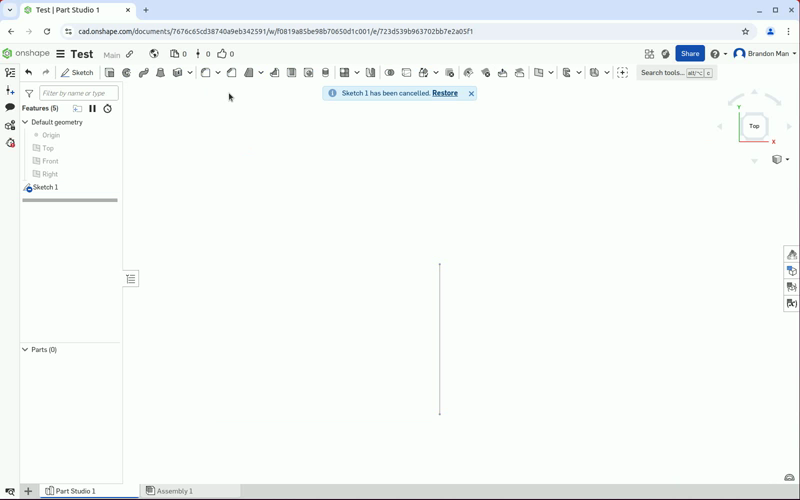
key(shift+h)
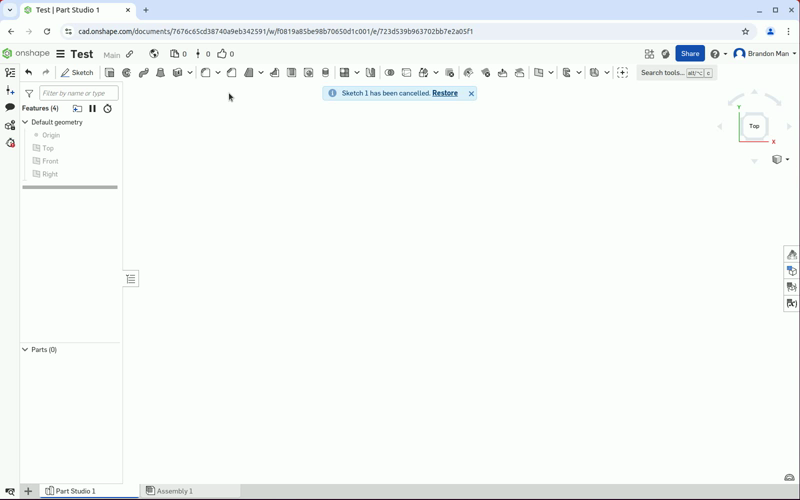
mouse_move(73, 352)
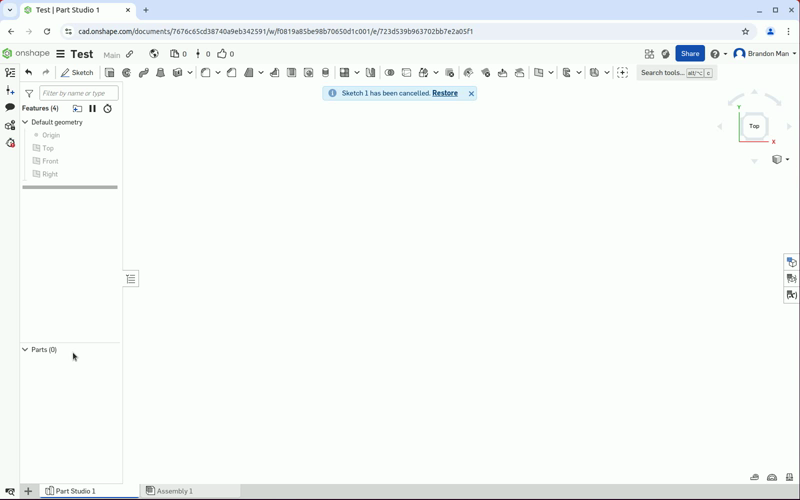
key(y)
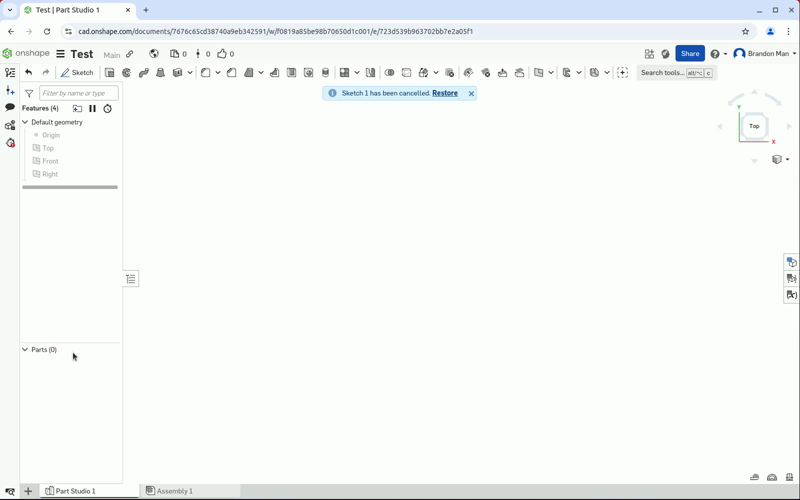
key(shift+p)
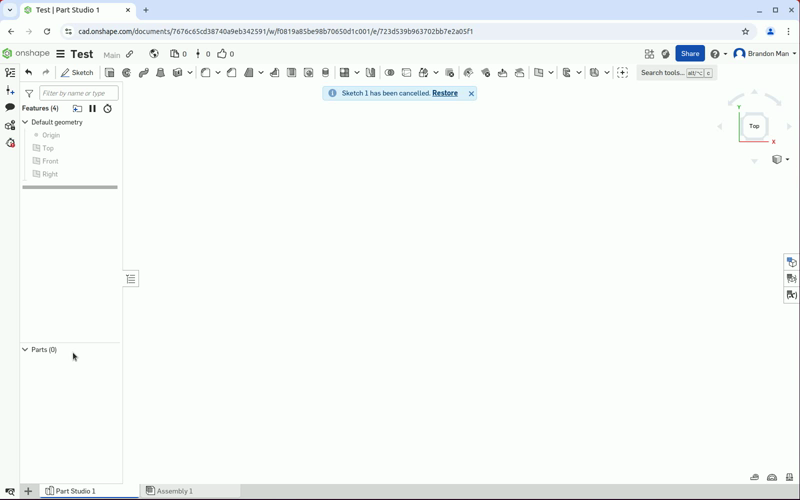
key(space)
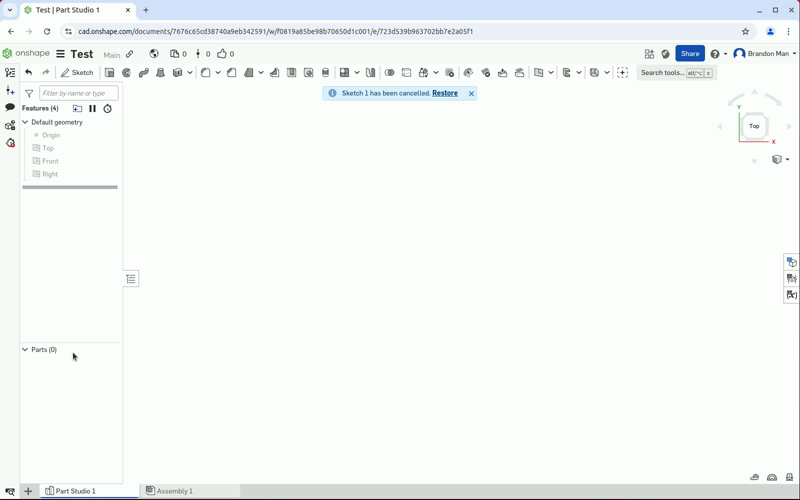
key_down(shift)
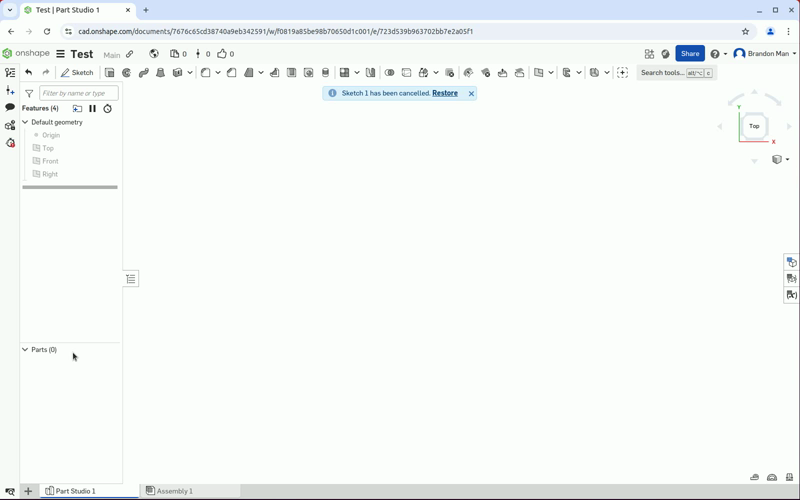
key(up)
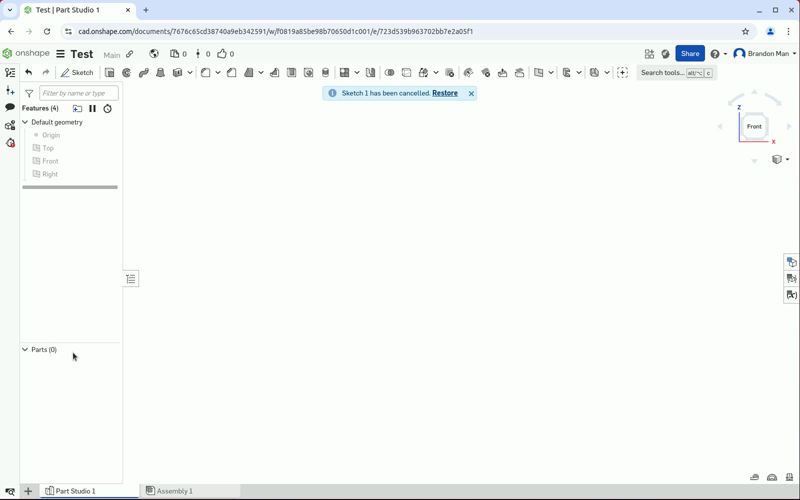
key_up(shift)
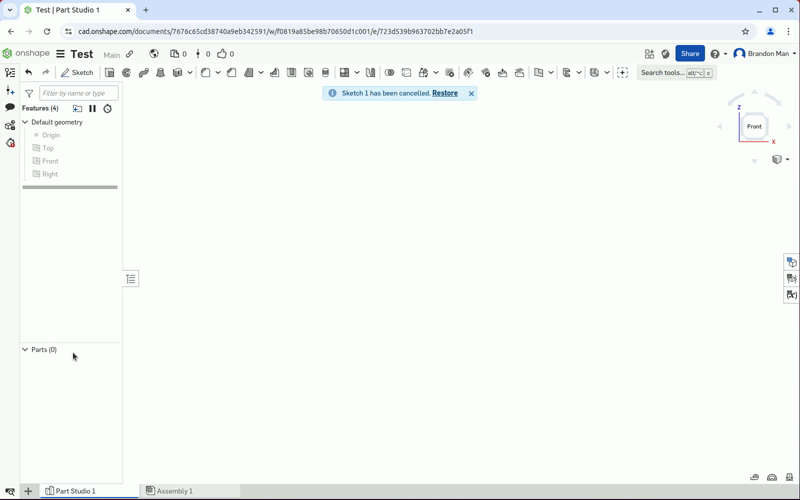
mouse_move(73, 352)
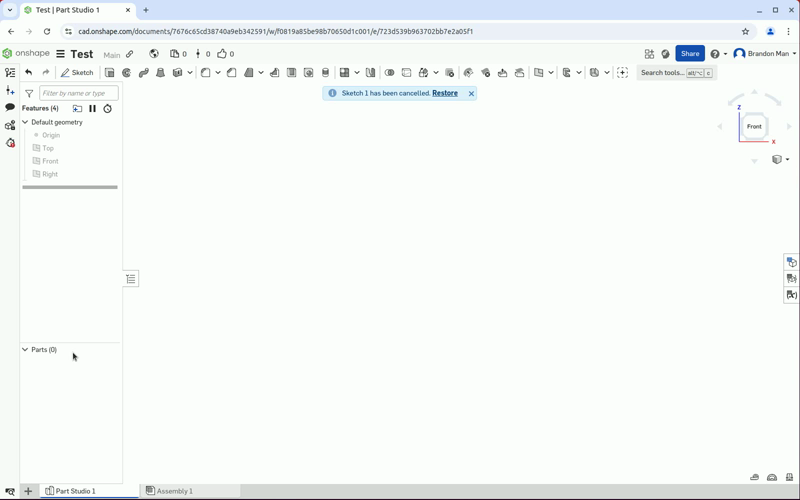
key(shift+y)
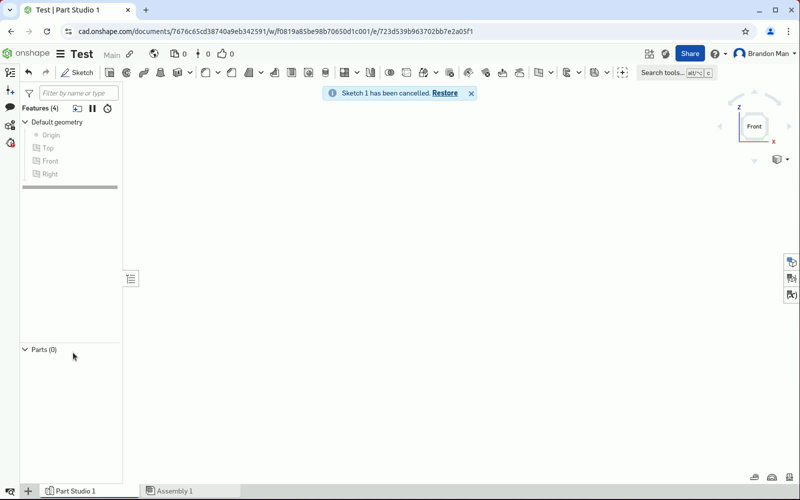
key(shift+s)
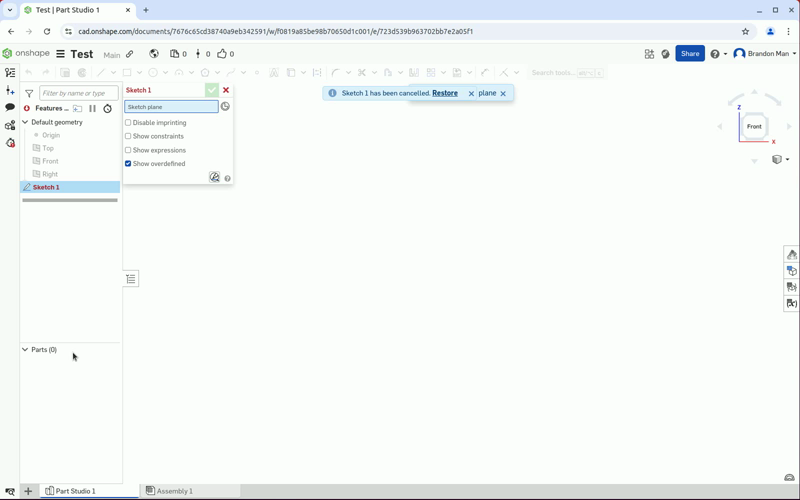
mouse_move(73, 163)
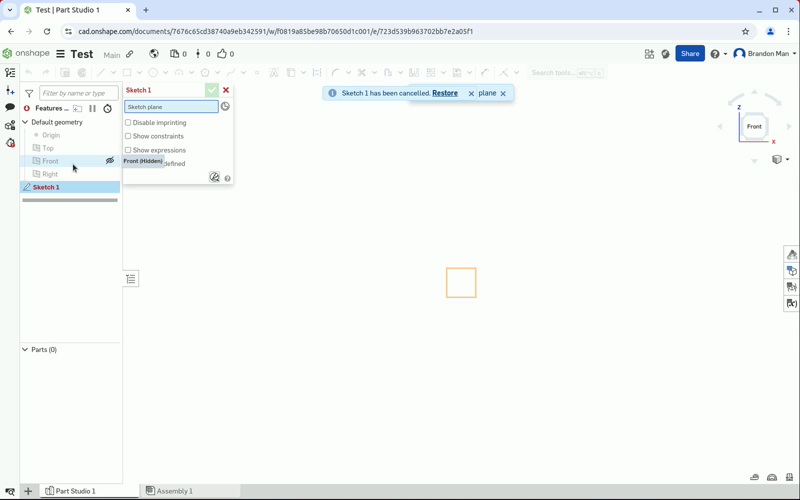
click(73, 163)
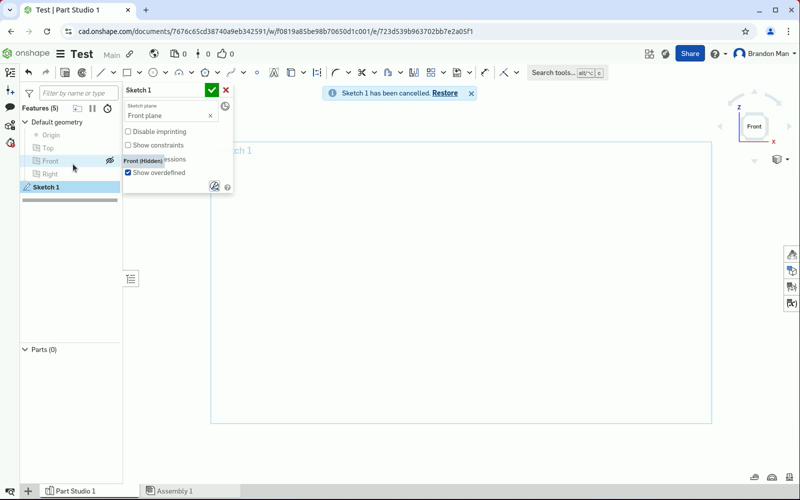
mouse_move(73, 352)
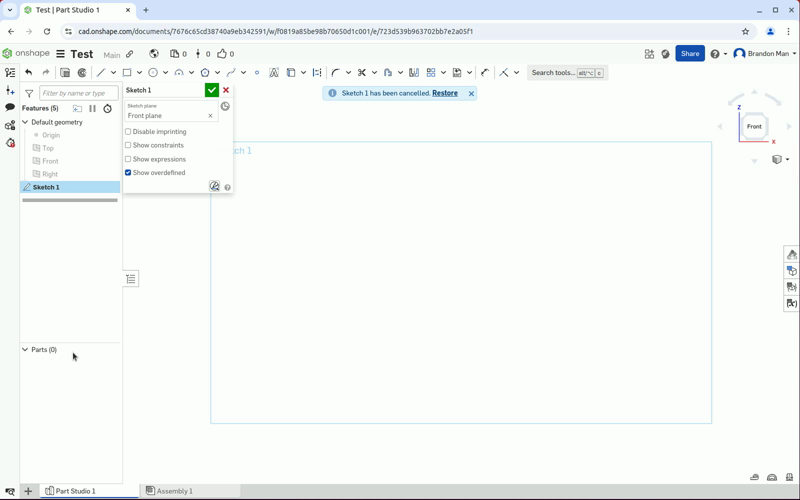
key(y)
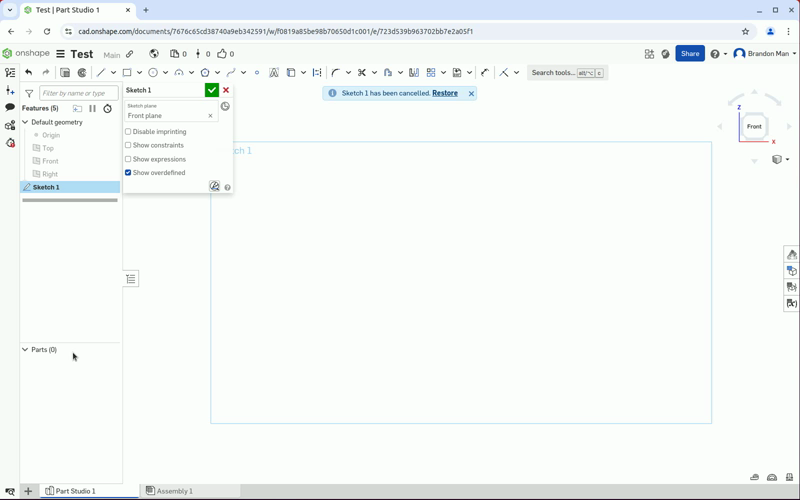
key(a)
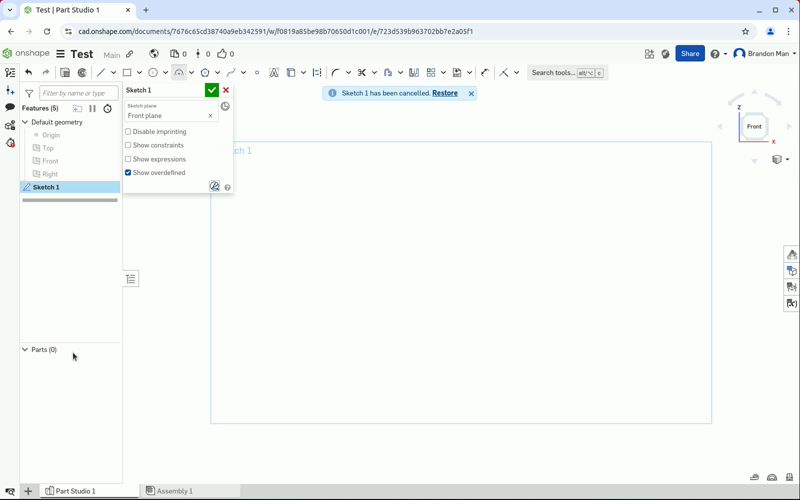
key_down(shift)
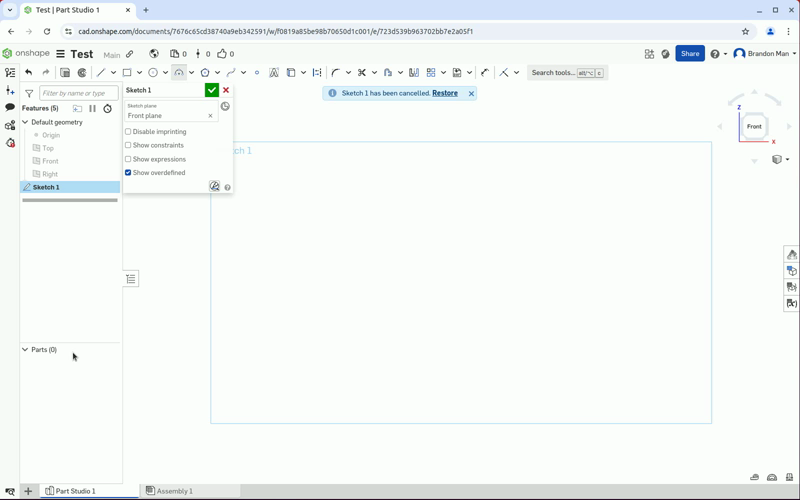
mouse_move(385, 382)
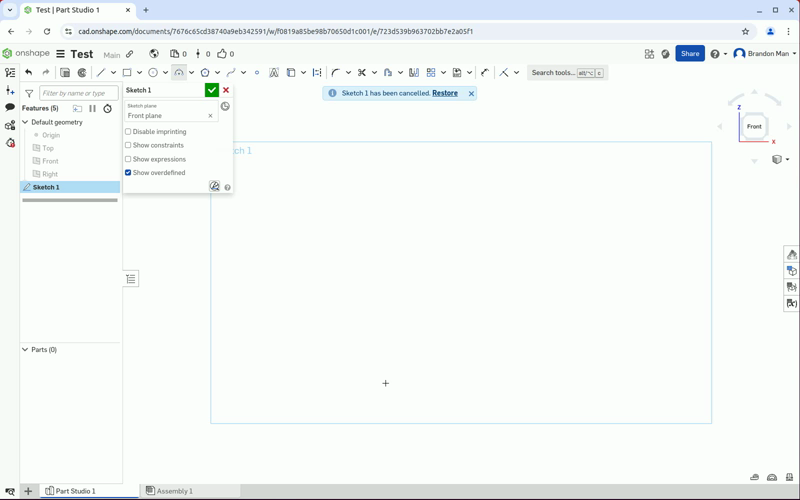
click(385, 382)
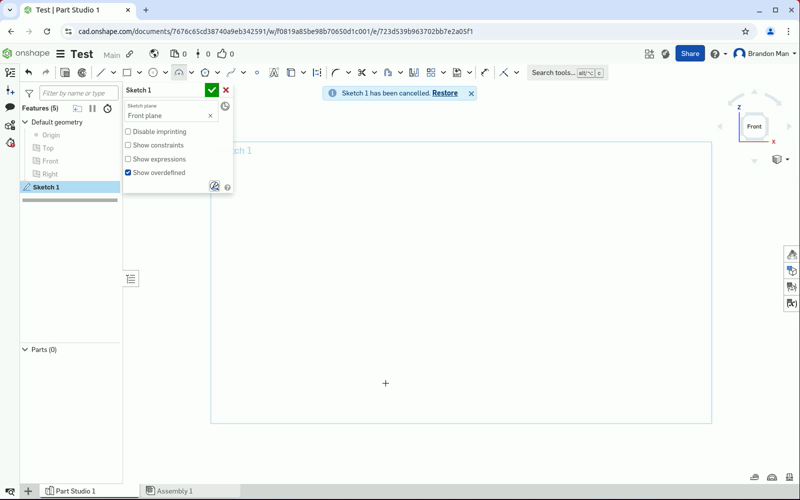
key_up(shift)
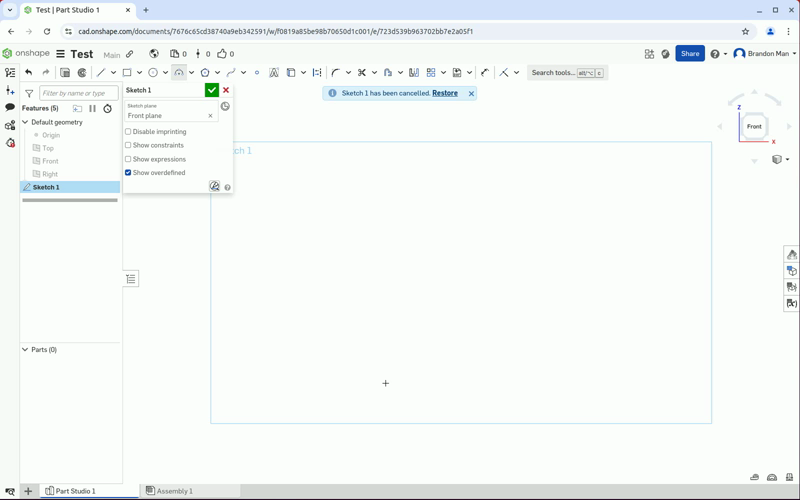
key_down(shift)
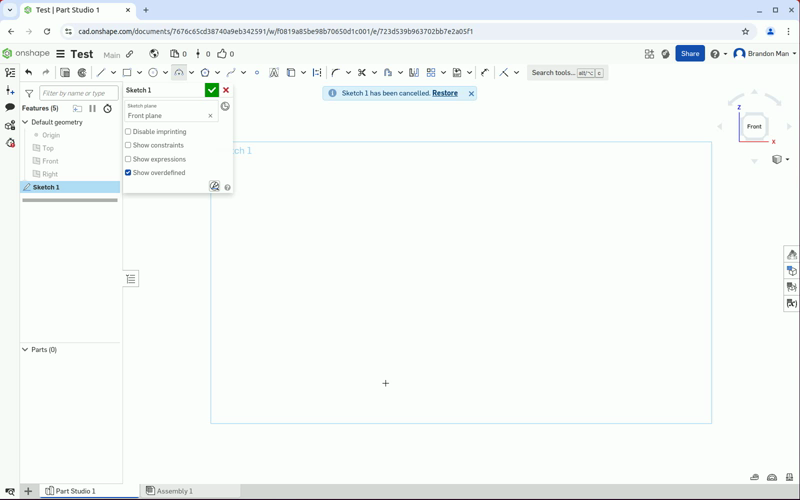
mouse_move(394, 395)
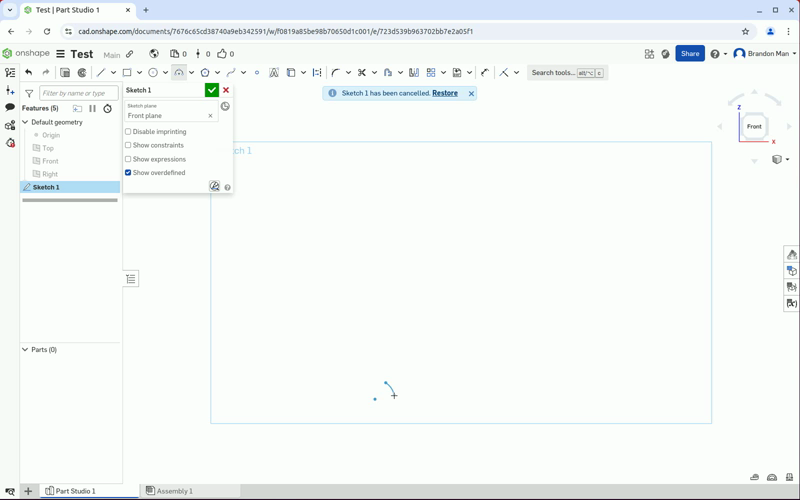
click(394, 395)
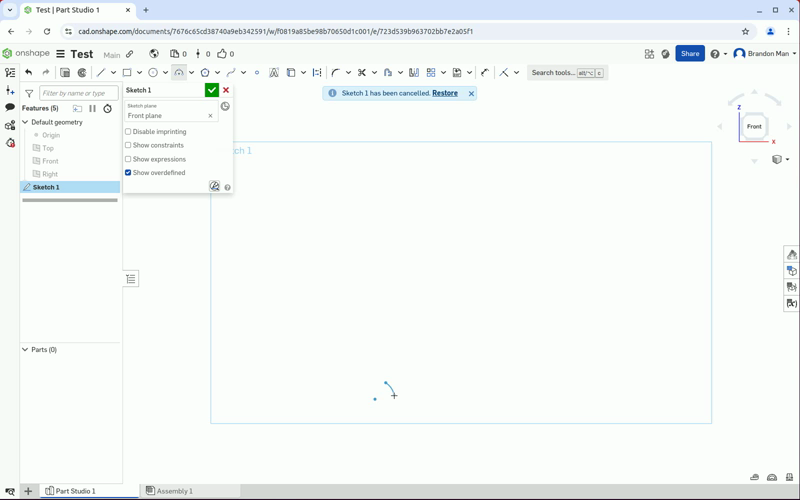
mouse_move(386, 390)
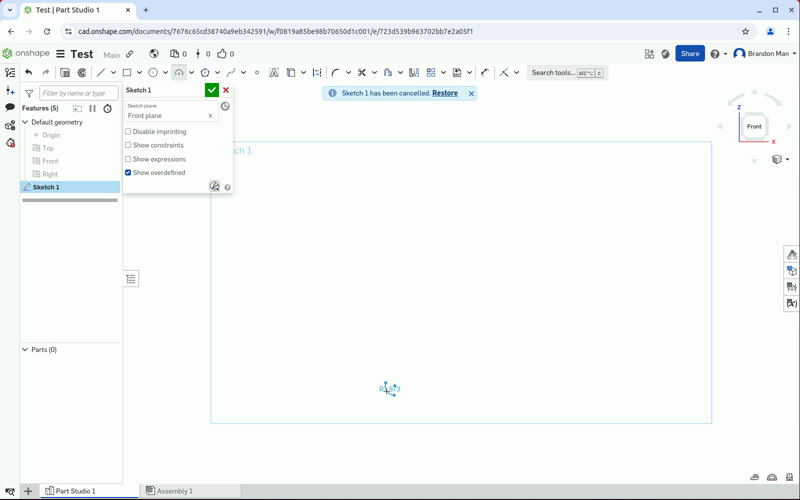
click(386, 390)
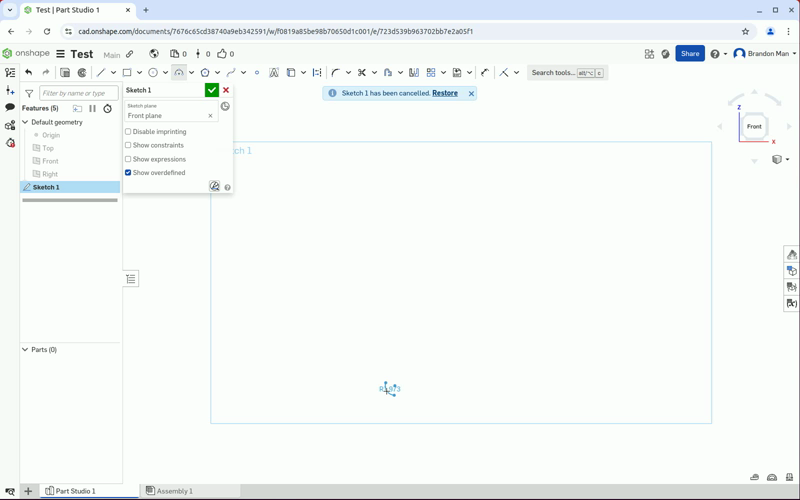
key_up(shift)
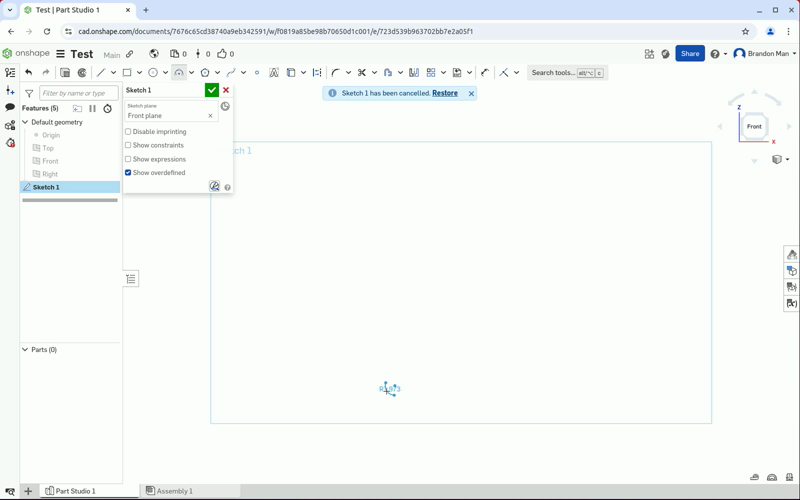
key(esc)
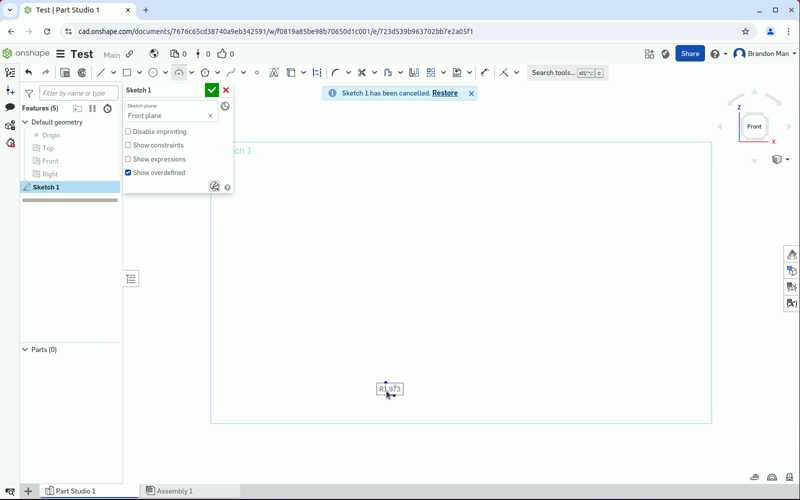
key(l)
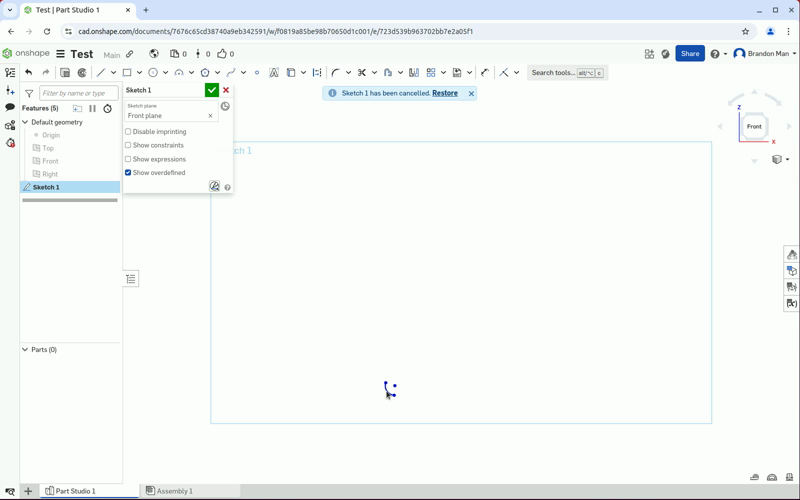
mouse_move(394, 395)
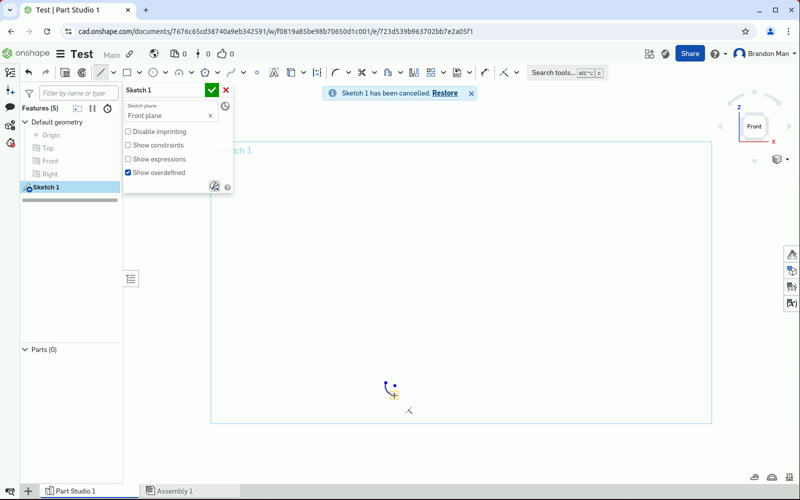
click(394, 395)
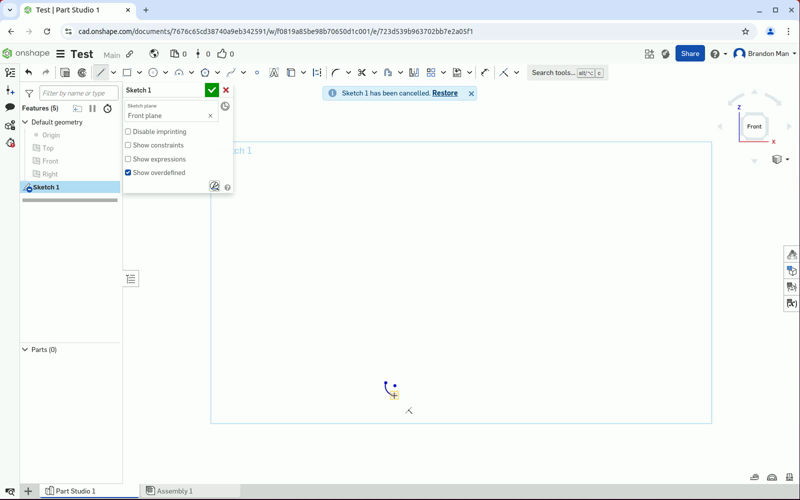
key_down(shift)
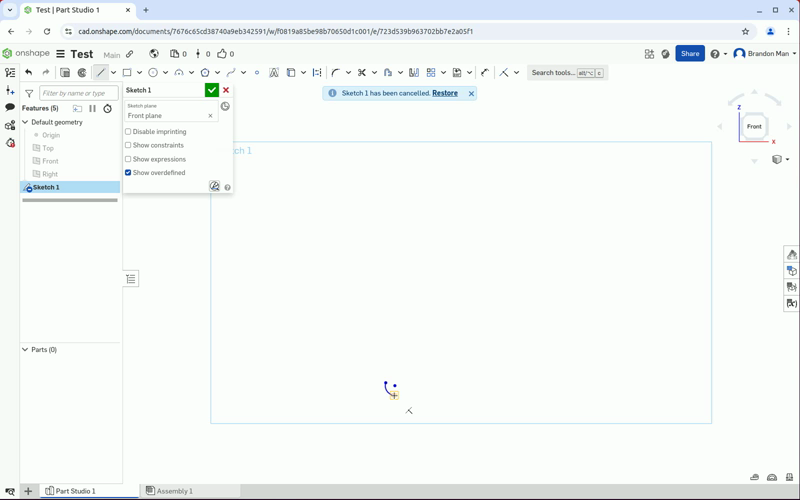
mouse_move(487, 395)
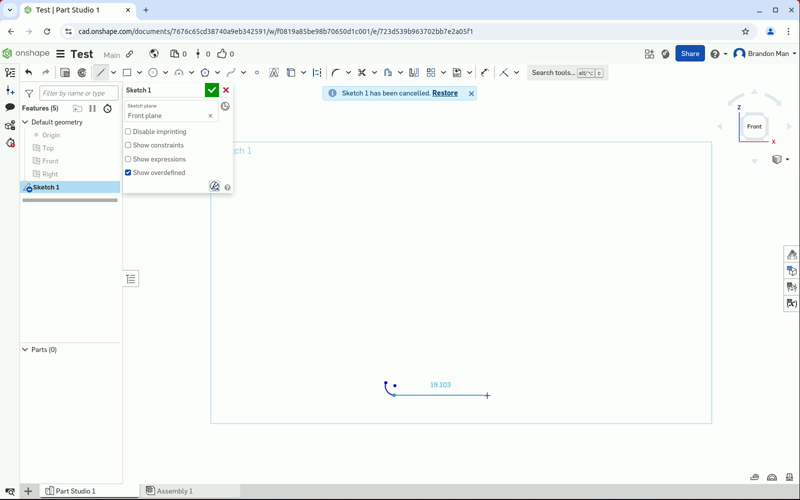
click(487, 395)
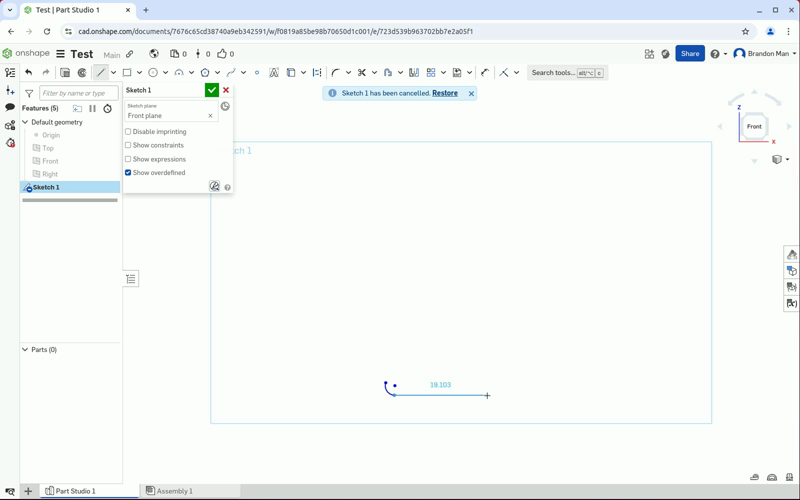
key_up(shift)
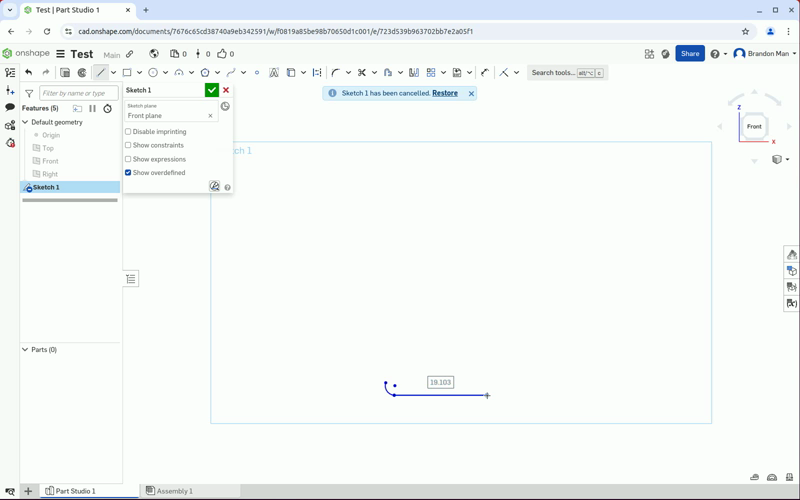
key(esc)
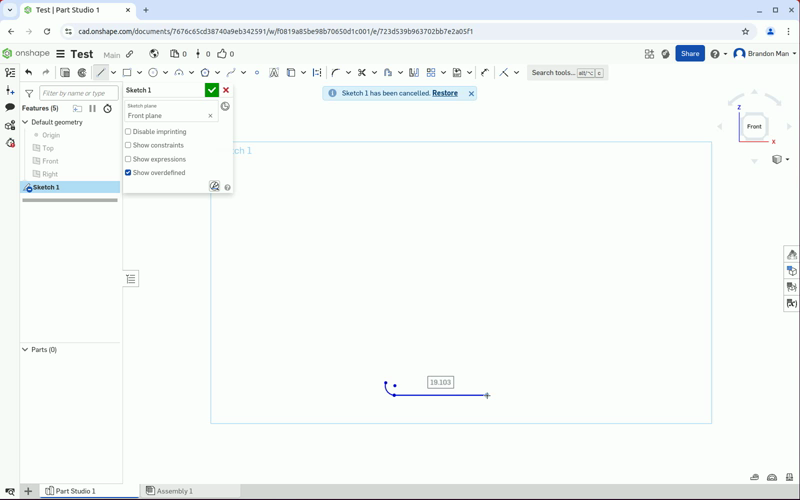
key(a)
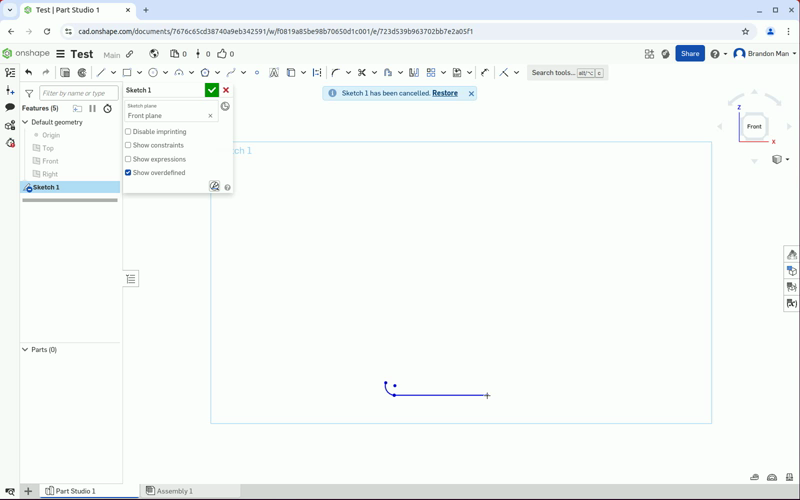
mouse_move(487, 395)
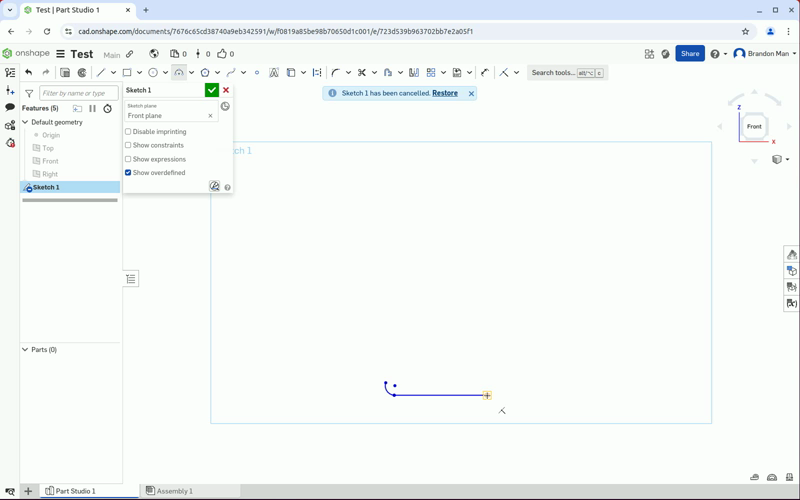
click(487, 395)
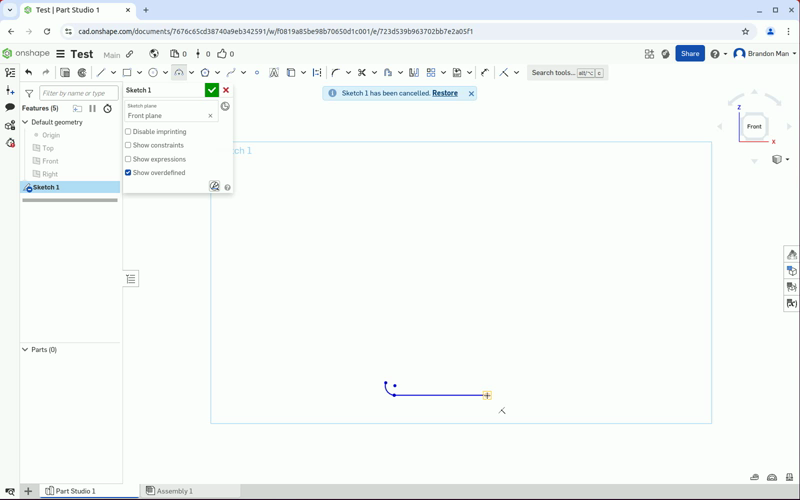
key_down(shift)
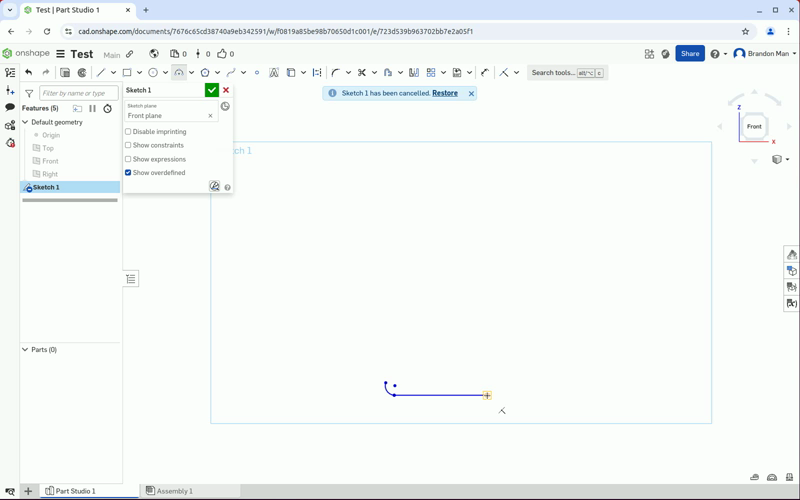
mouse_move(497, 382)
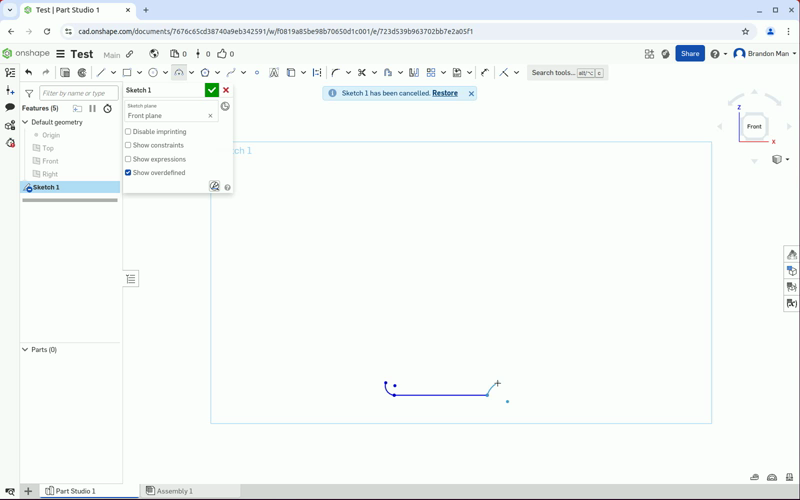
click(497, 382)
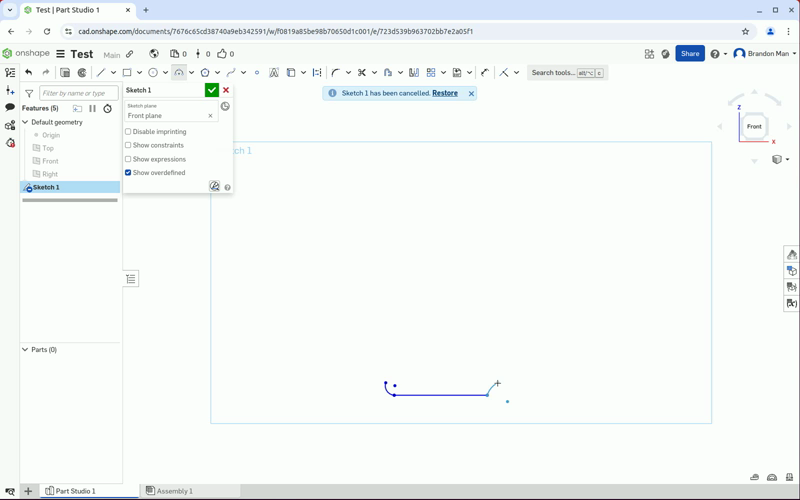
mouse_move(495, 391)
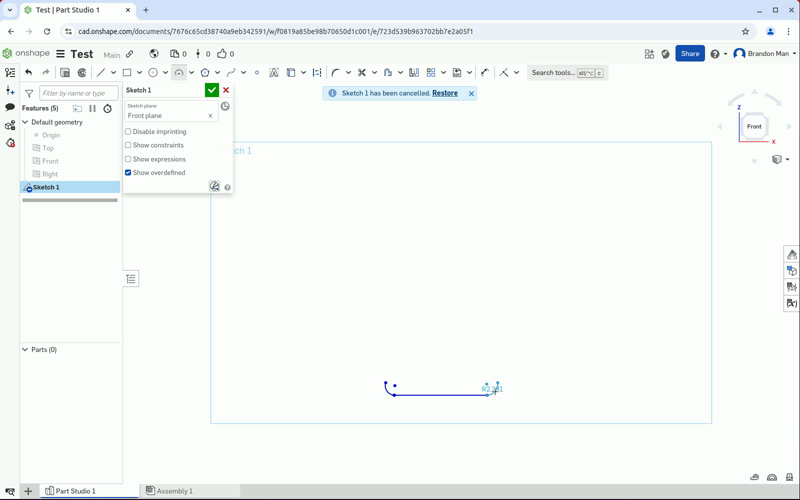
click(495, 391)
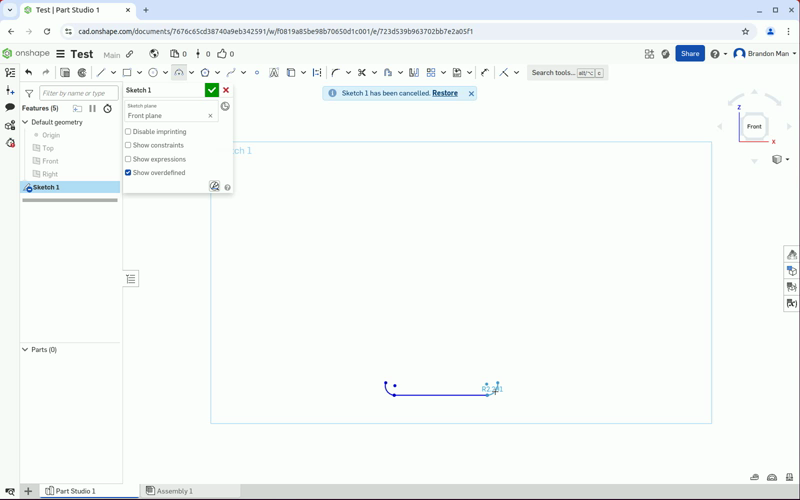
key_up(shift)
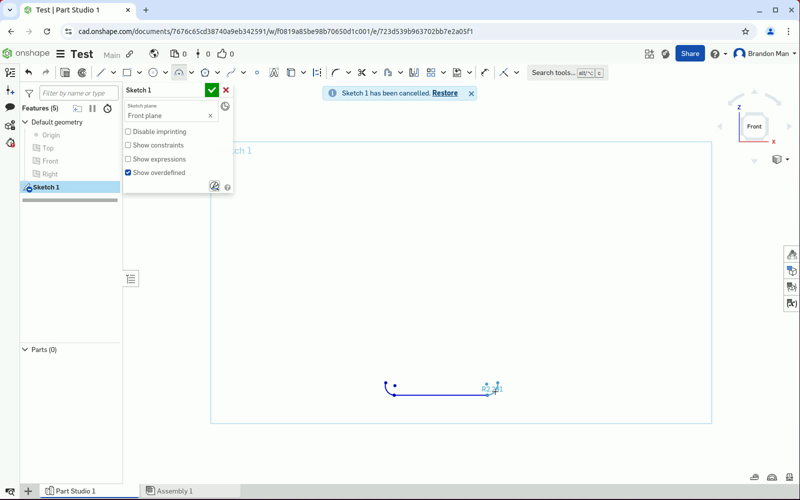
key(esc)
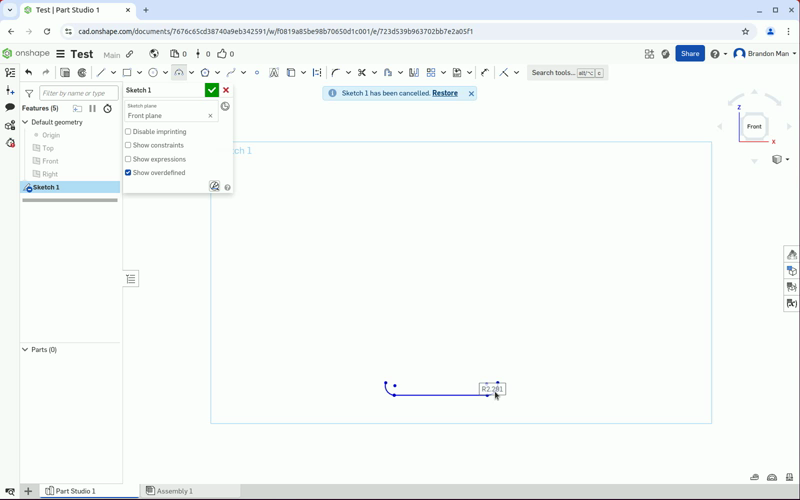
key(l)
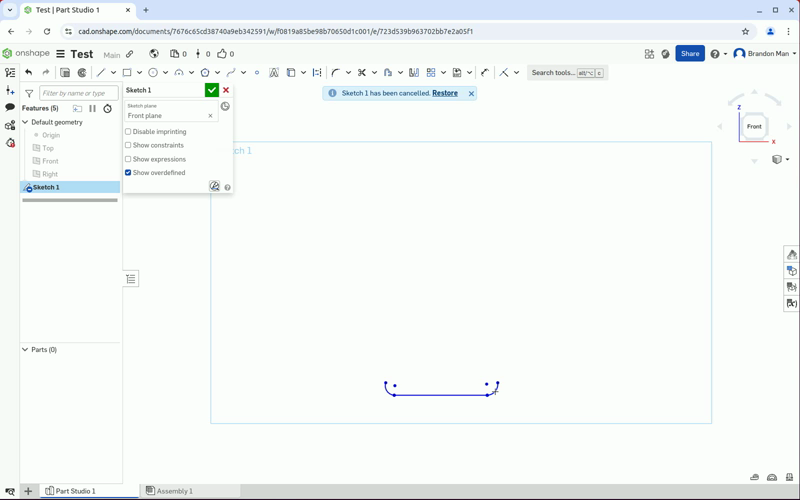
mouse_move(497, 382)
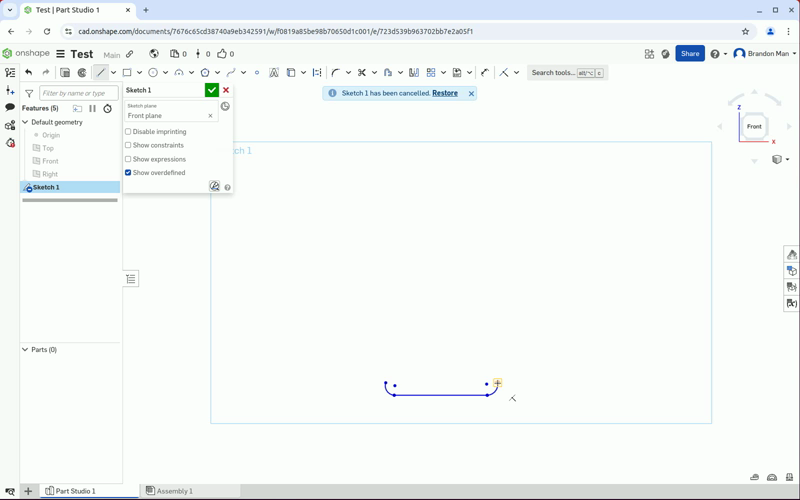
click(497, 382)
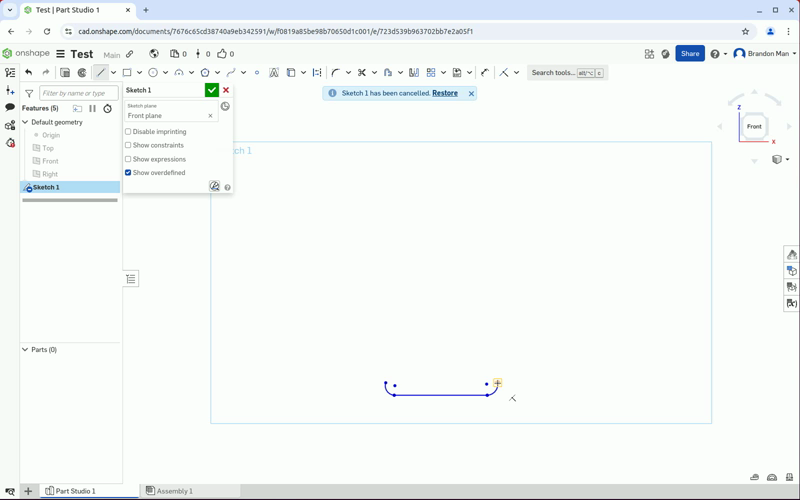
key_down(shift)
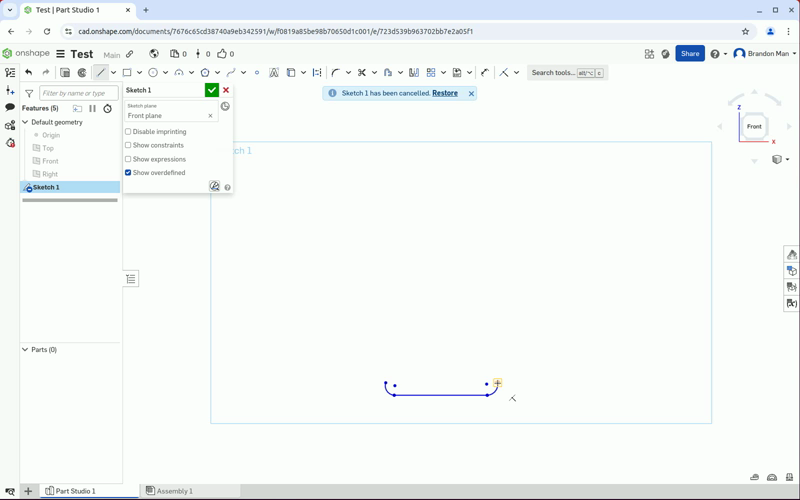
mouse_move(497, 192)
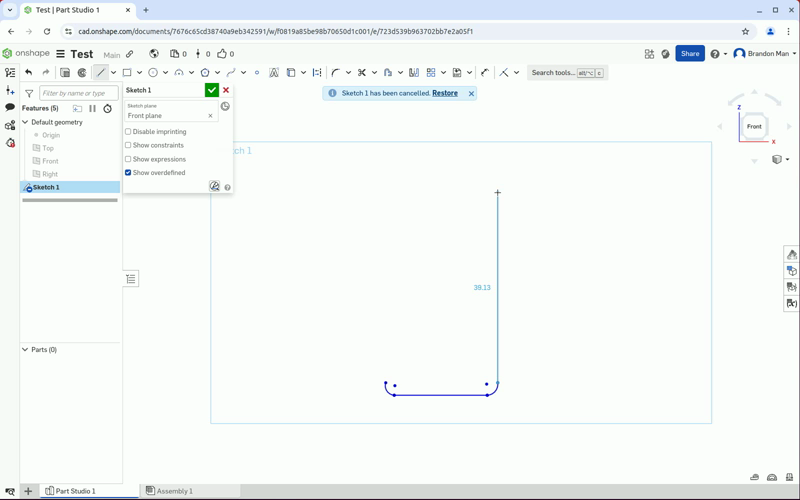
click(497, 192)
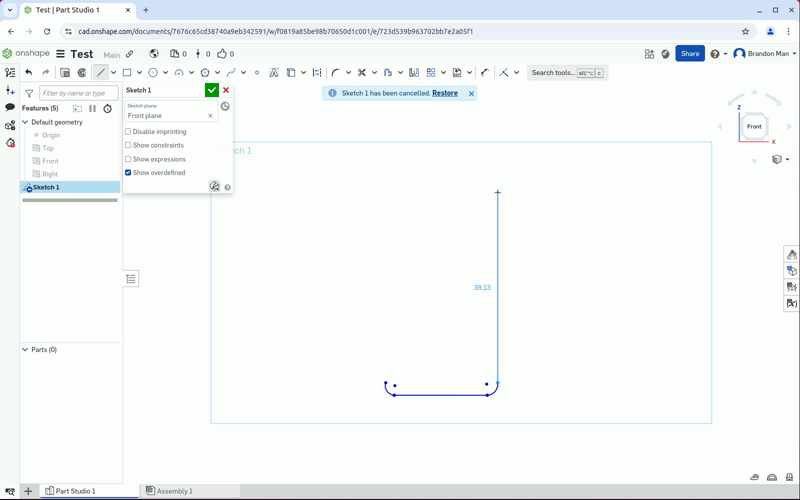
key_up(shift)
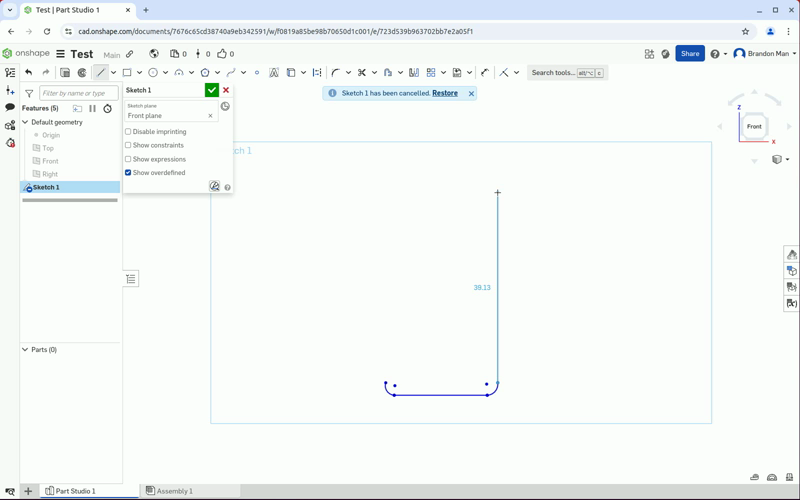
key(esc)
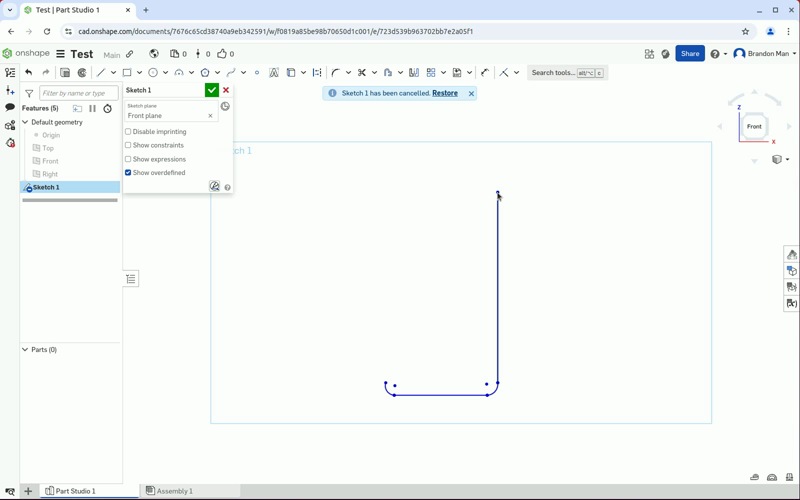
key(a)
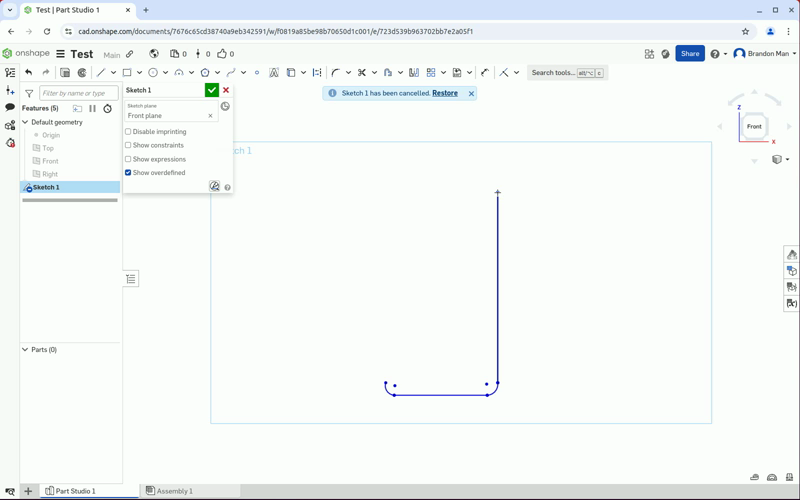
mouse_move(497, 192)
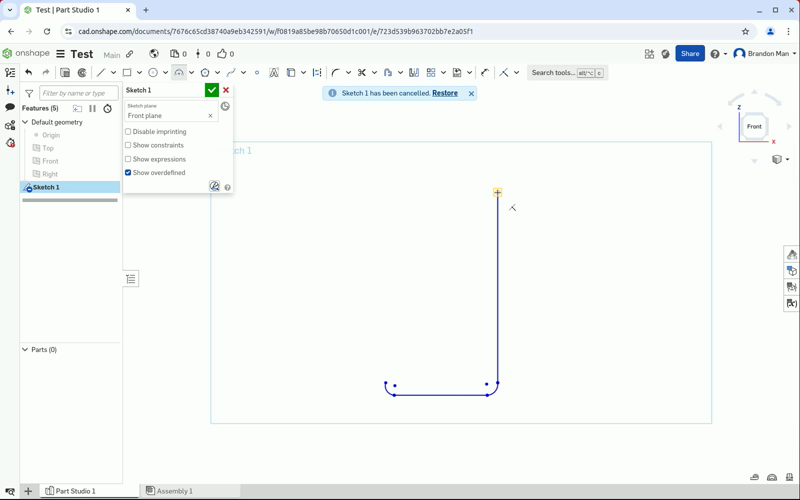
click(497, 192)
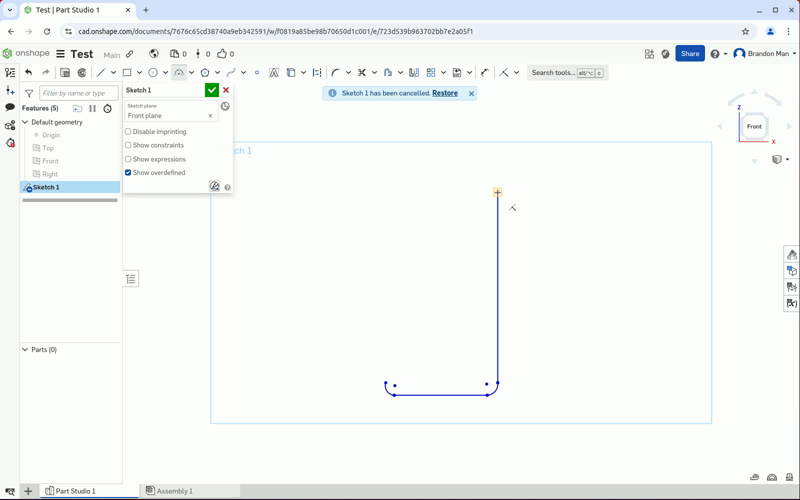
key_down(shift)
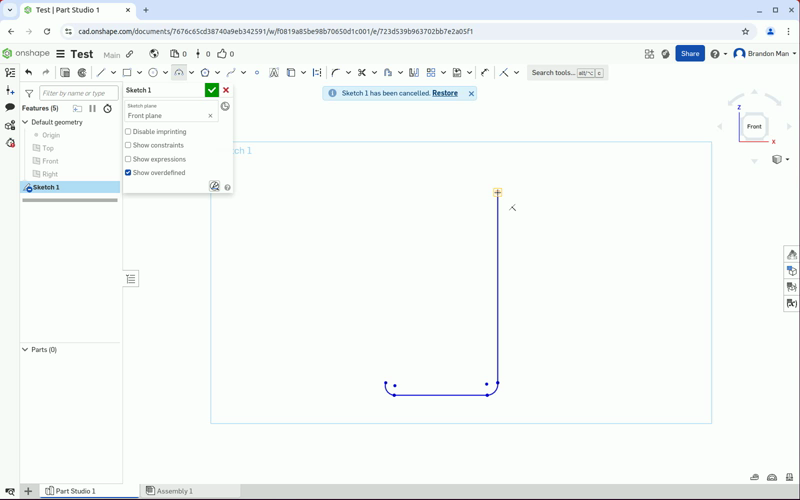
mouse_move(487, 181)
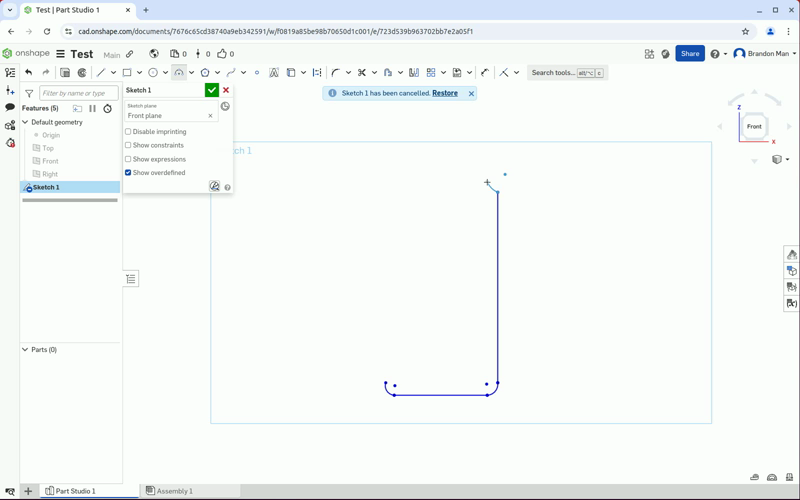
click(487, 181)
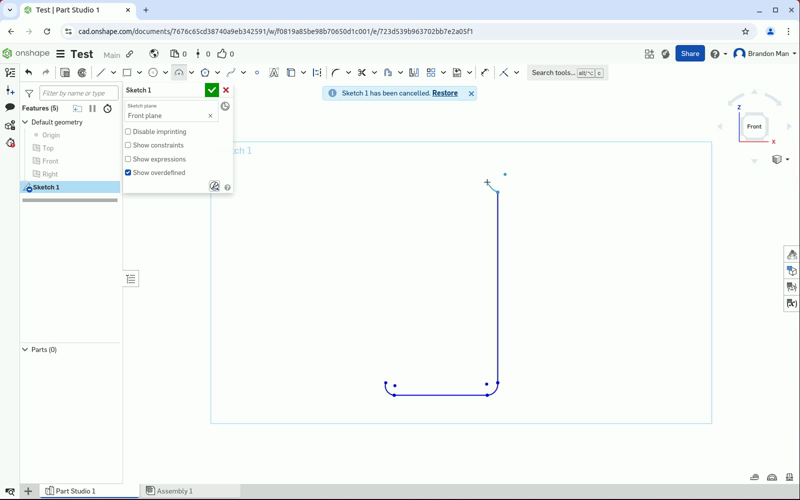
mouse_move(494, 185)
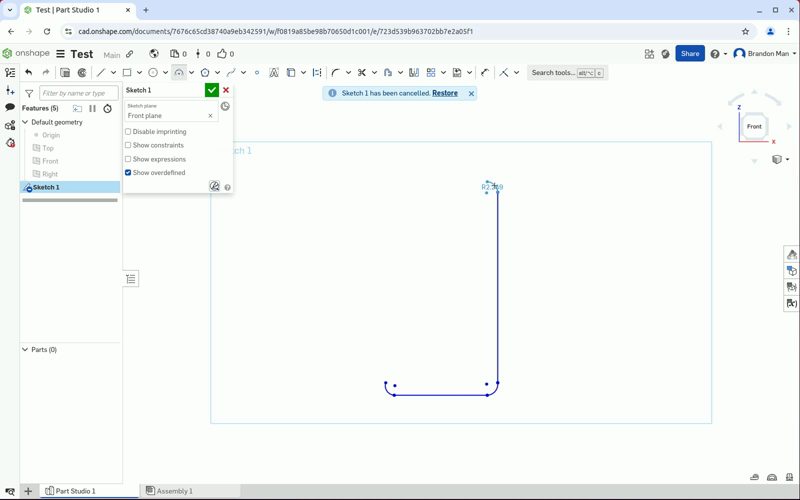
click(494, 185)
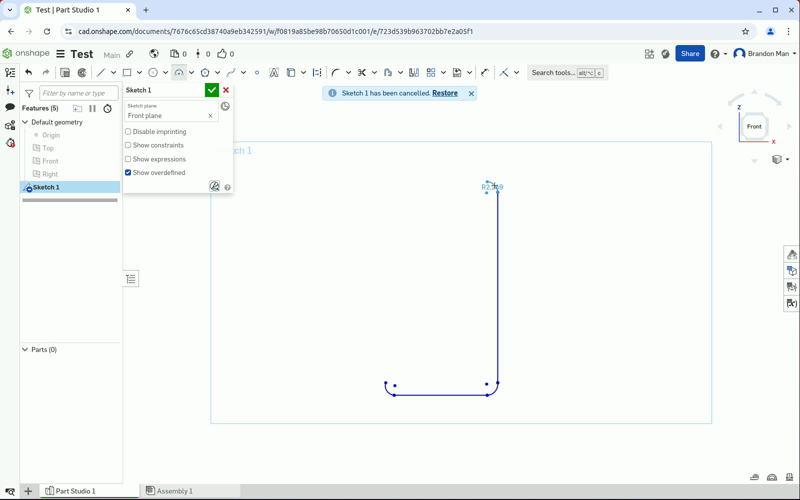
key_up(shift)
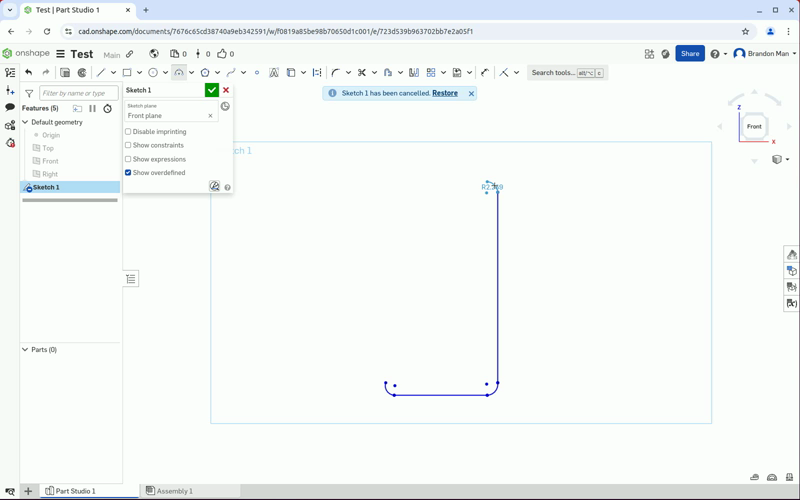
key(esc)
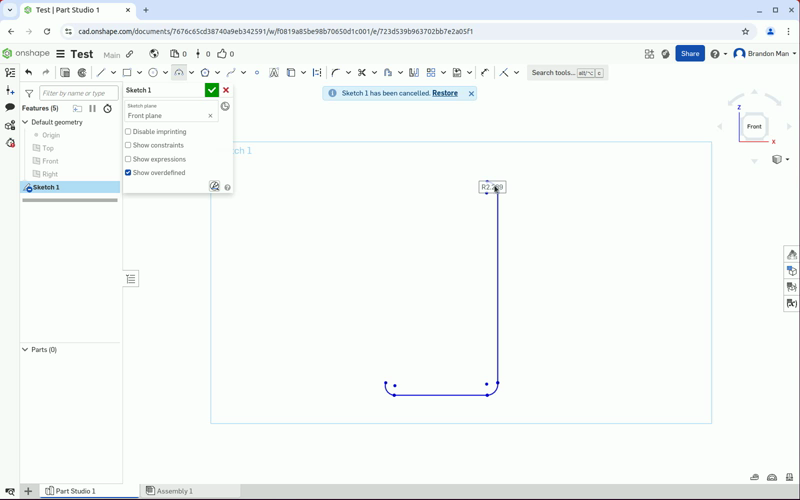
key(l)
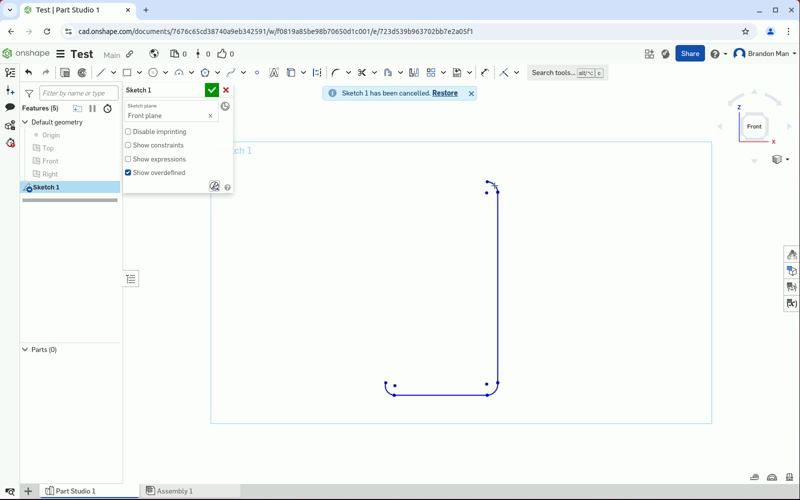
mouse_move(487, 181)
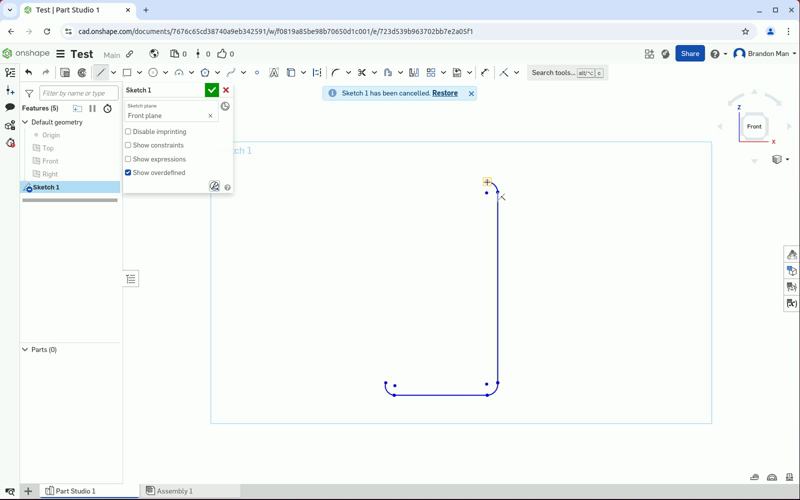
click(487, 181)
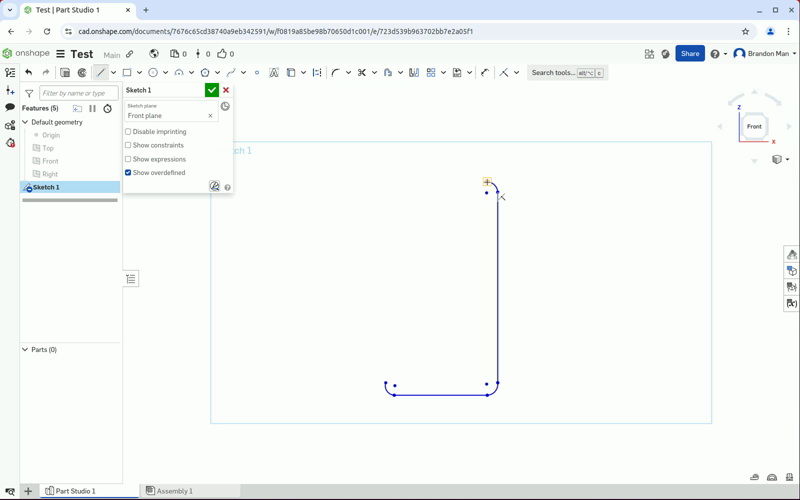
key_down(shift)
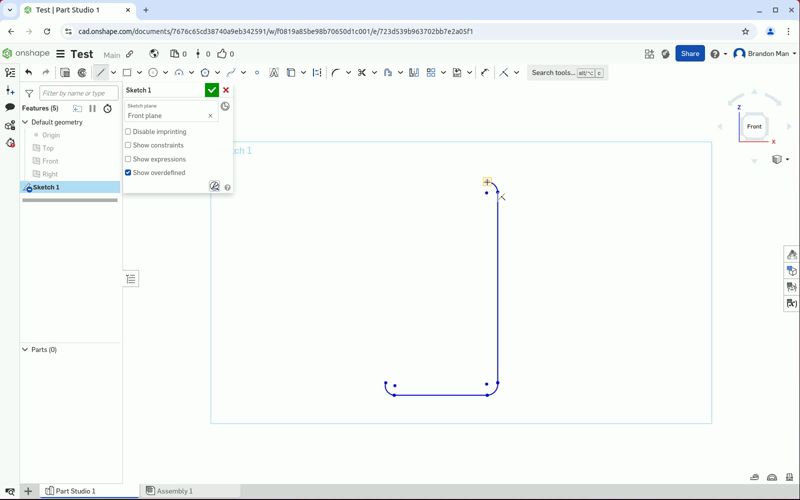
mouse_move(394, 181)
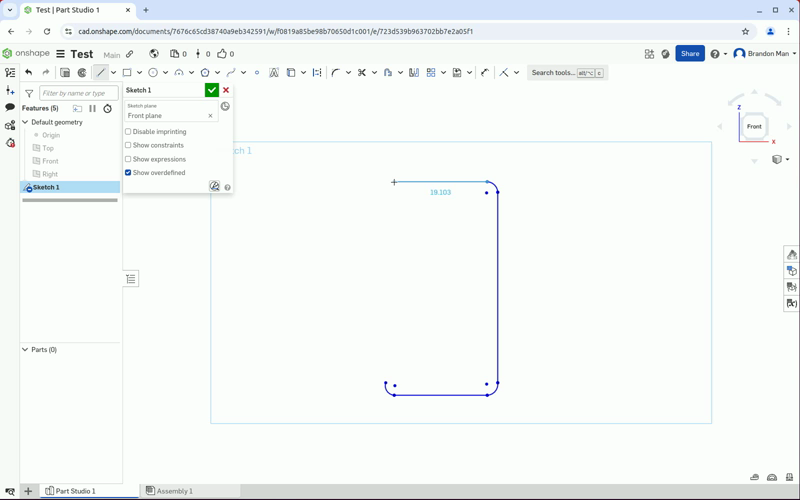
click(394, 181)
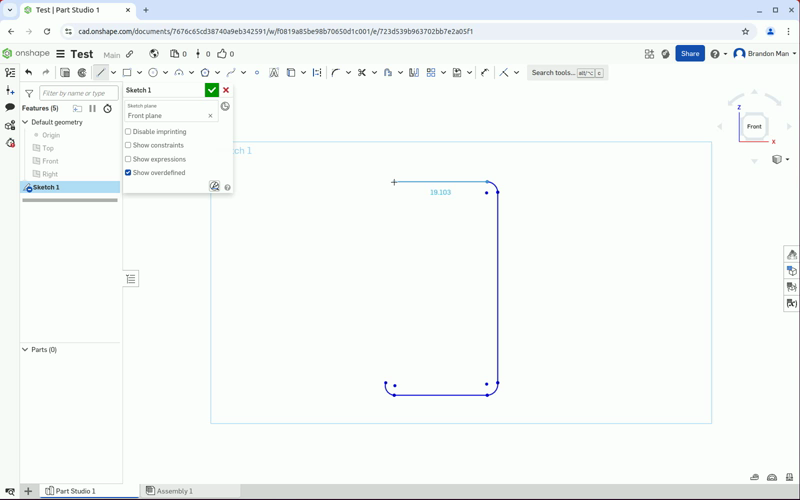
key_up(shift)
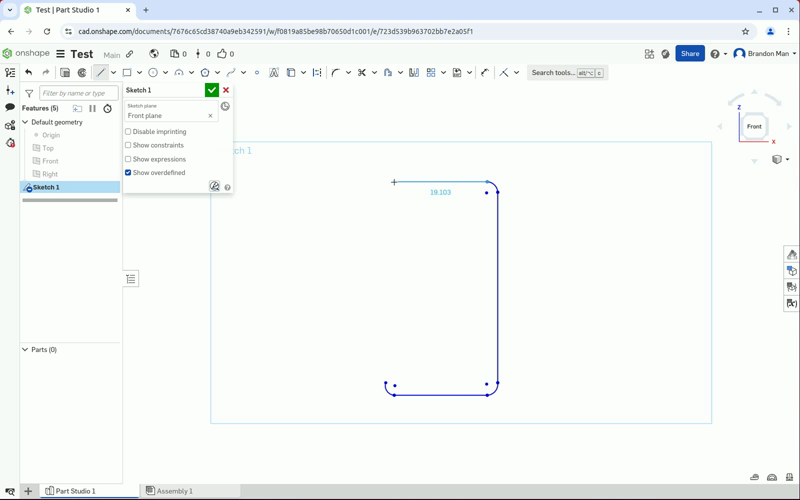
key(esc)
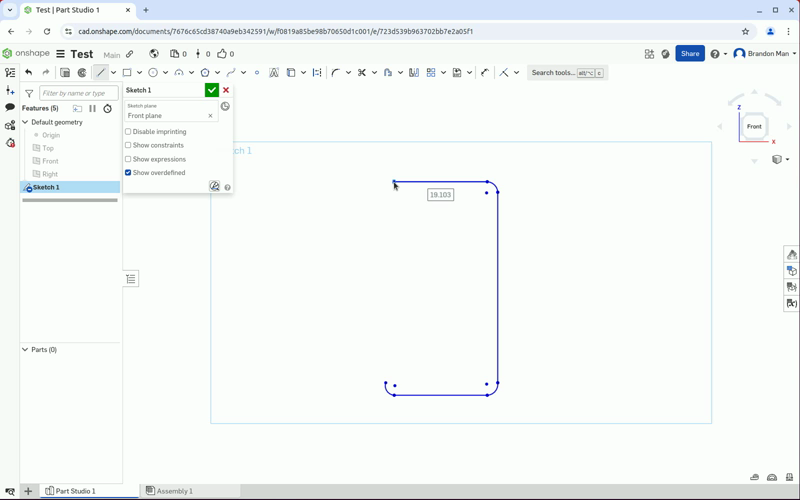
key(a)
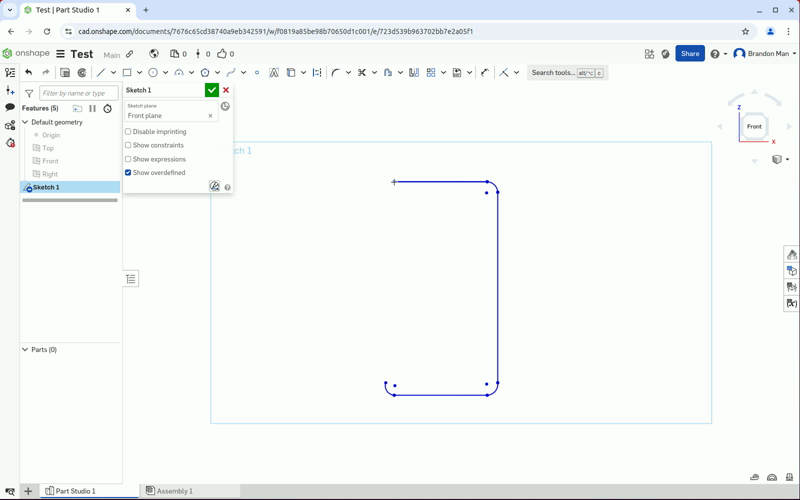
mouse_move(394, 181)
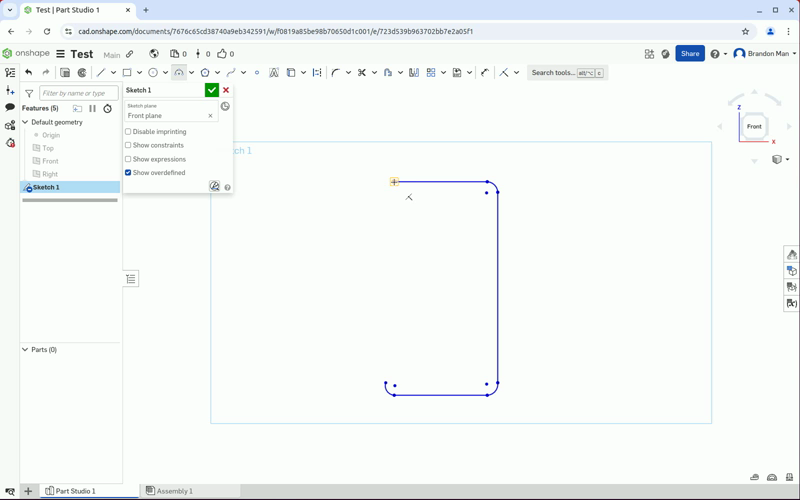
click(394, 181)
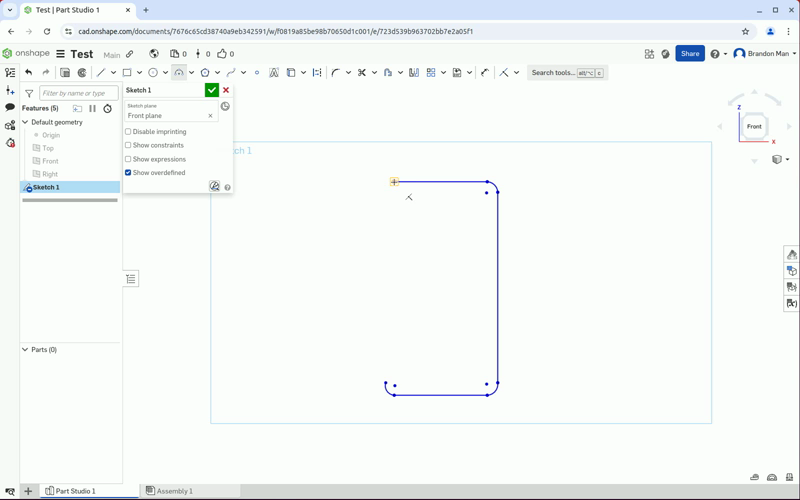
key_down(shift)
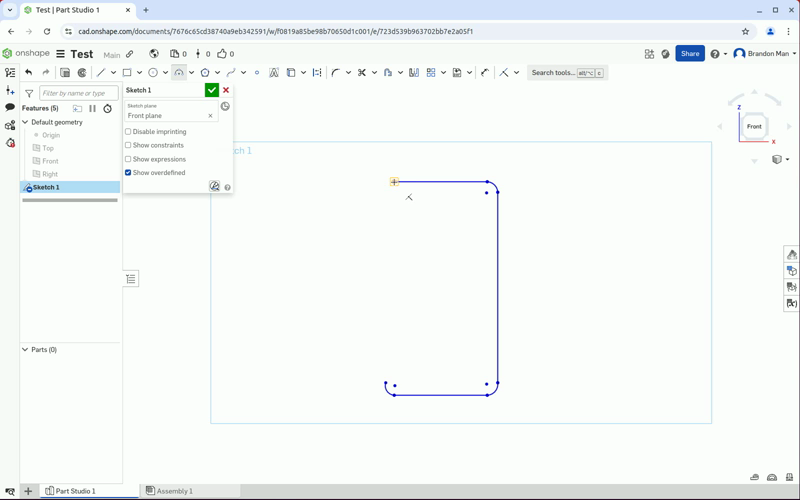
mouse_move(385, 192)
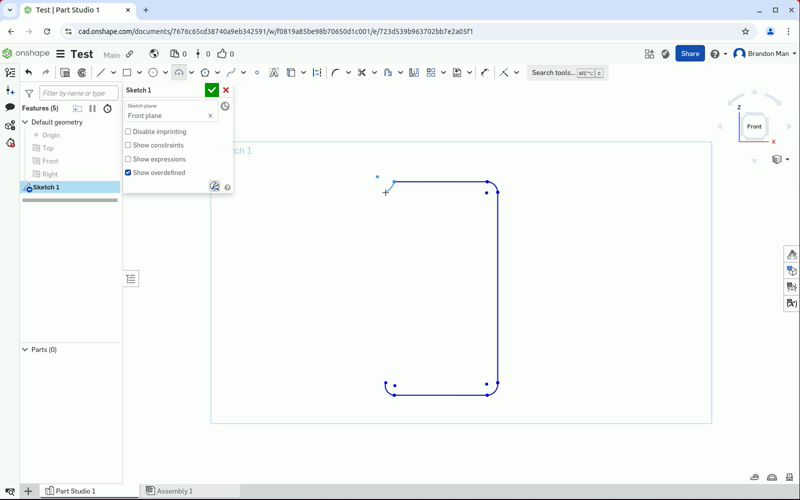
click(385, 192)
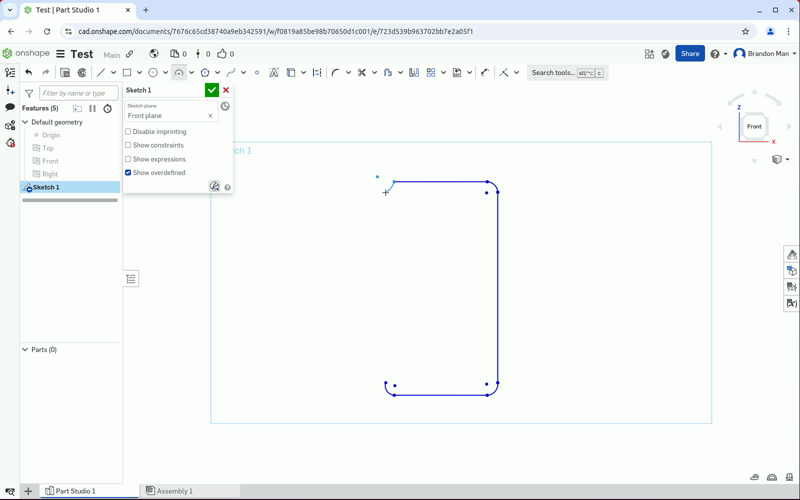
mouse_move(387, 185)
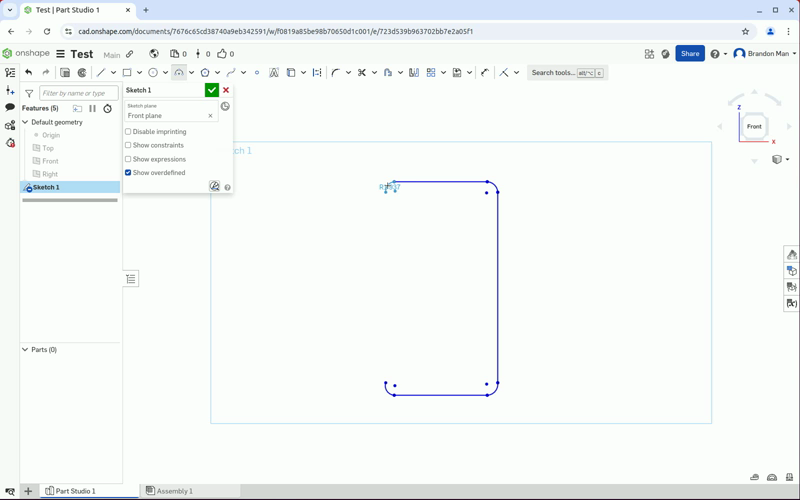
click(387, 185)
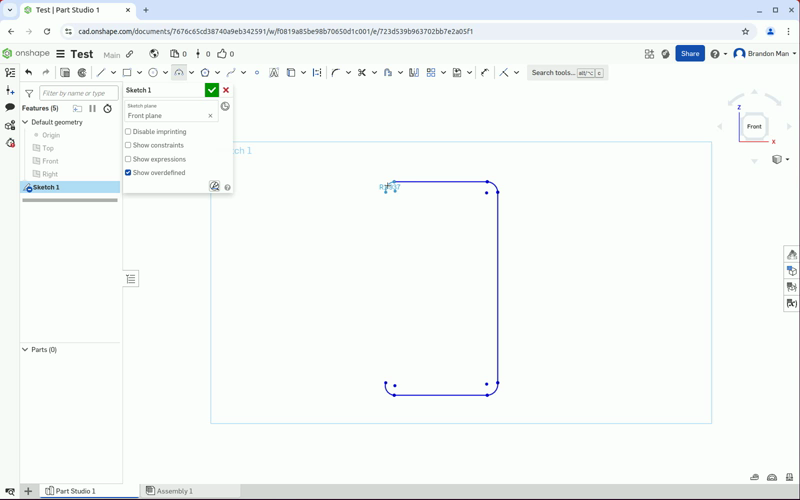
key_up(shift)
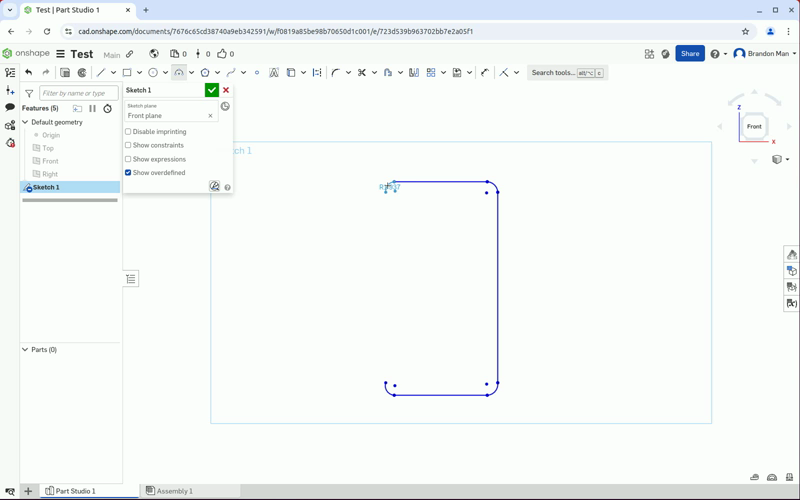
key(esc)
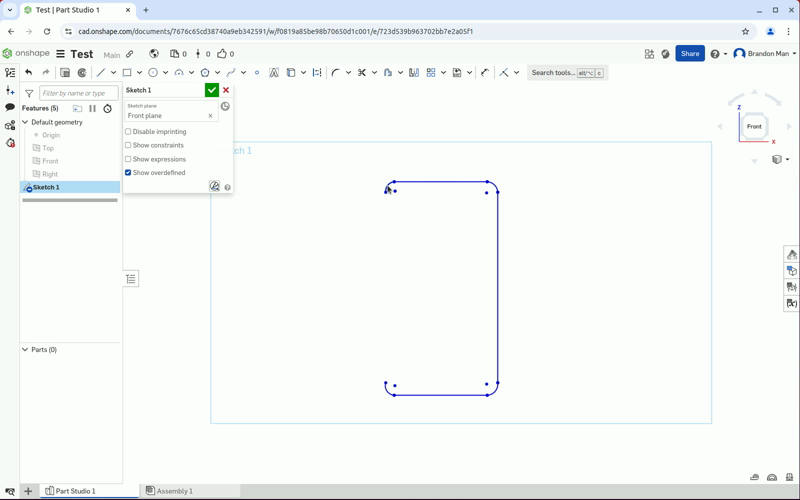
key(l)
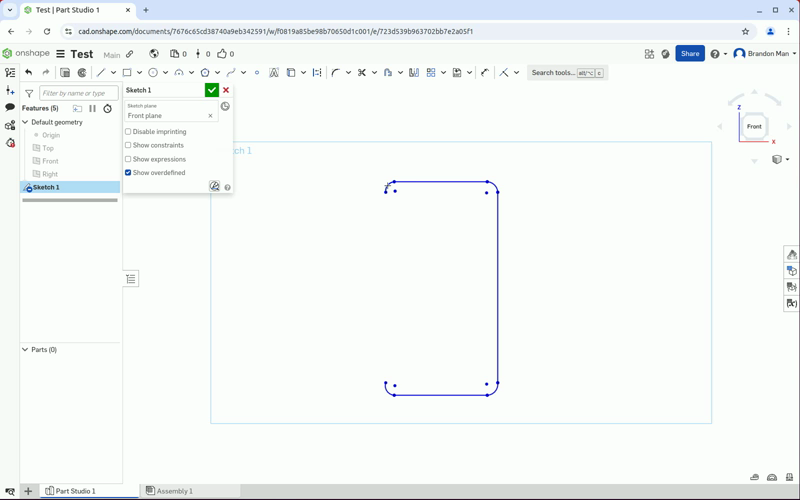
mouse_move(385, 192)
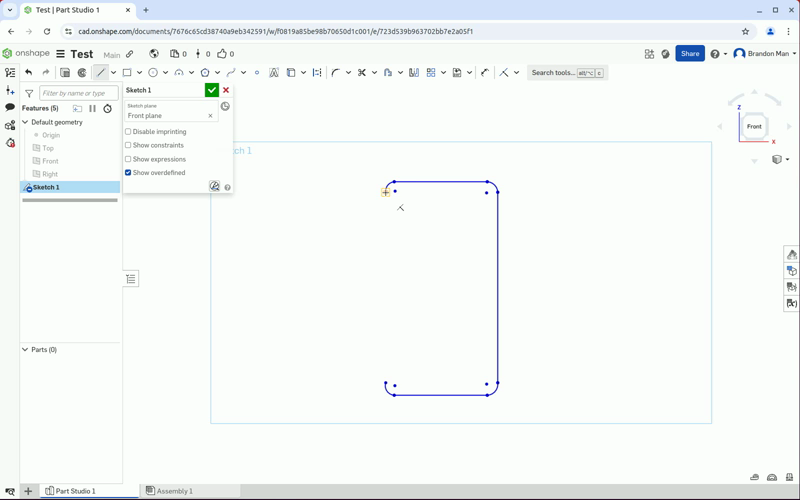
click(385, 192)
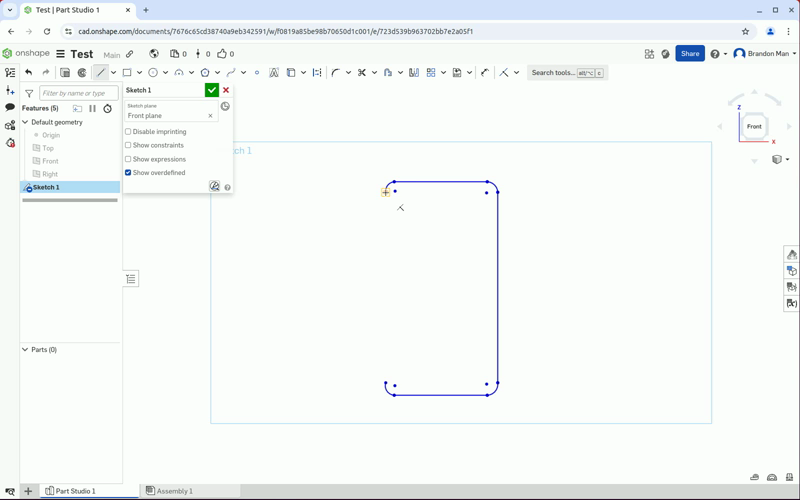
key_down(shift)
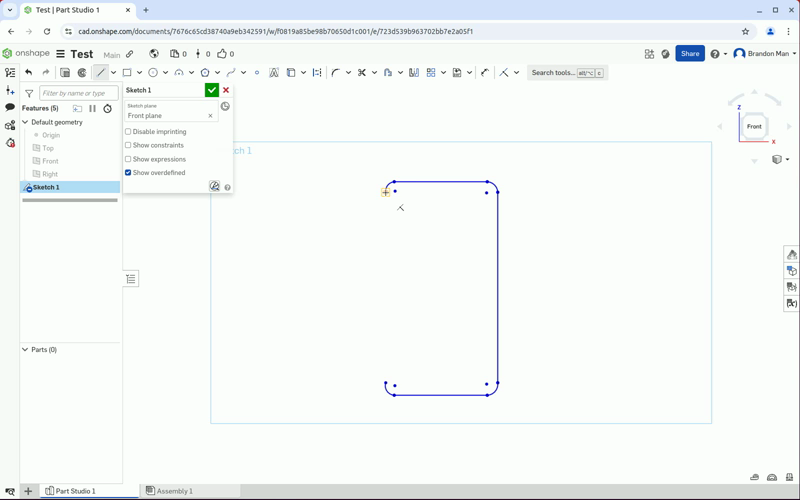
mouse_move(385, 382)
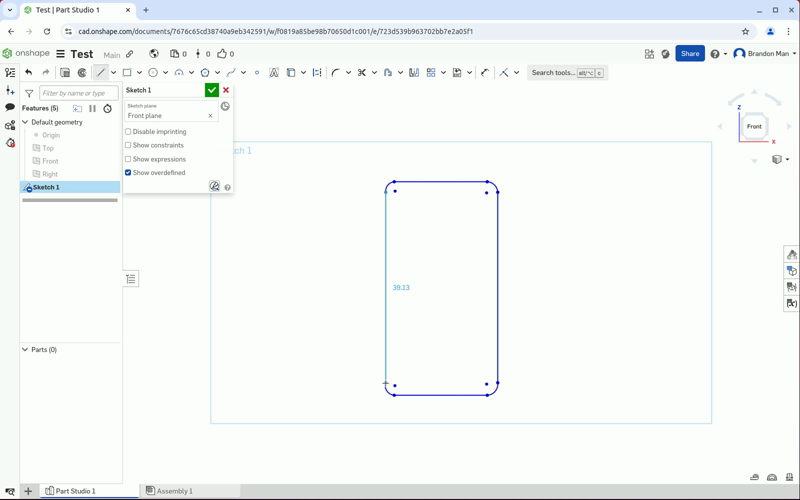
key_up(shift)
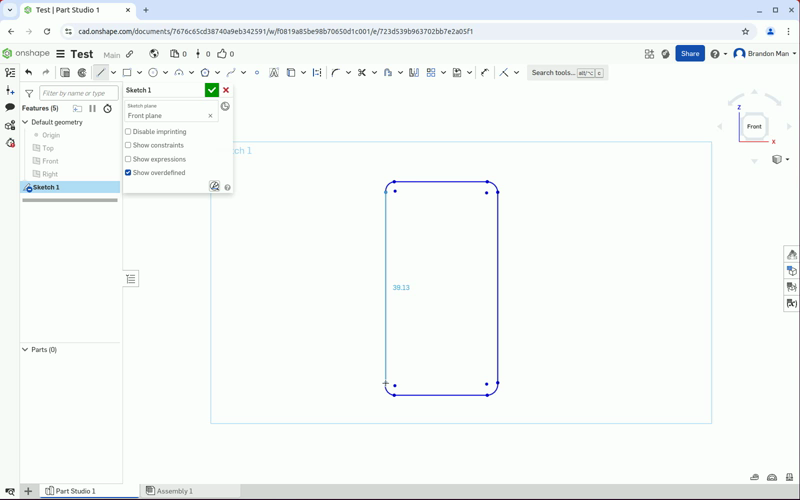
click(385, 382)
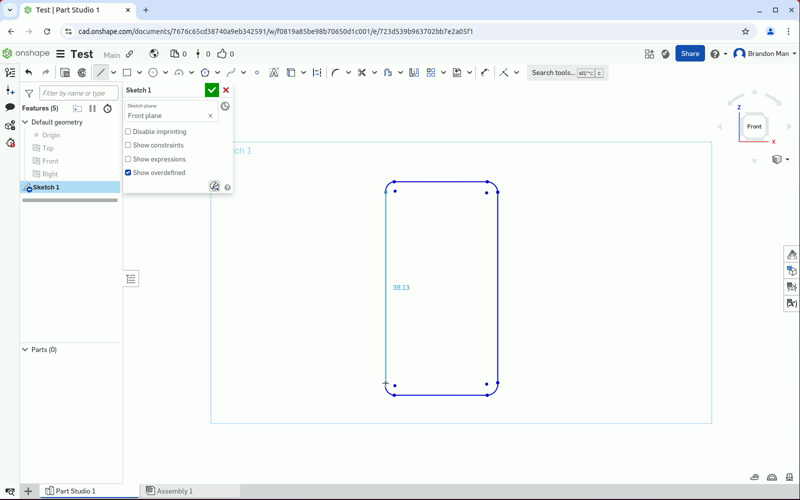
key(esc)
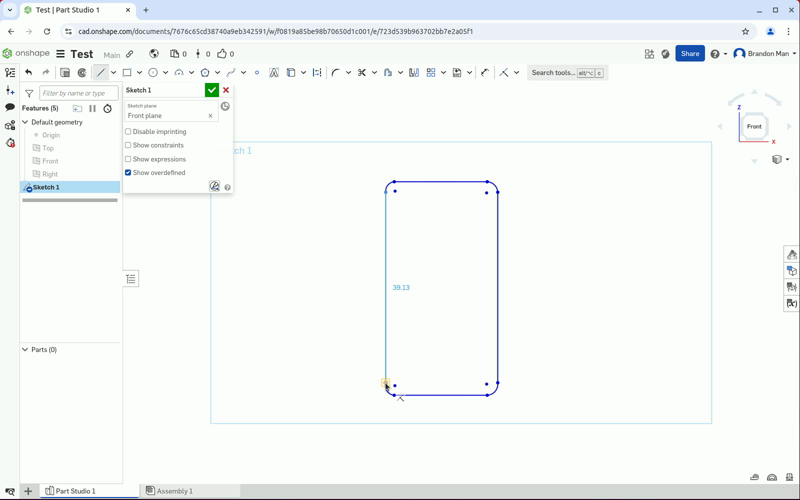
mouse_move(461, 324)
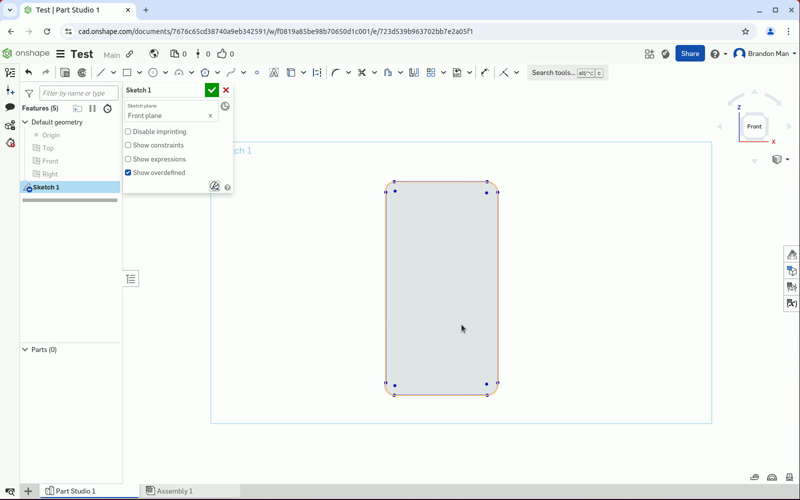
click(461, 324)
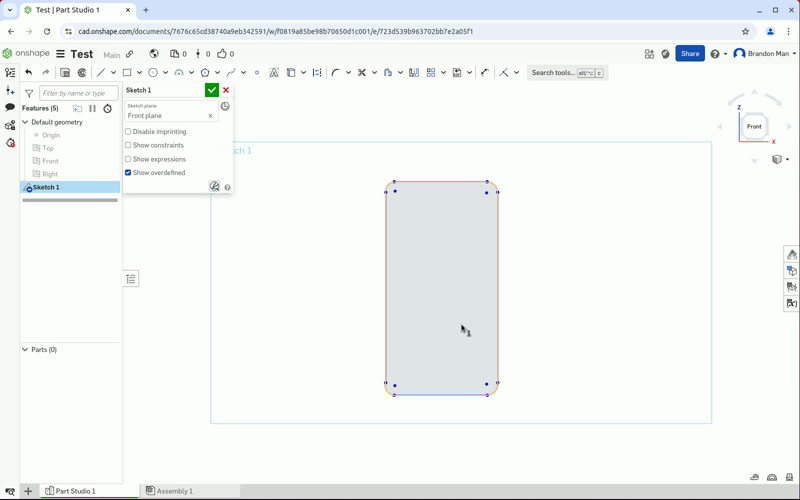
mouse_move(73, 352)
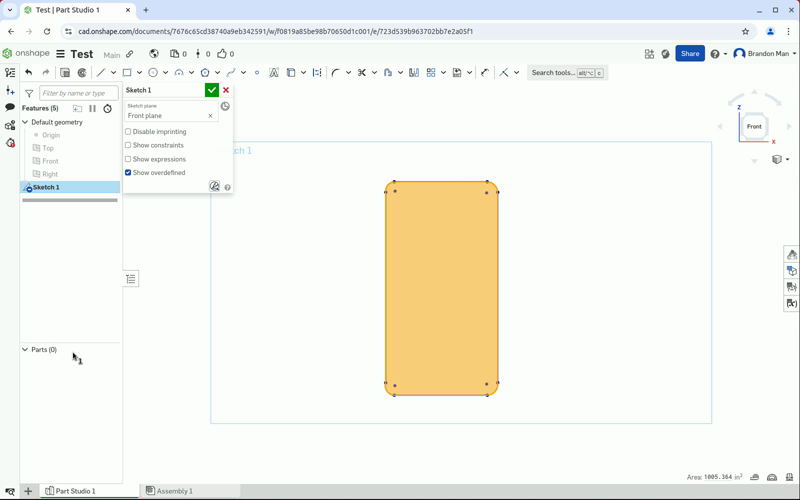
key(shift+y)
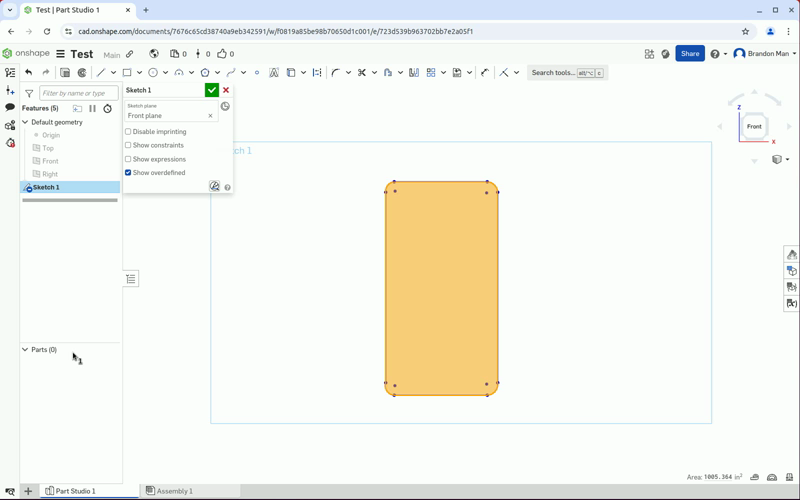
key(shift+e)
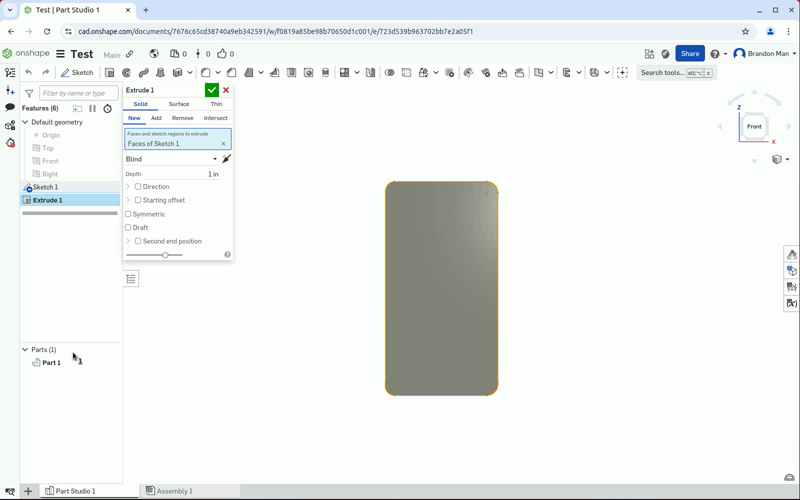
mouse_move(143, 106)
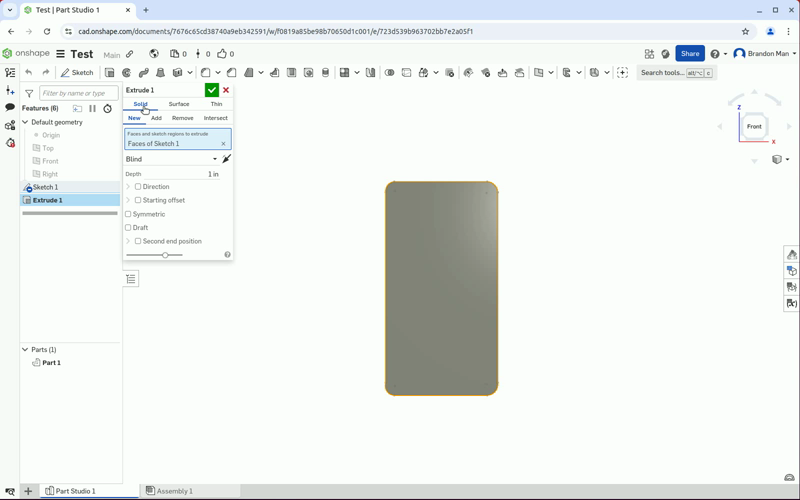
click(143, 106)
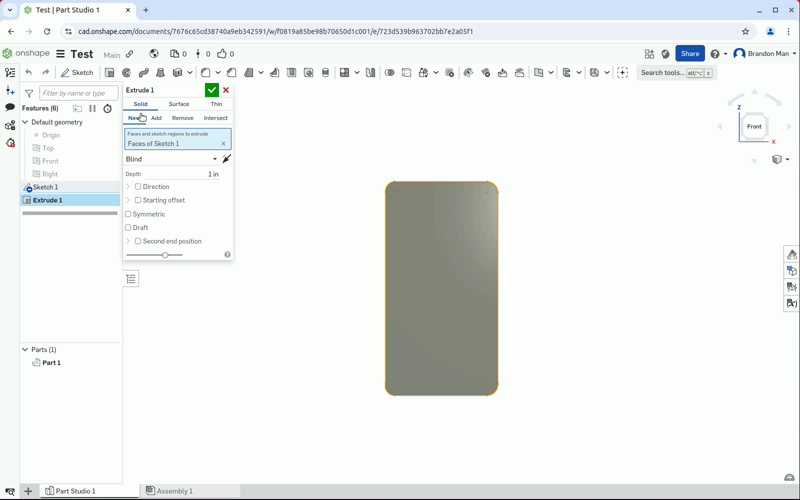
mouse_move(137, 120)
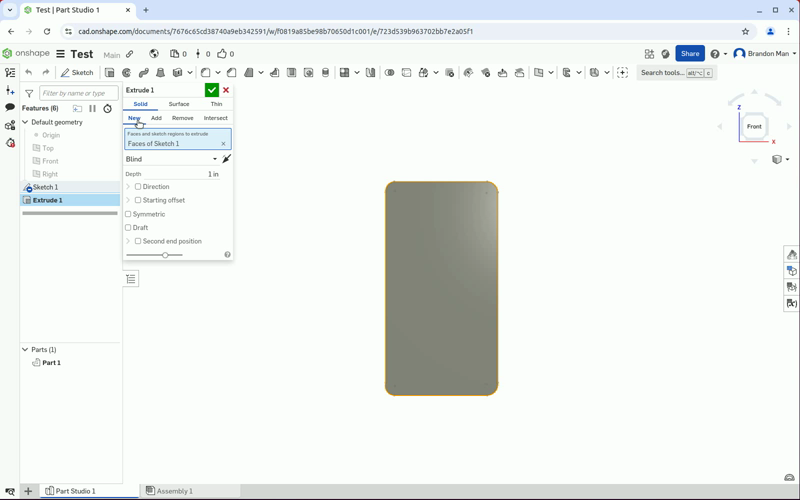
click(137, 120)
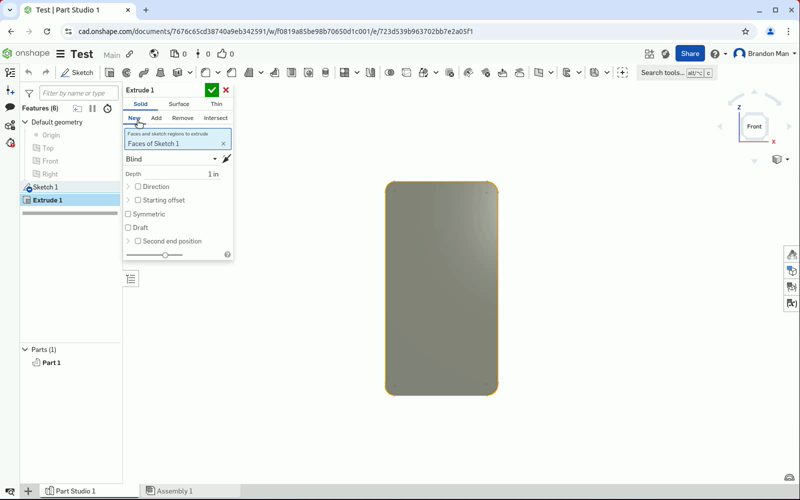
key(tab, 4)
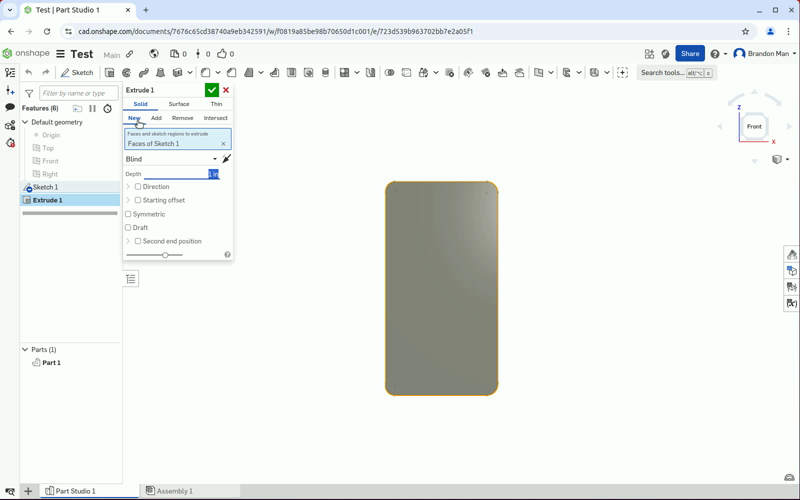
text(2.166)
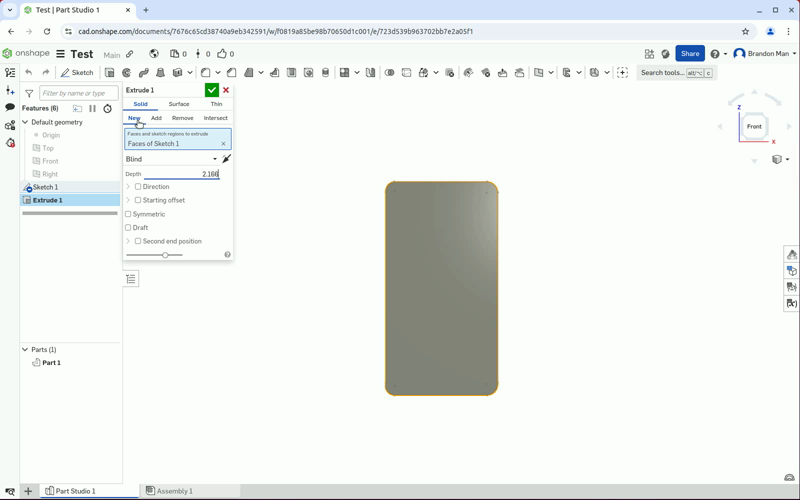
key(enter)
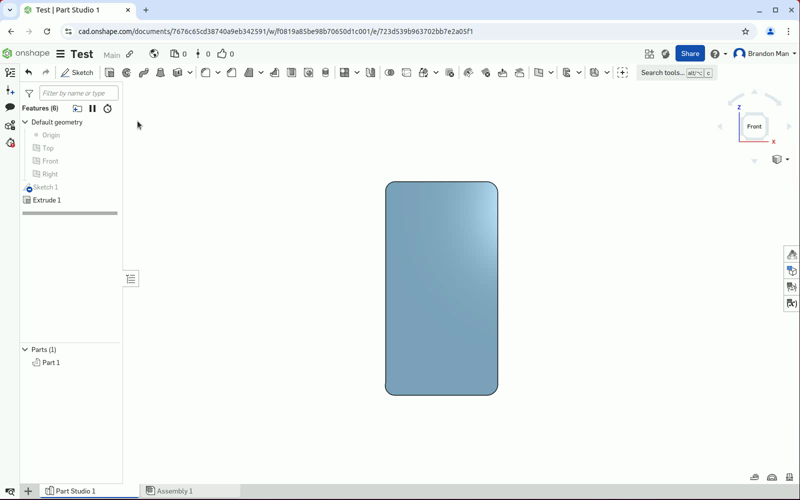
key(shift+h)
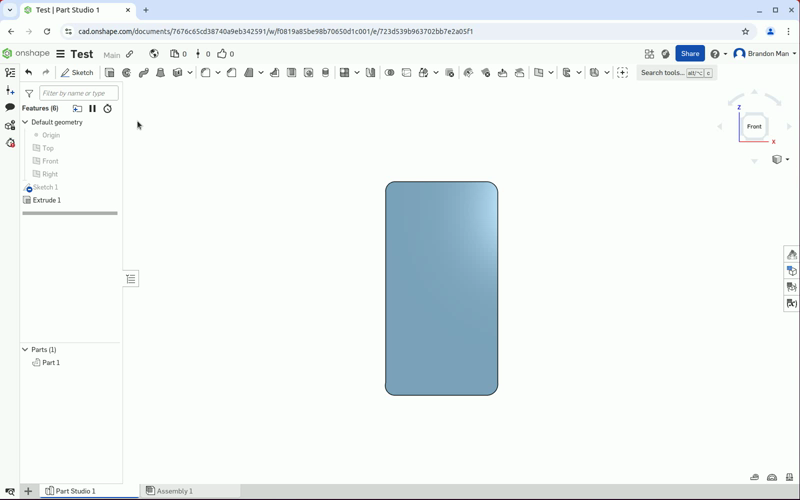
key(shift+h)
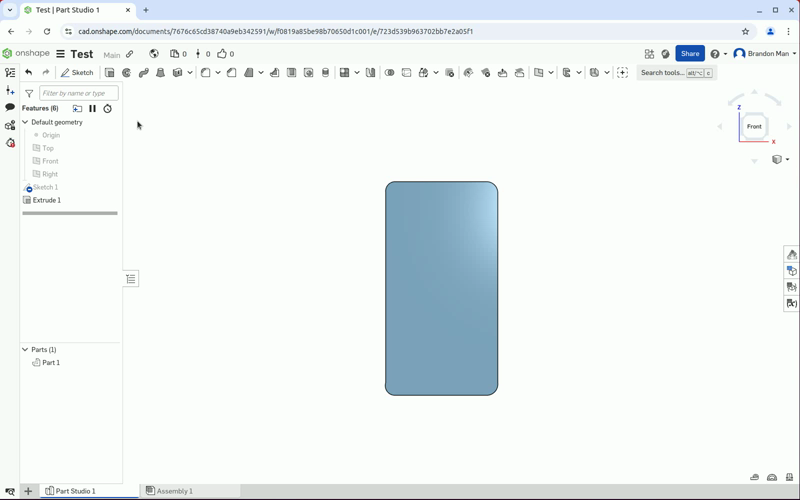
mouse_move(73, 189)
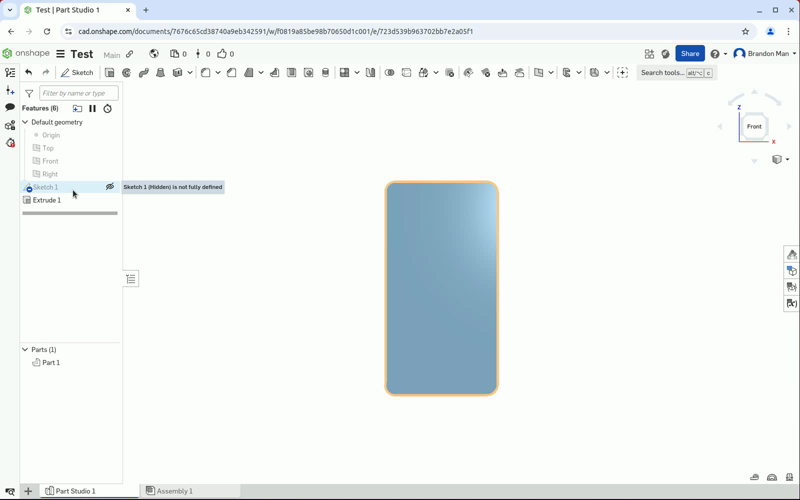
click(73, 189)
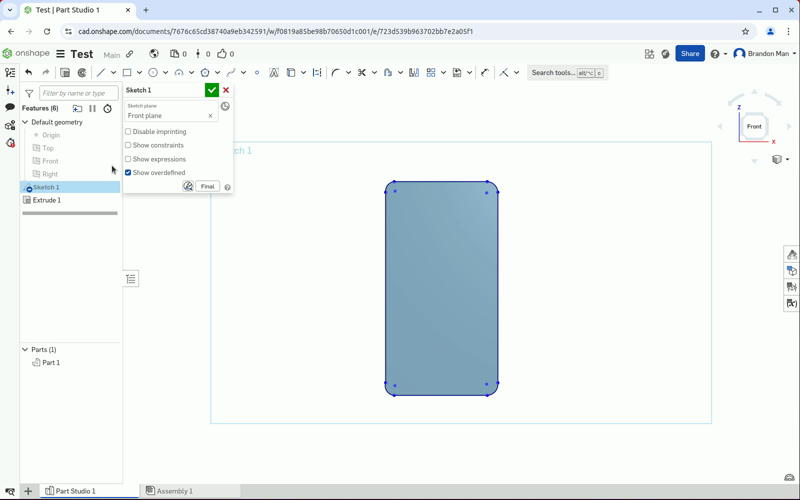
mouse_move(229, 92)
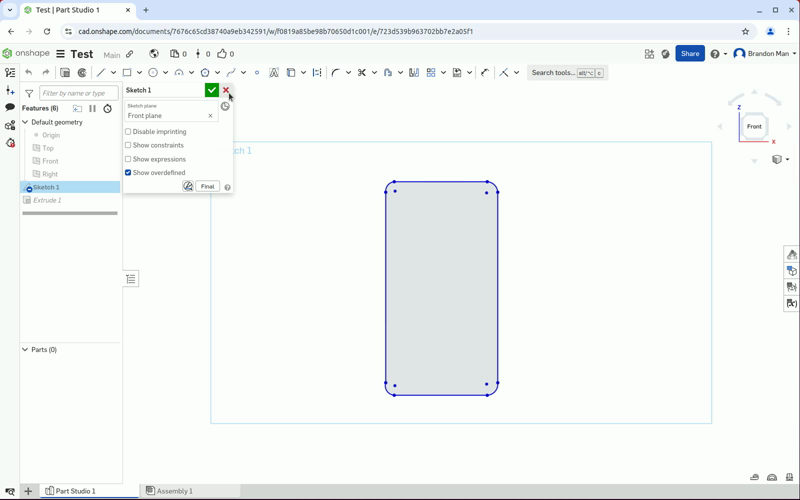
click(229, 92)
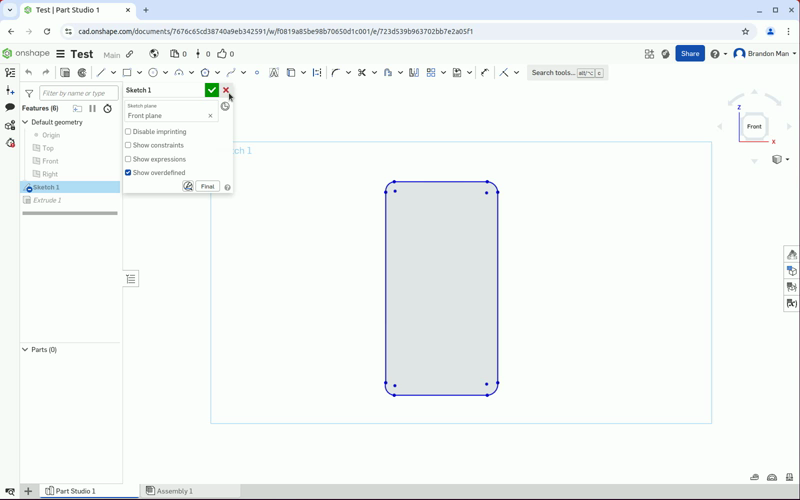
key(shift+s)
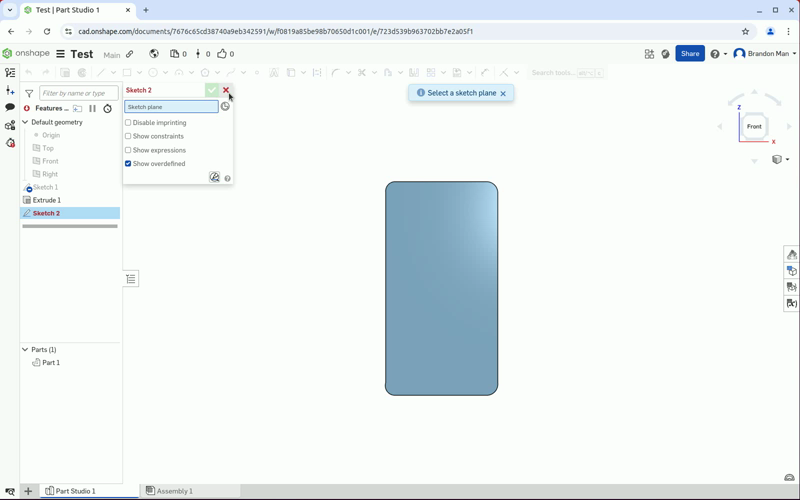
mouse_move(73, 163)
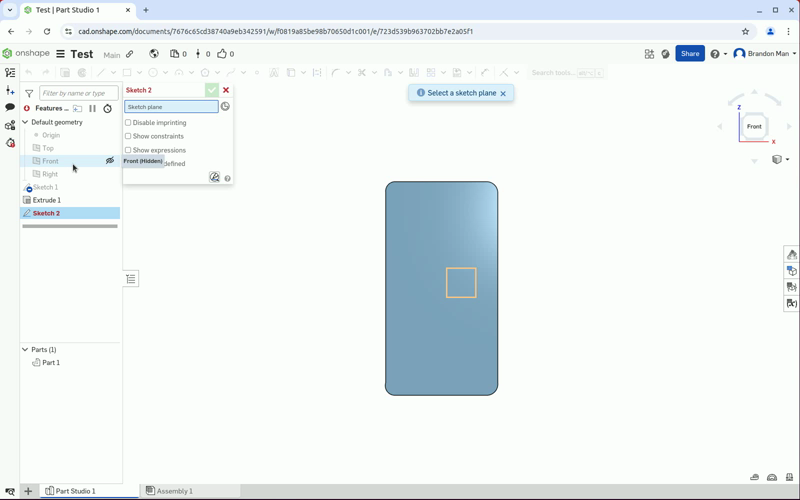
click(73, 163)
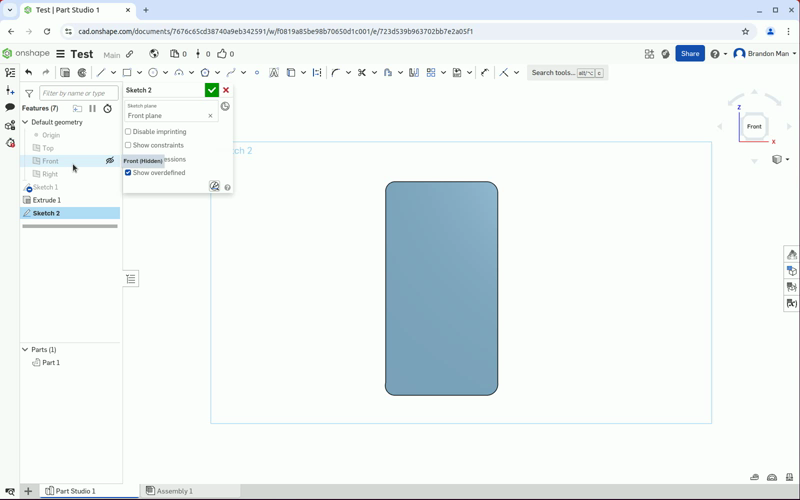
mouse_move(73, 352)
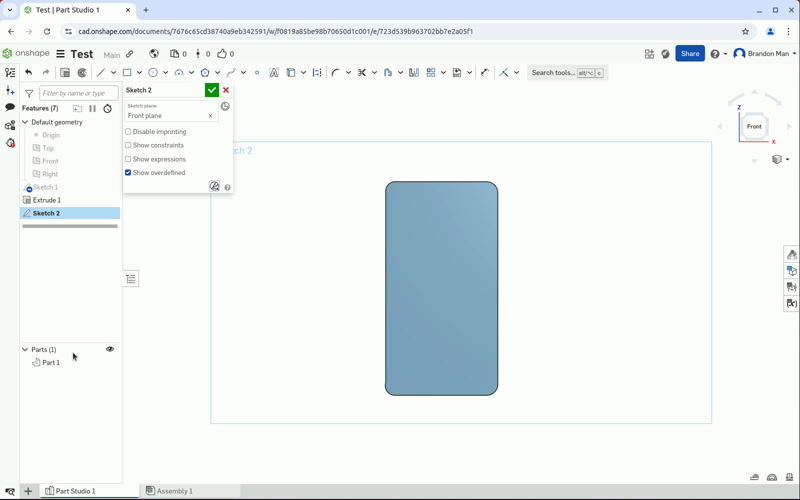
key(y)
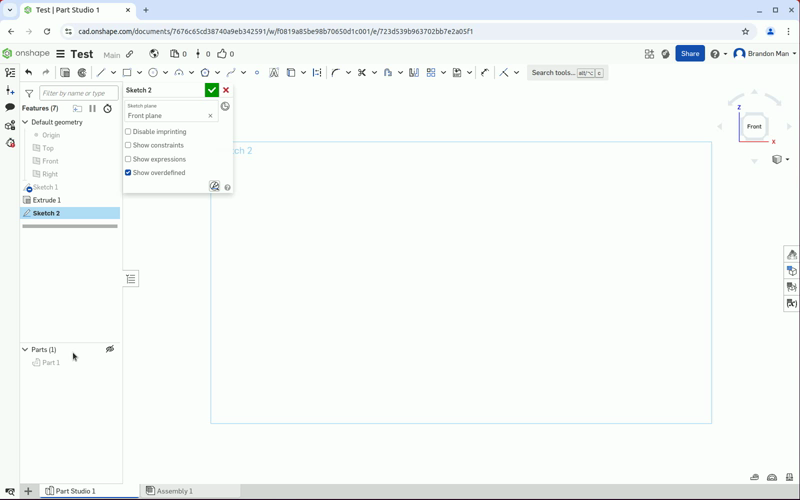
key(a)
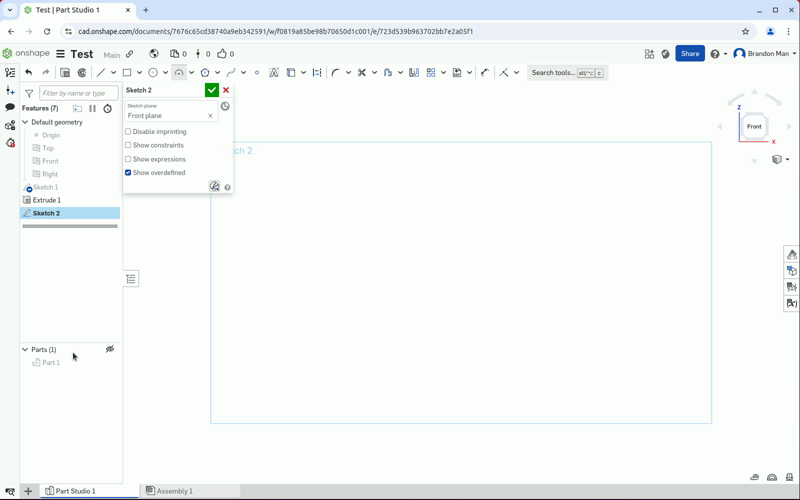
key_down(shift)
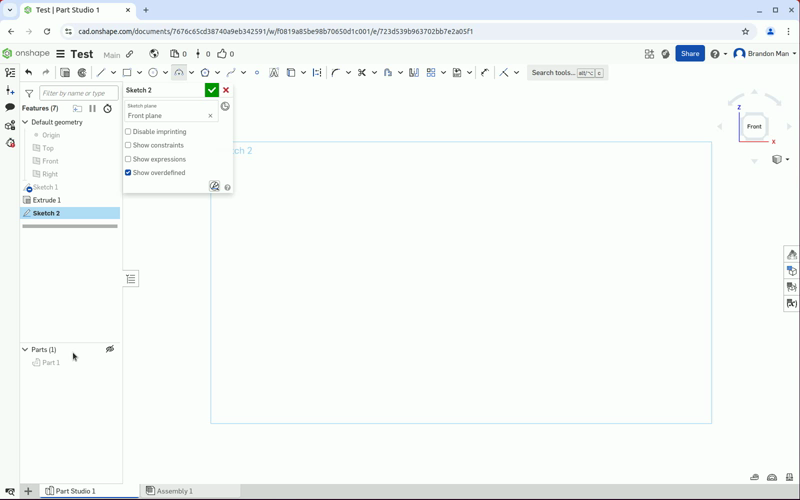
mouse_move(431, 226)
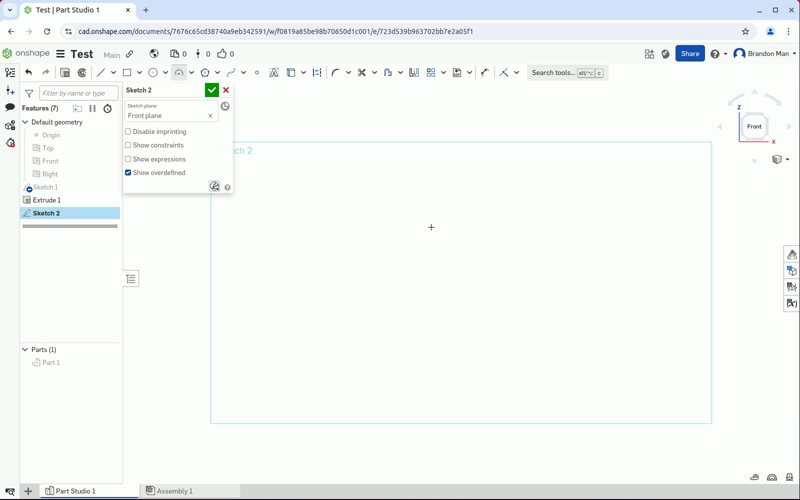
click(431, 226)
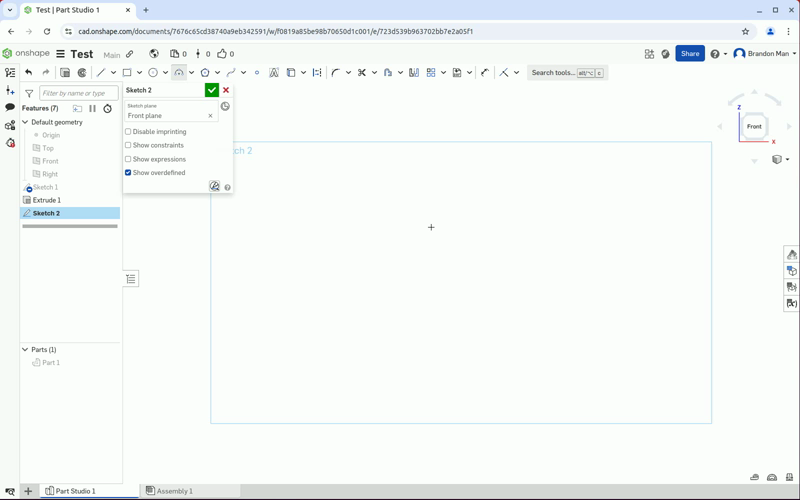
key_up(shift)
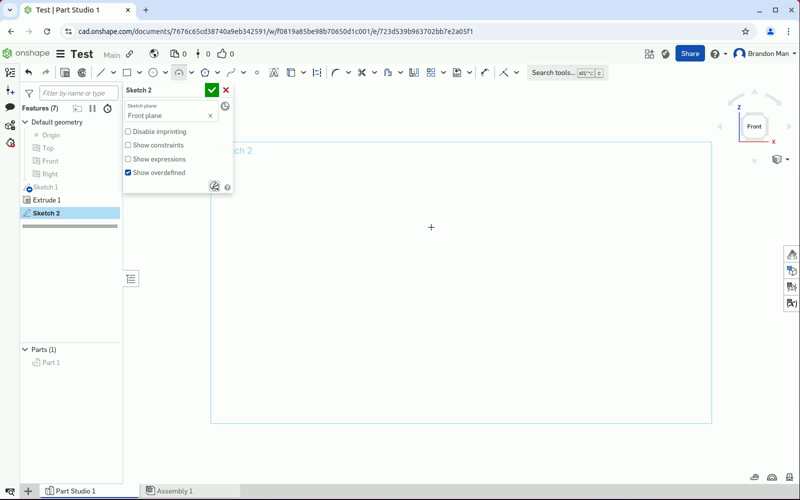
key_down(shift)
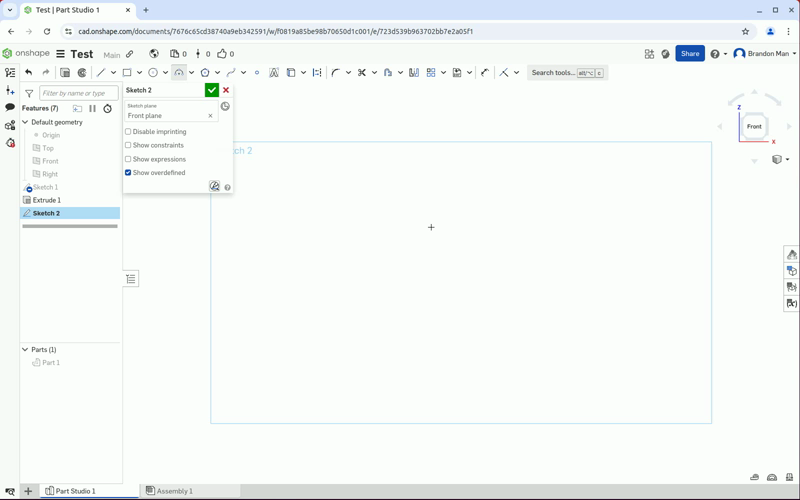
mouse_move(438, 232)
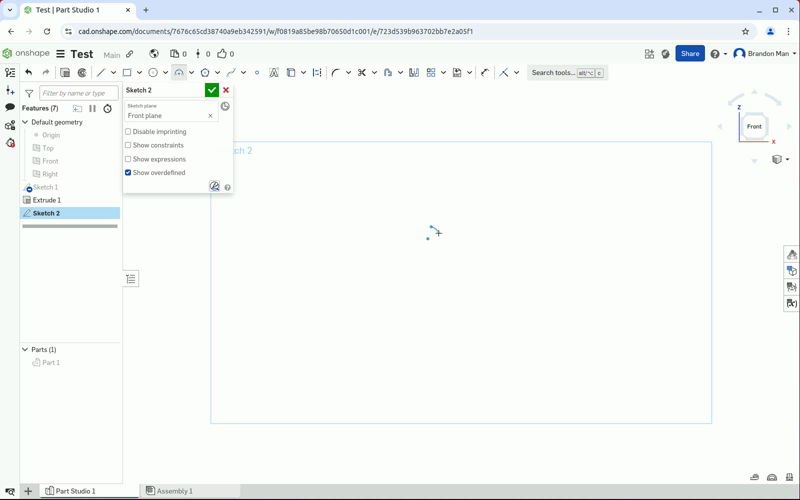
click(438, 232)
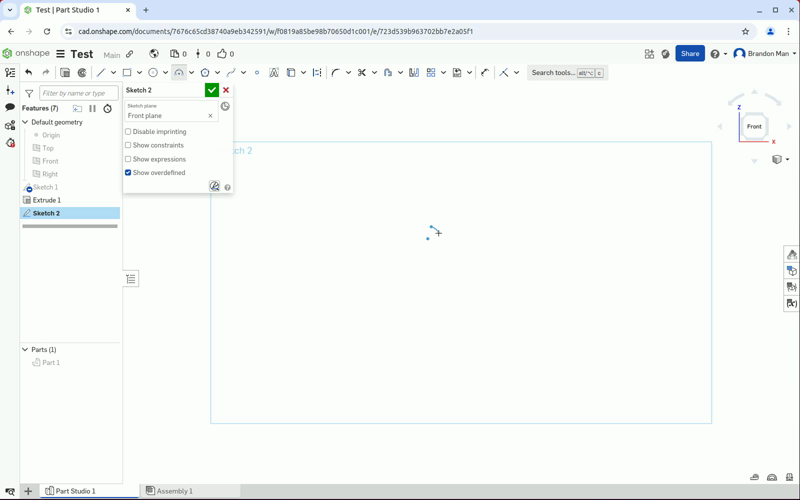
mouse_move(433, 231)
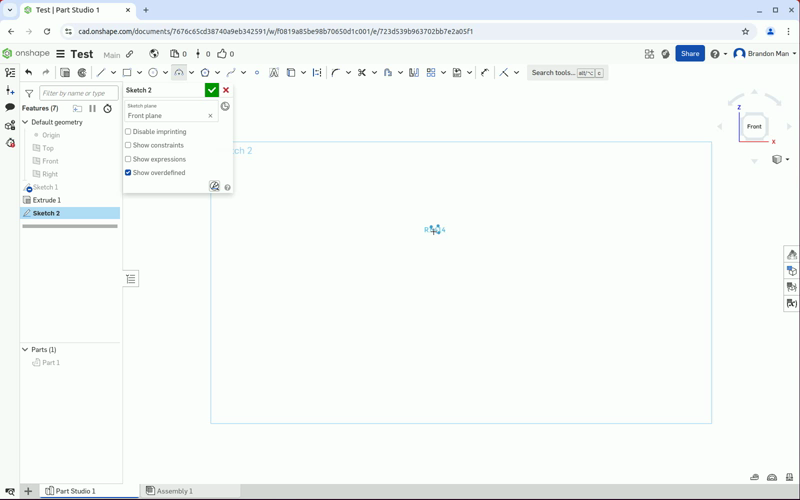
click(433, 231)
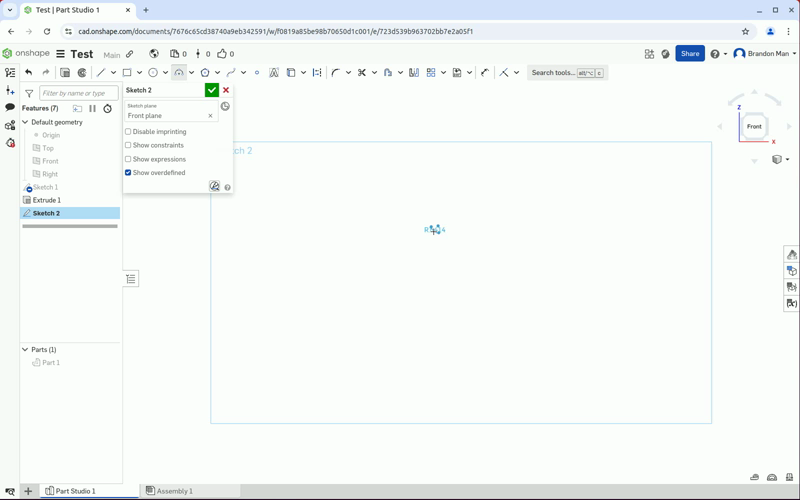
key_up(shift)
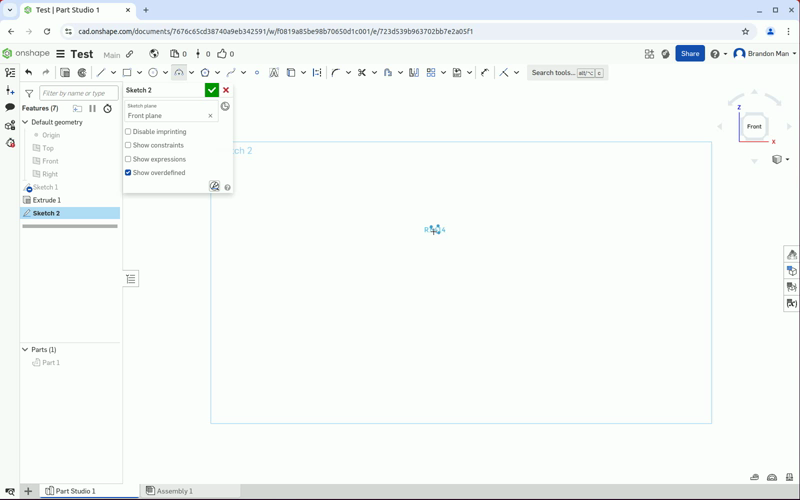
key(esc)
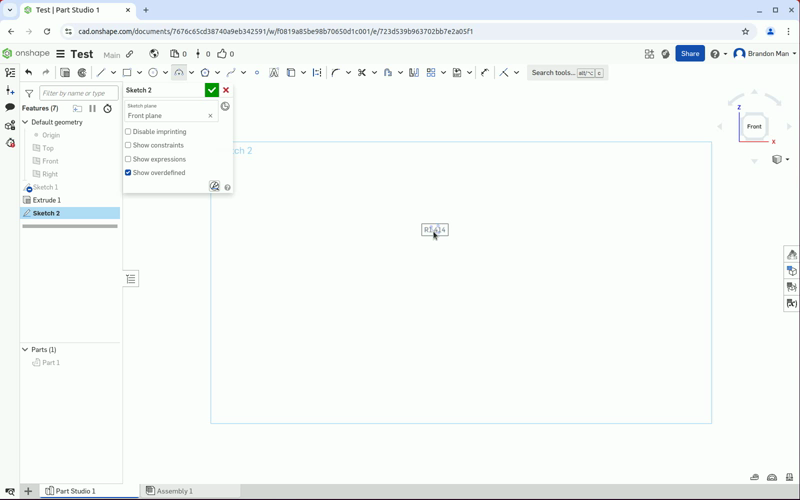
key(l)
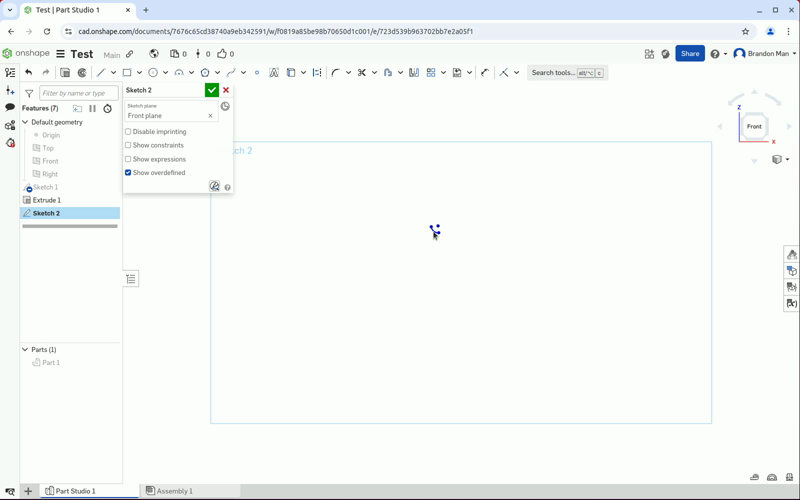
mouse_move(438, 232)
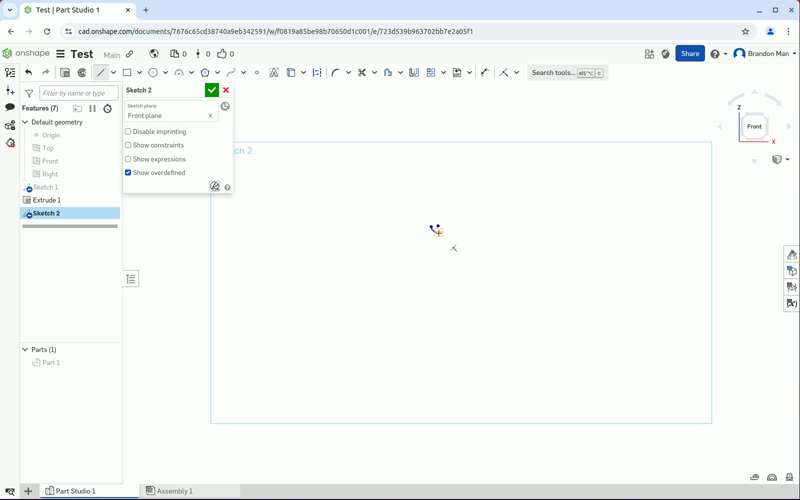
click(438, 232)
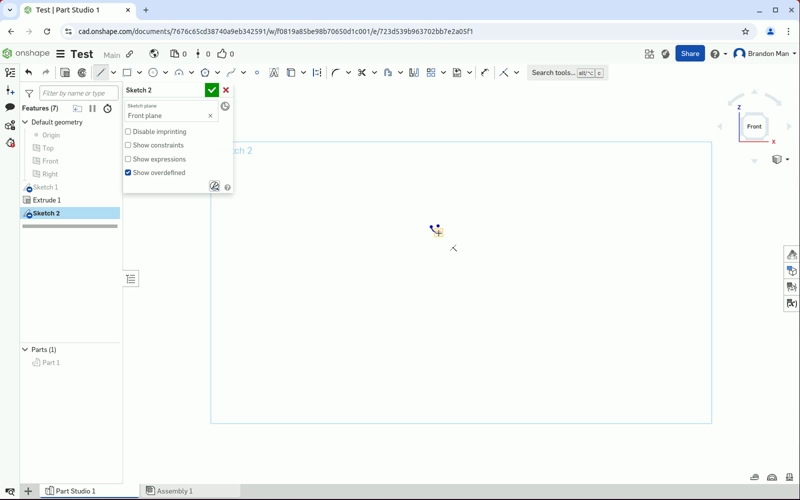
key_down(shift)
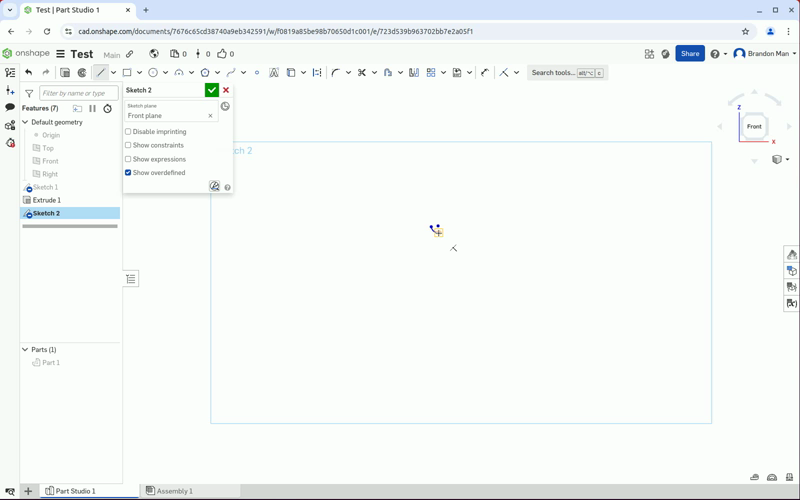
mouse_move(510, 232)
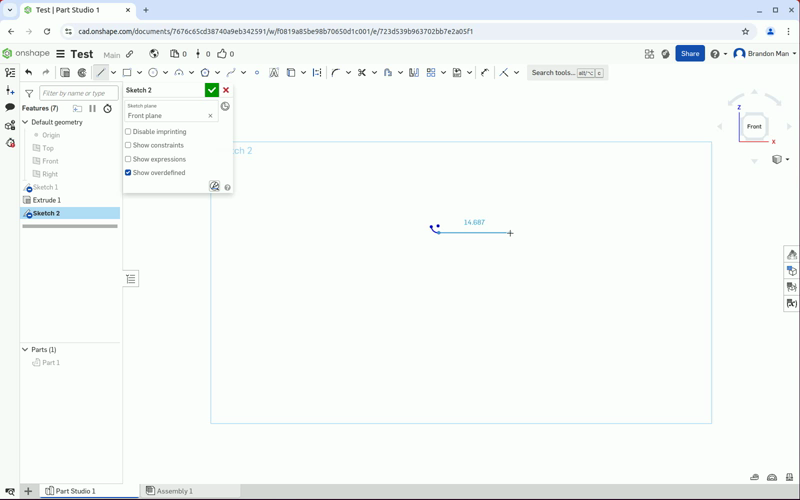
click(510, 232)
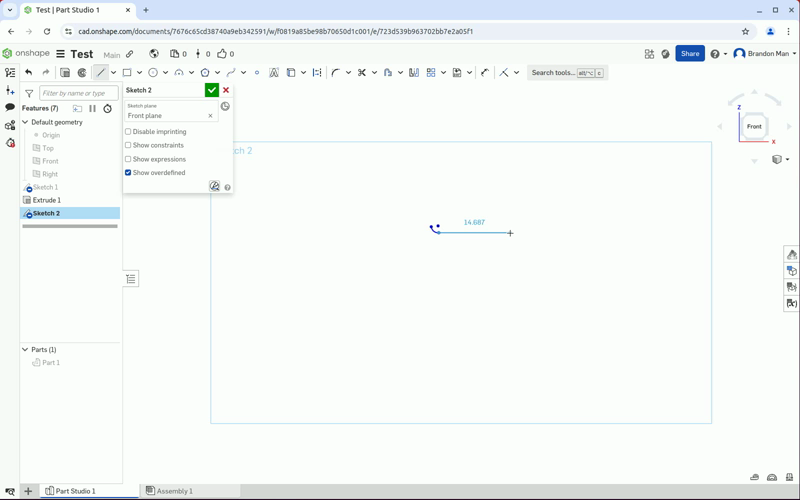
key_up(shift)
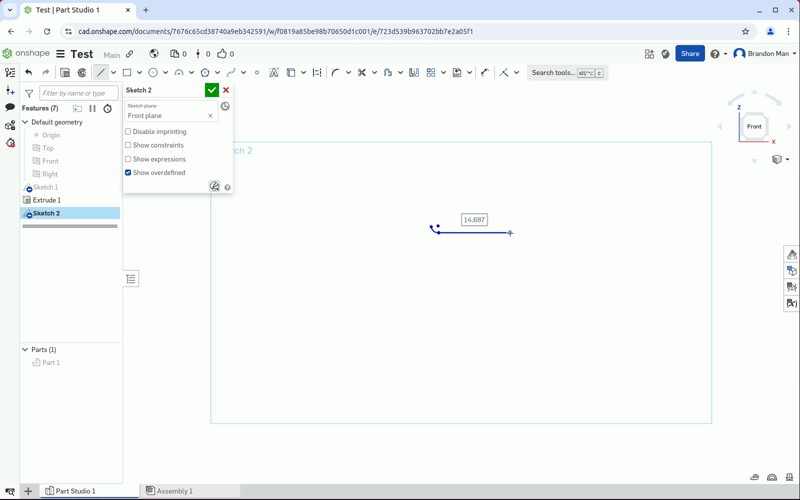
key(esc)
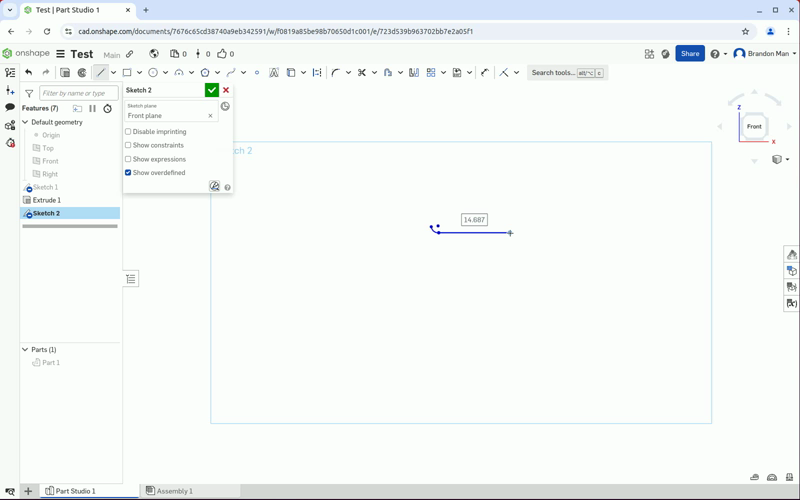
key(a)
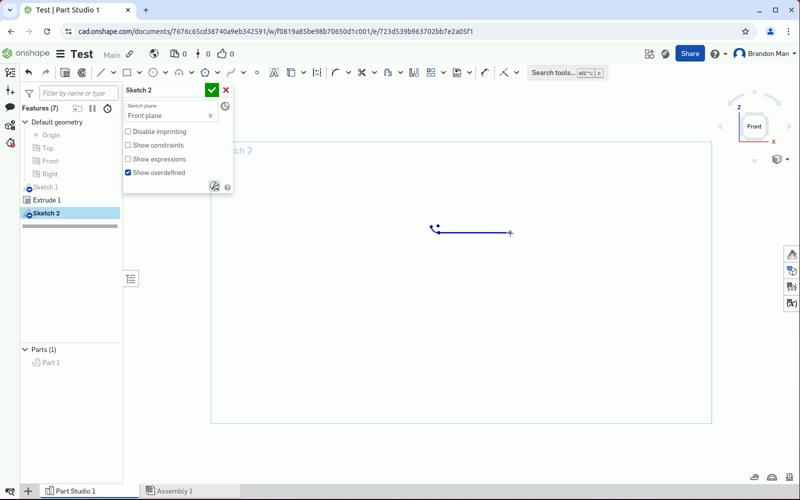
mouse_move(510, 232)
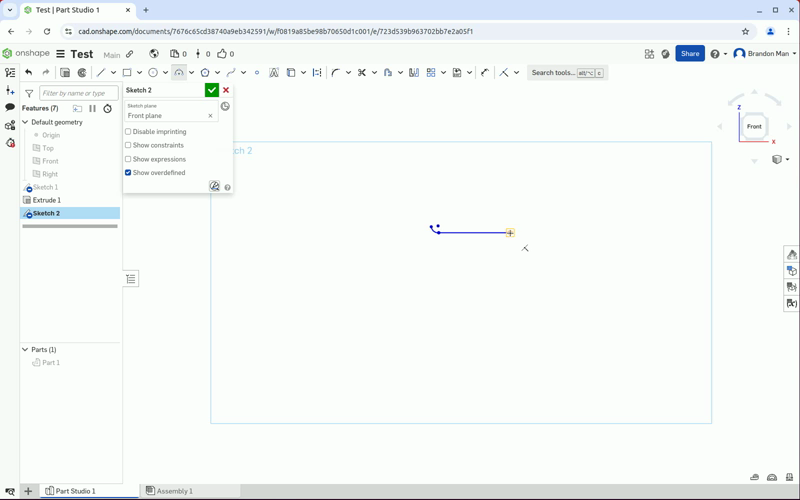
click(510, 232)
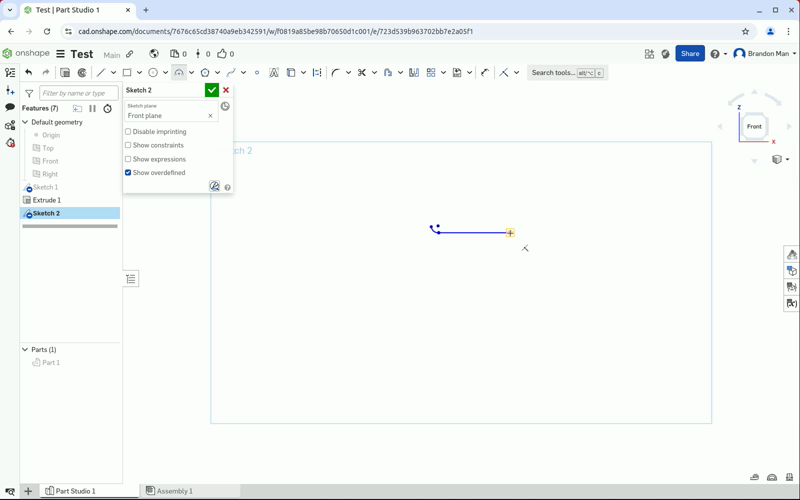
key_down(shift)
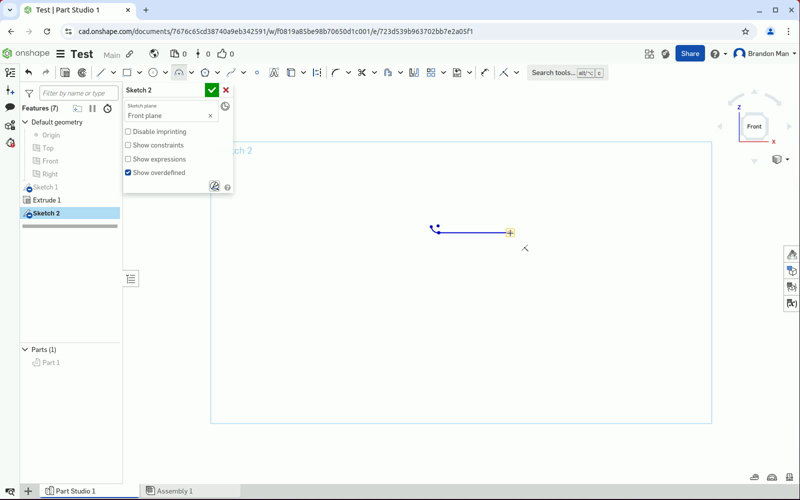
mouse_move(516, 226)
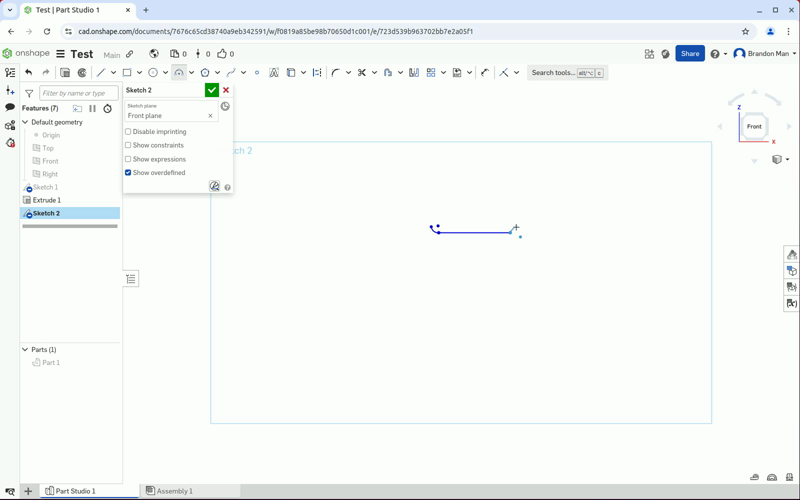
click(516, 226)
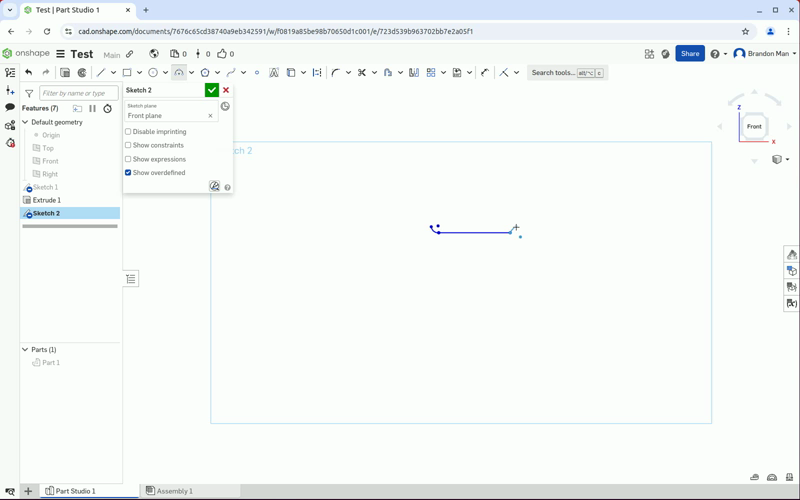
mouse_move(514, 231)
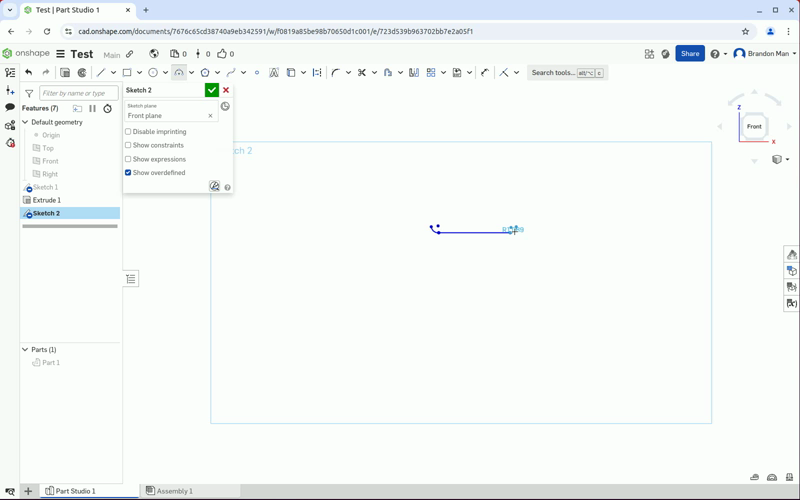
click(514, 231)
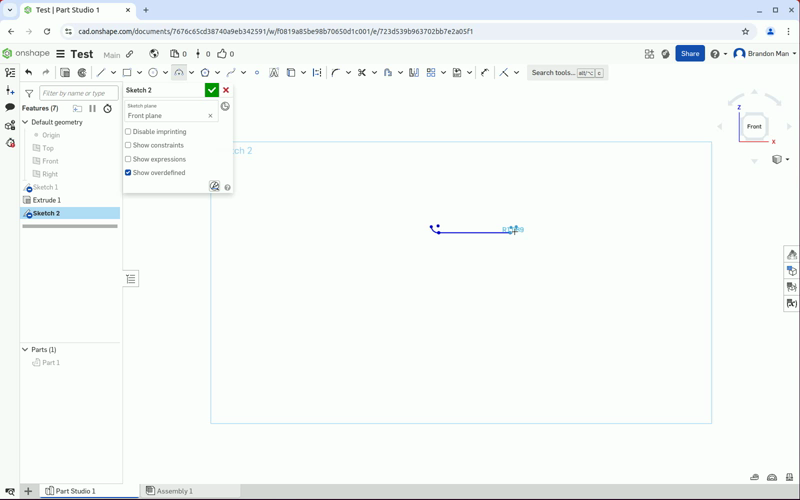
key_up(shift)
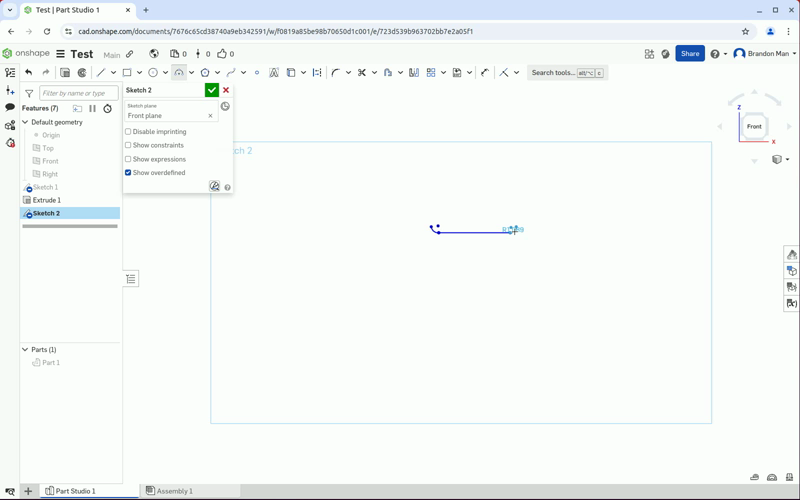
key(esc)
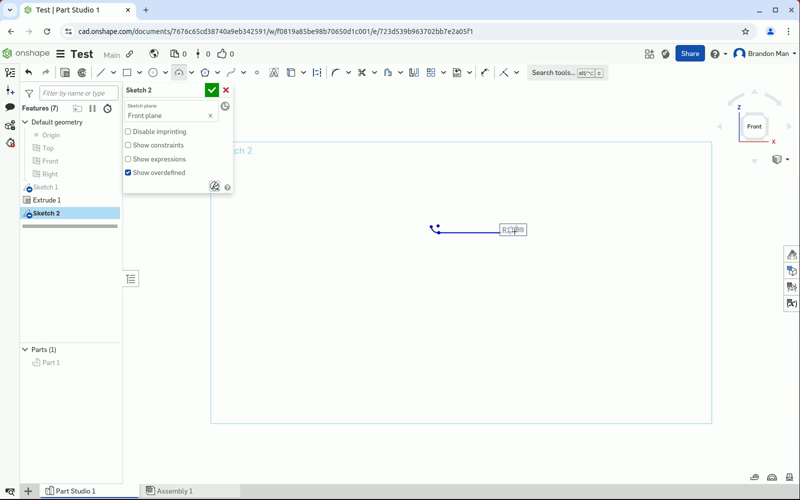
key(l)
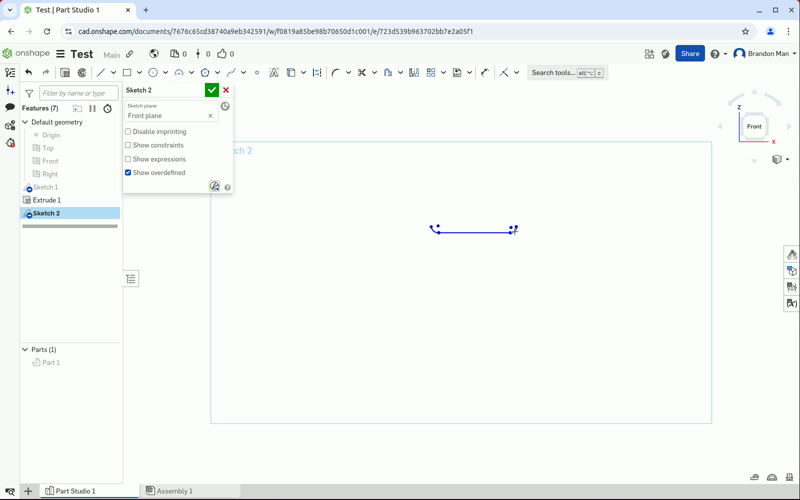
mouse_move(516, 226)
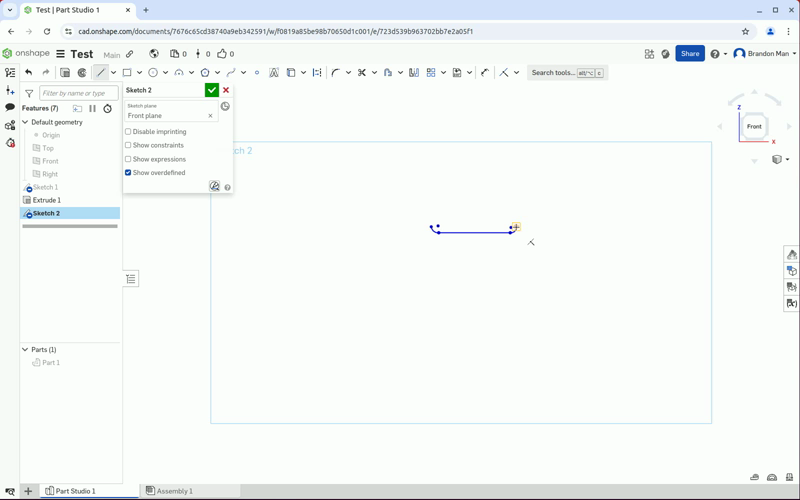
click(516, 226)
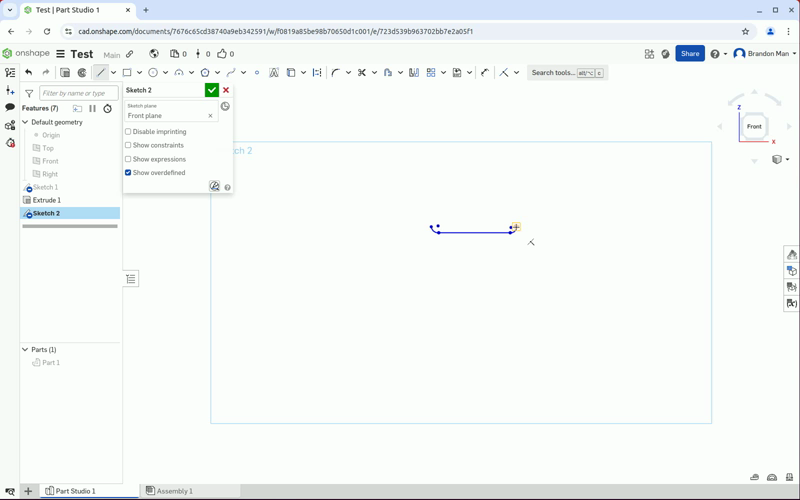
key_down(shift)
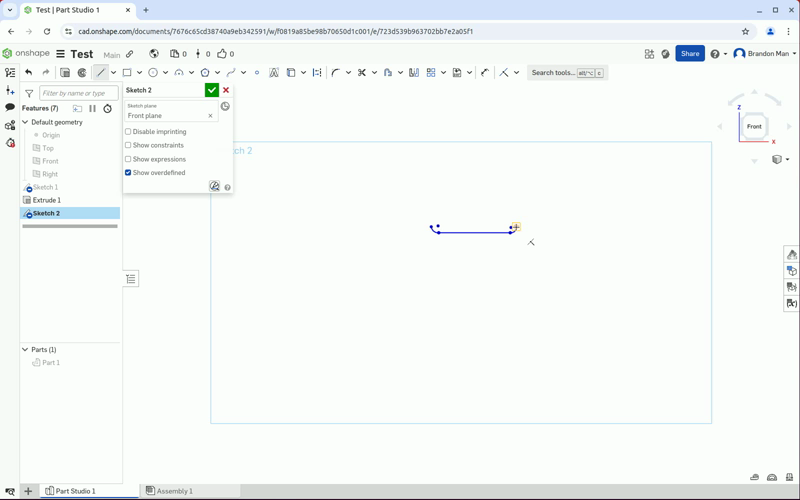
mouse_move(546, 226)
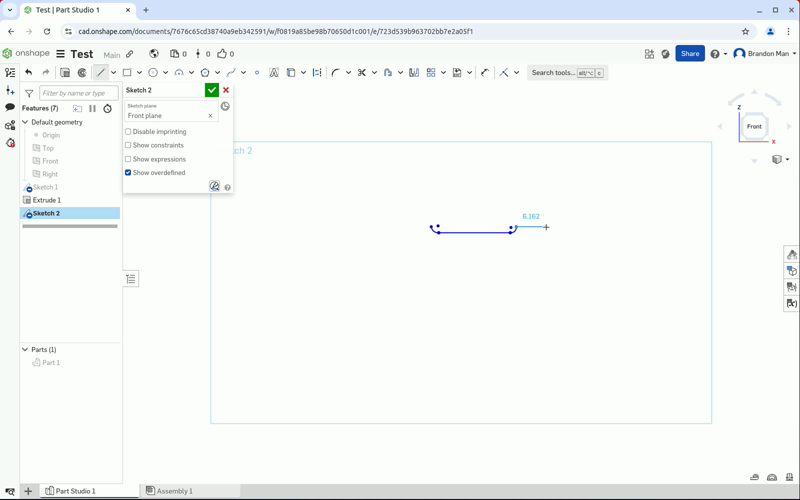
mouse_move(516, 173)
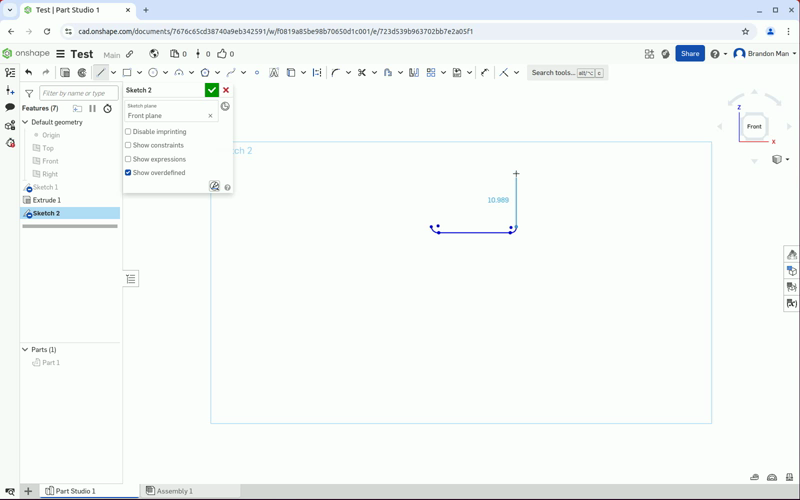
click(516, 173)
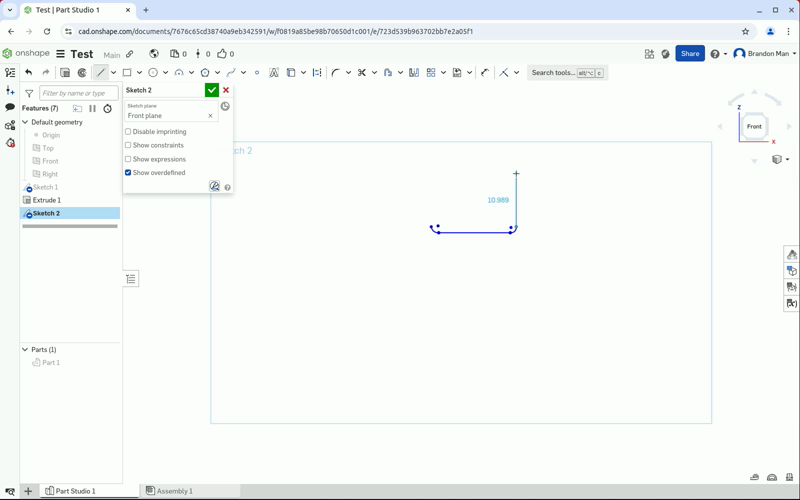
key_up(shift)
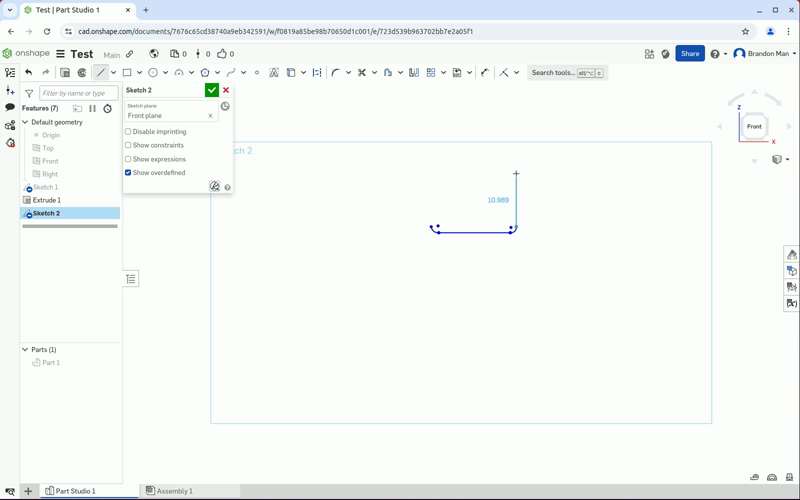
key(esc)
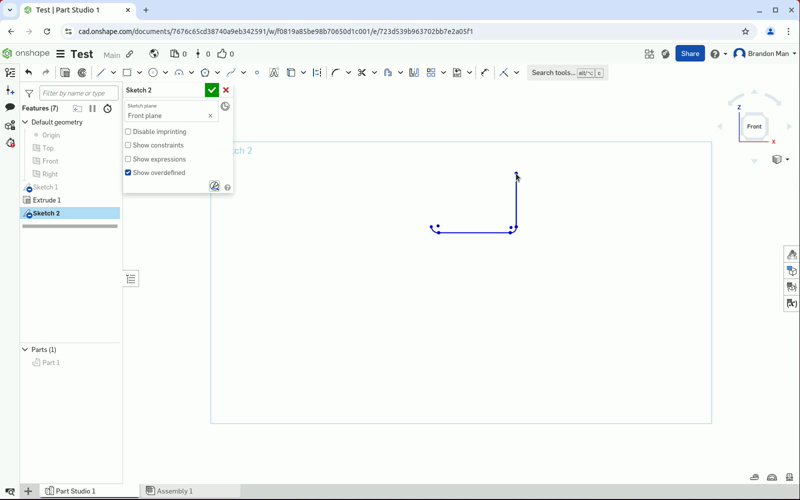
key(a)
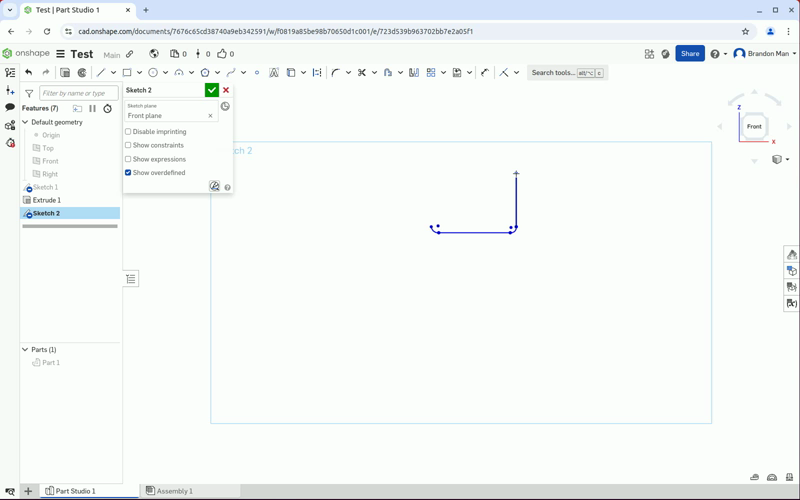
mouse_move(516, 173)
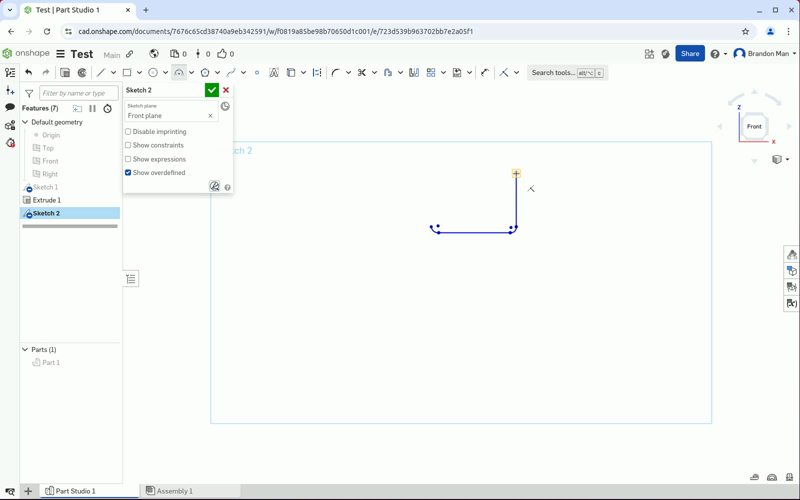
click(516, 173)
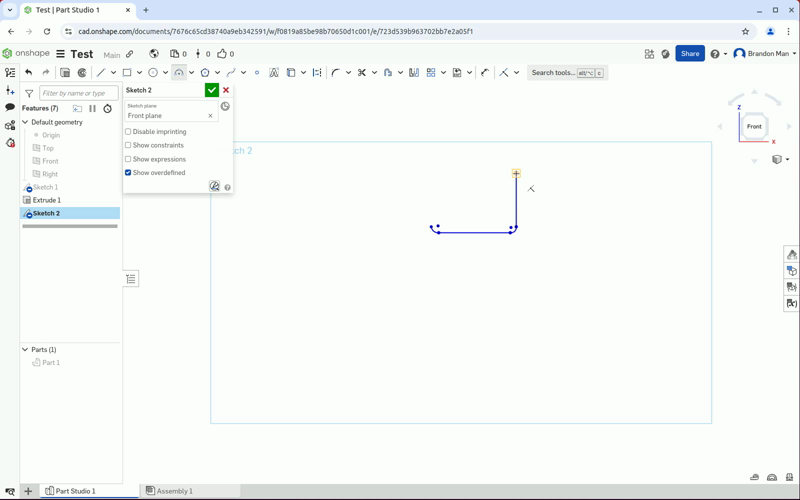
key_down(shift)
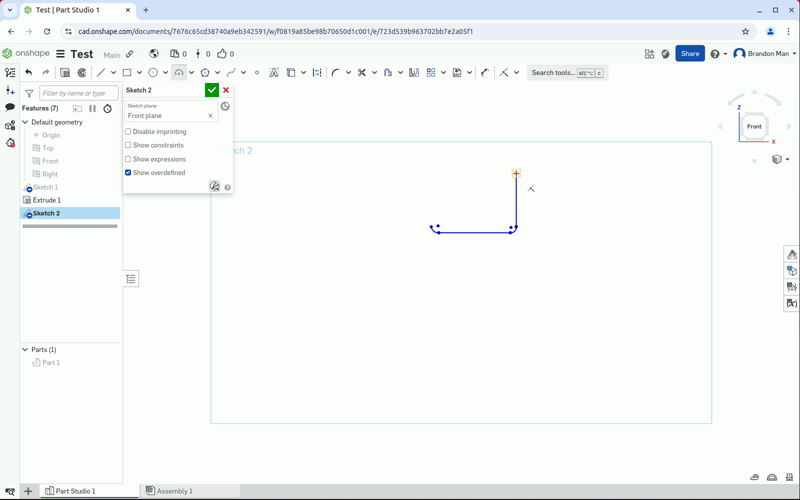
mouse_move(510, 169)
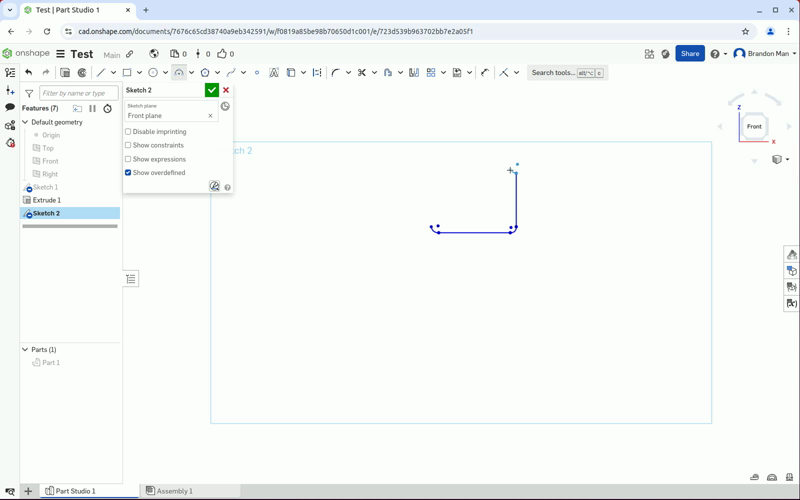
scroll(6)
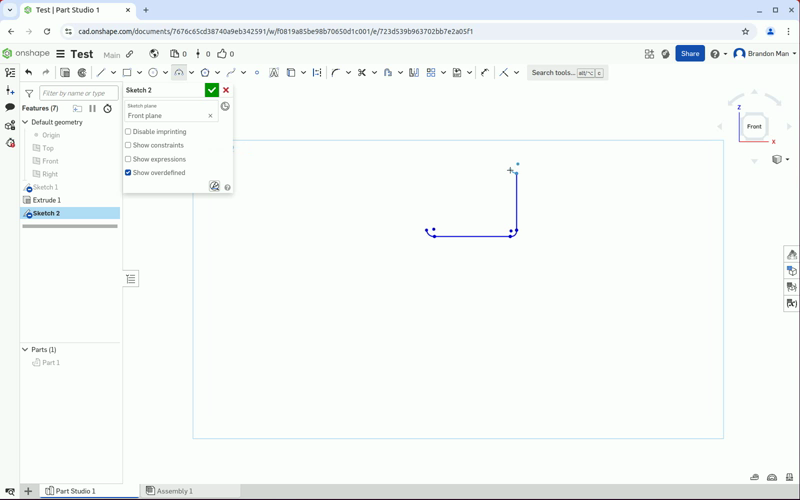
scroll(6)
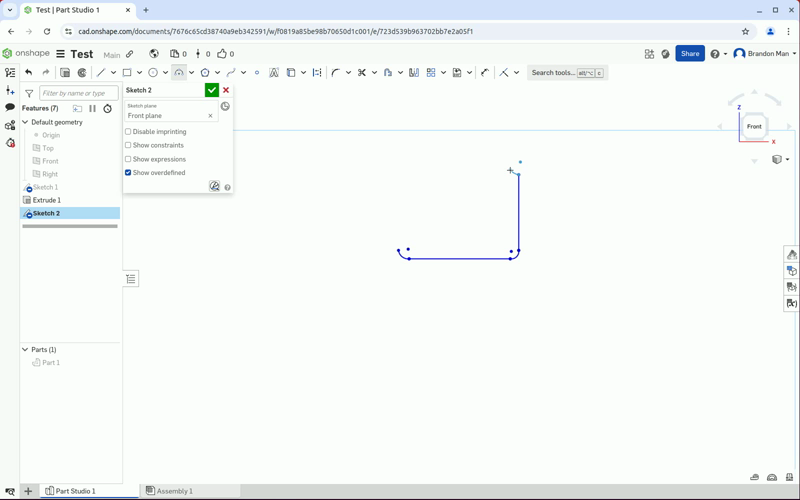
scroll(6)
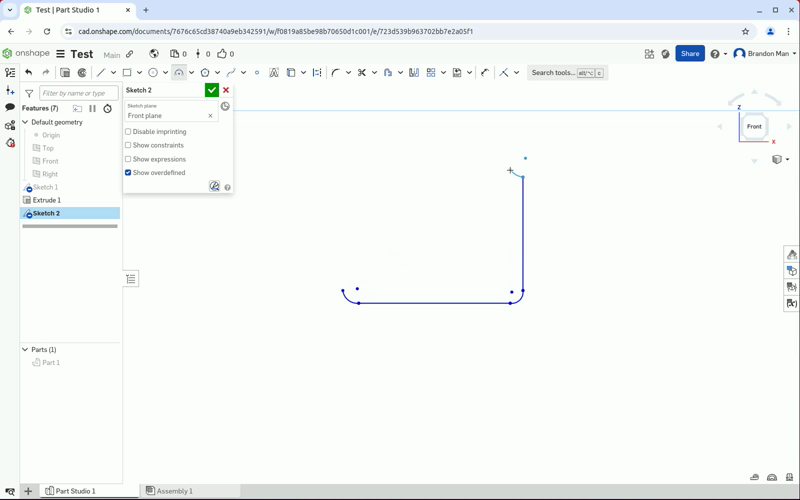
scroll(6)
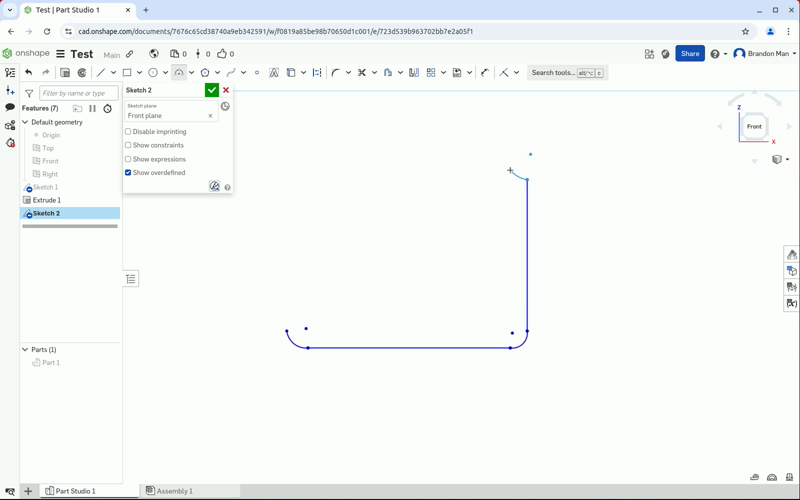
scroll(6)
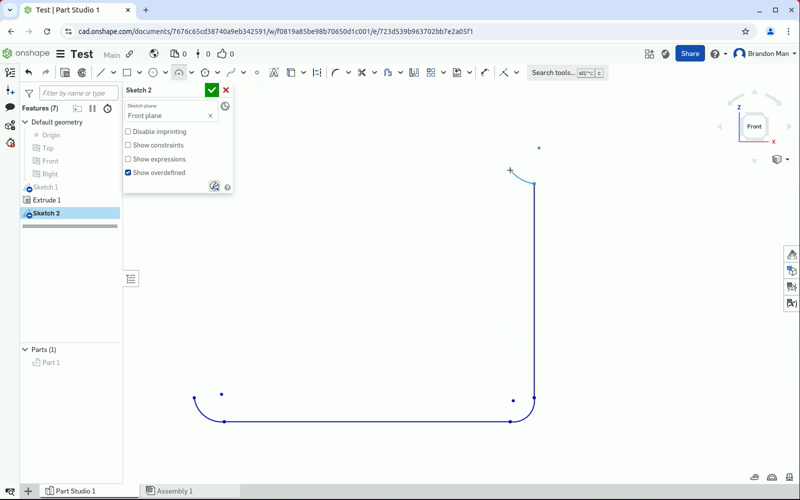
scroll(6)
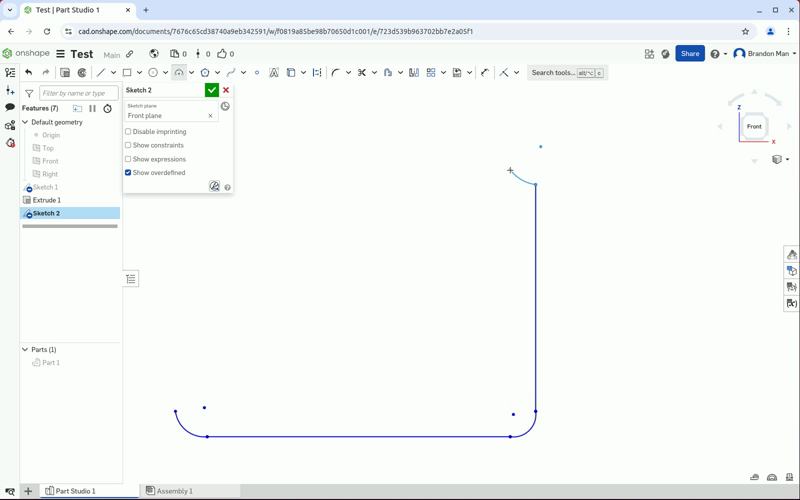
scroll(6)
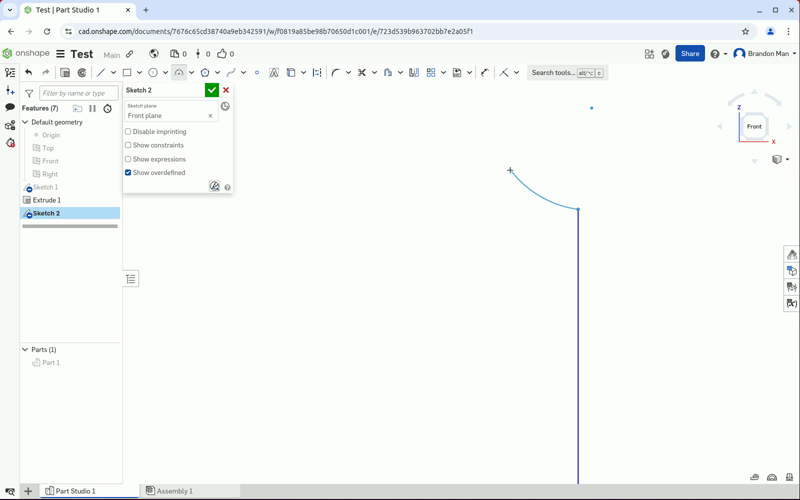
click(510, 169)
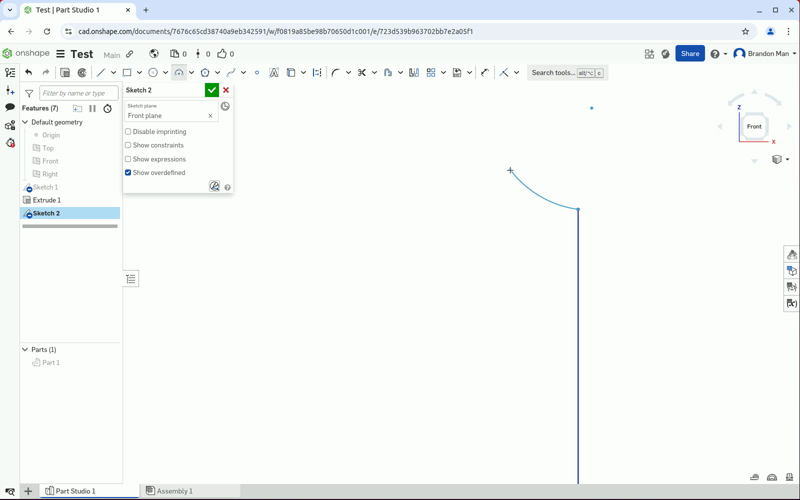
scroll(-6)
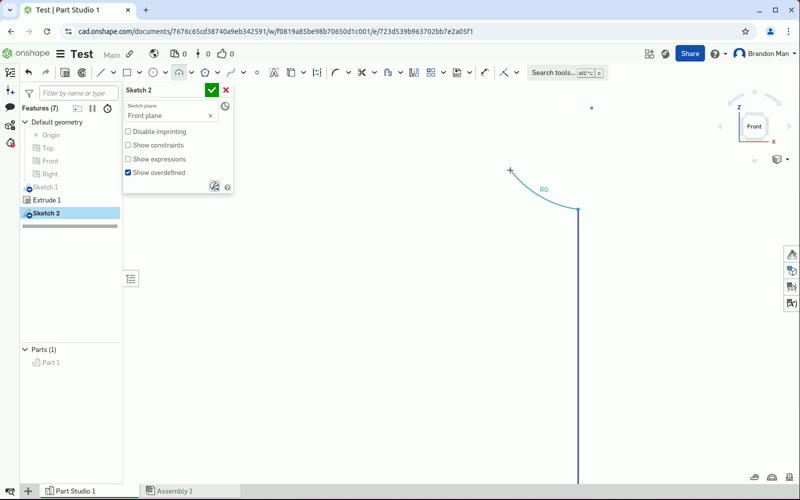
scroll(-6)
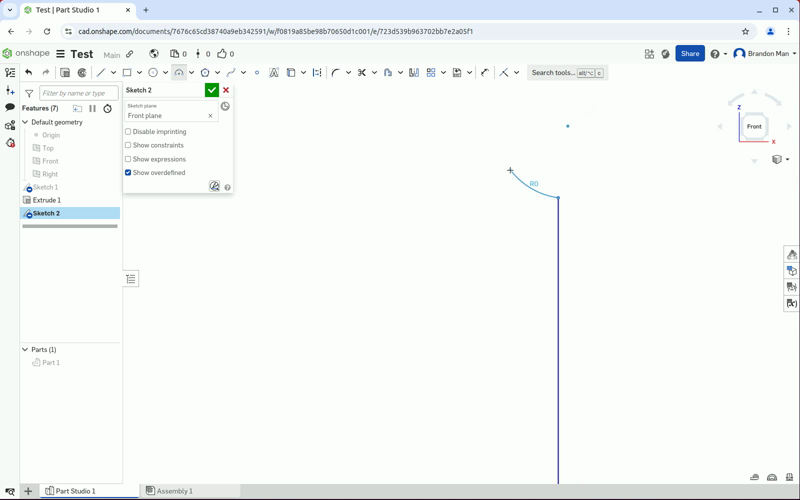
scroll(-6)
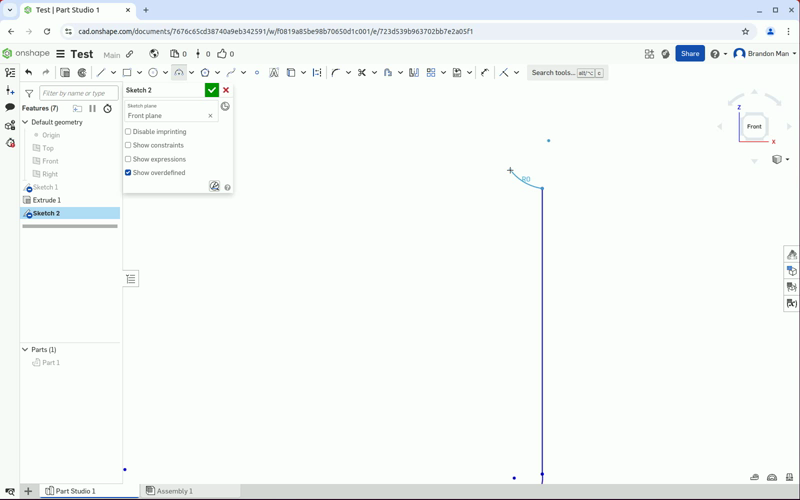
scroll(-6)
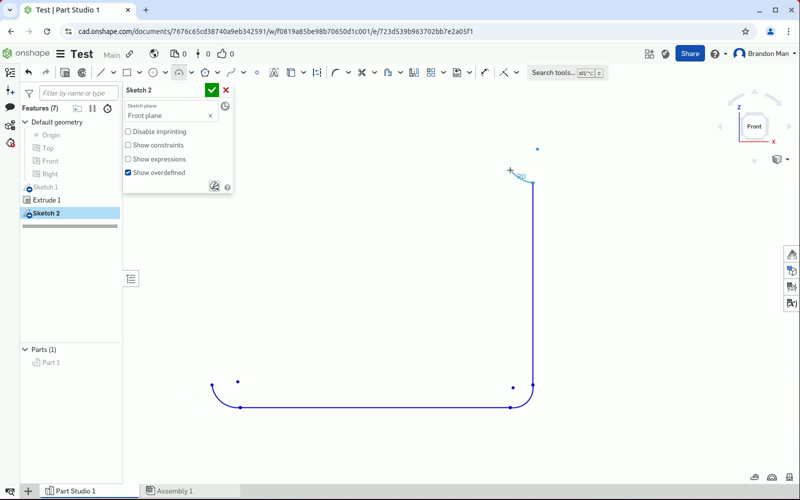
scroll(-6)
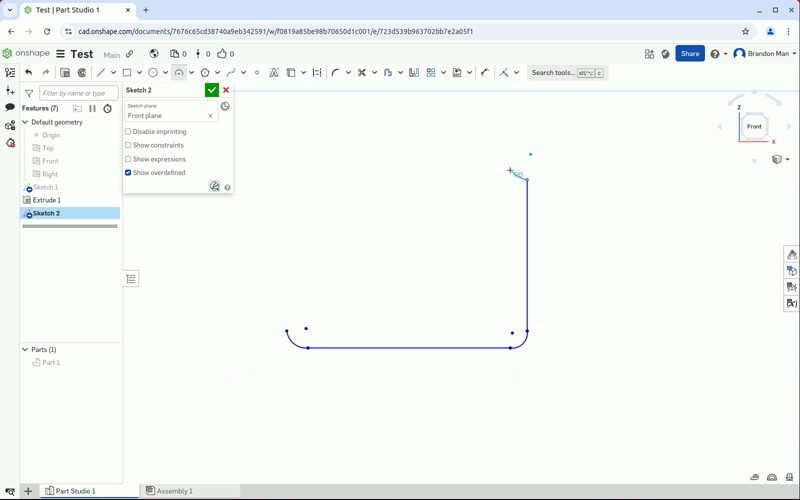
scroll(-6)
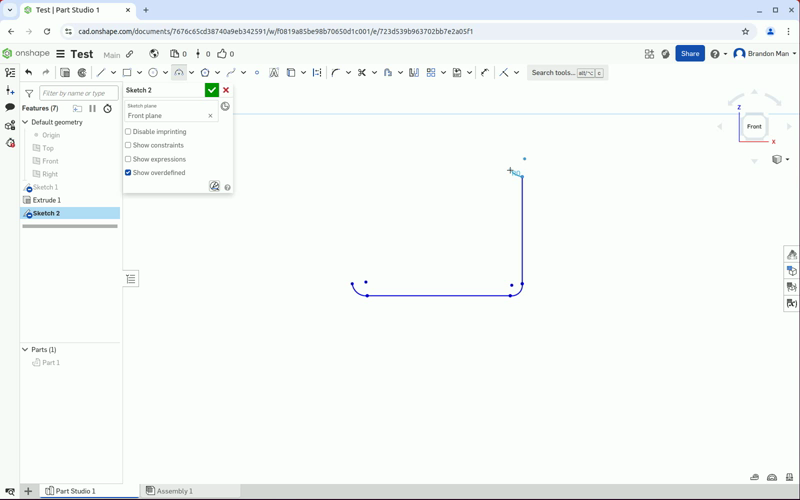
scroll(-6)
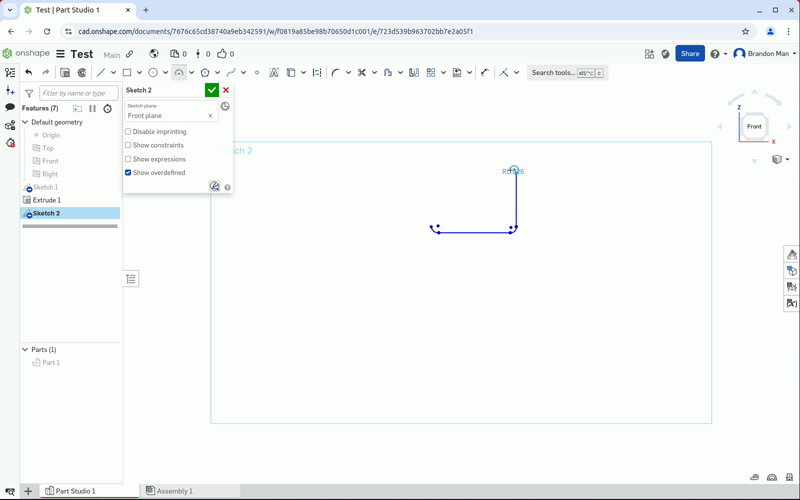
mouse_move(513, 170)
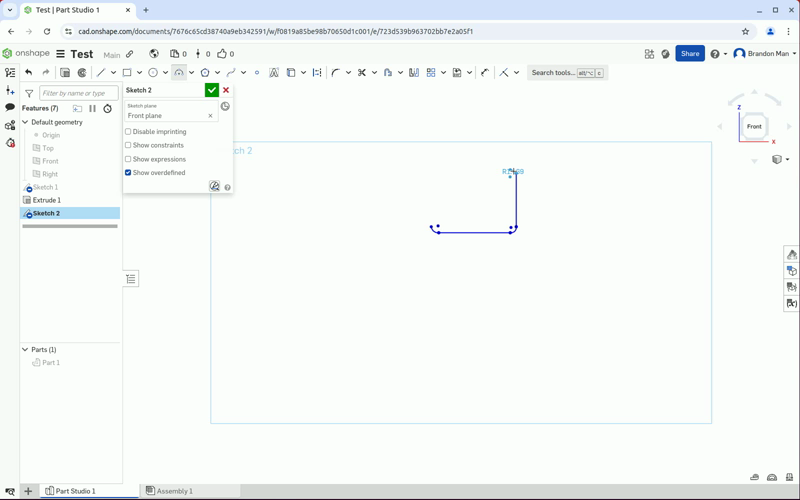
scroll(6)
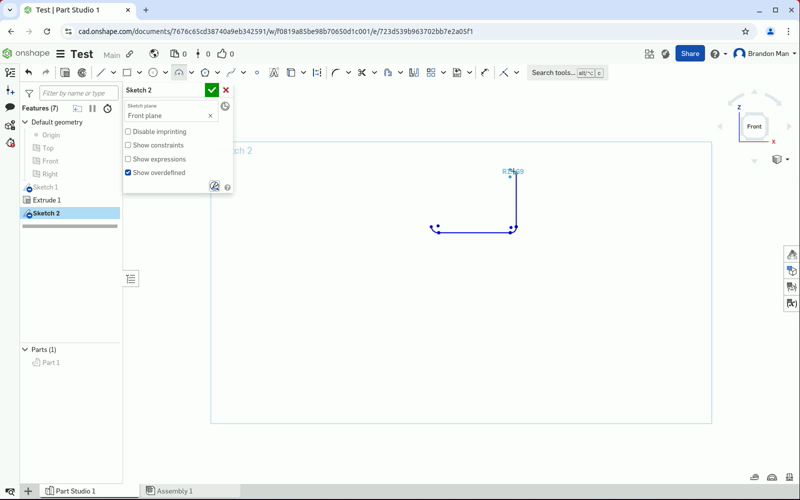
scroll(6)
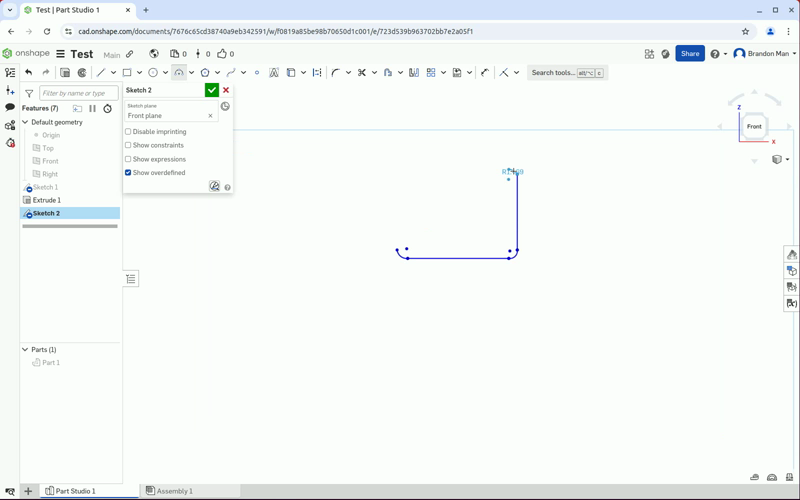
scroll(6)
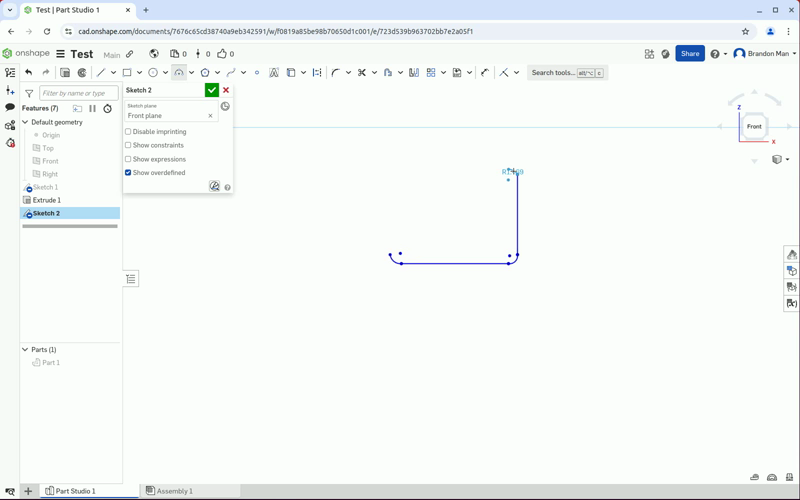
scroll(6)
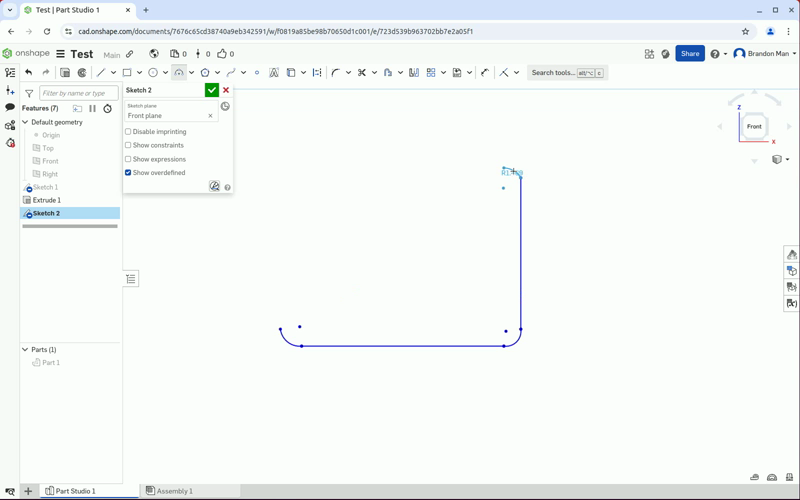
scroll(6)
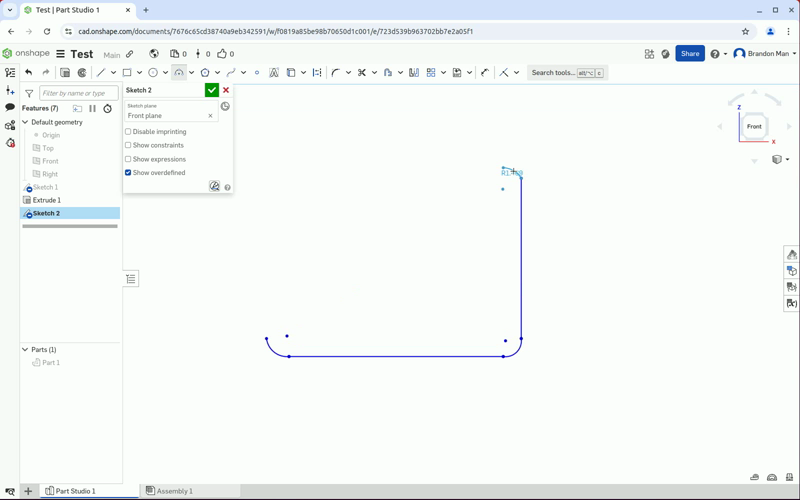
scroll(6)
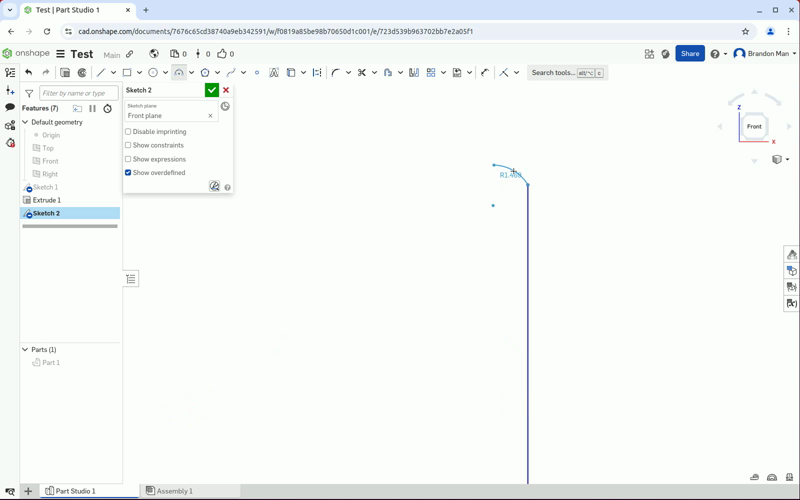
scroll(6)
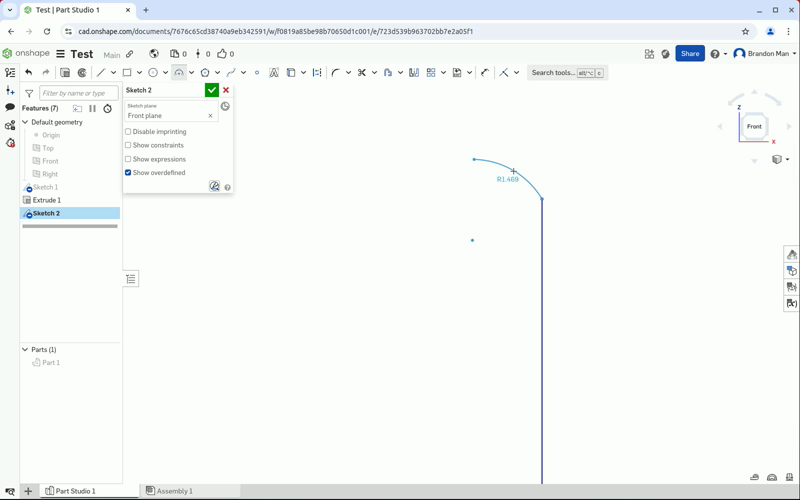
click(513, 170)
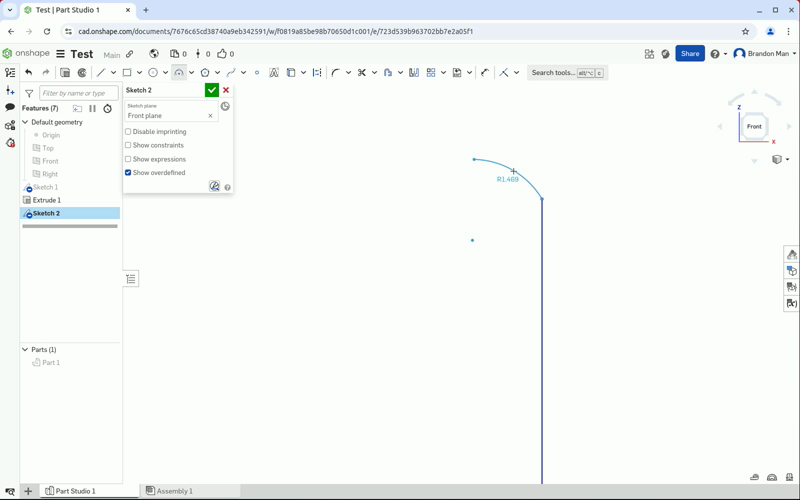
scroll(-6)
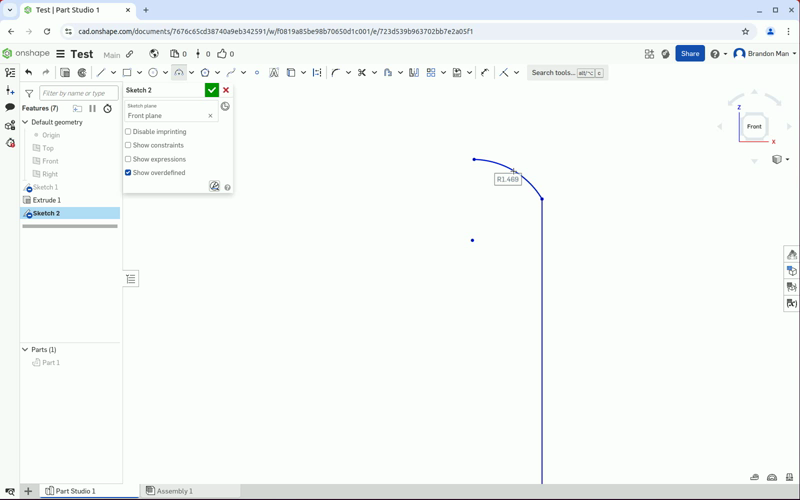
scroll(-6)
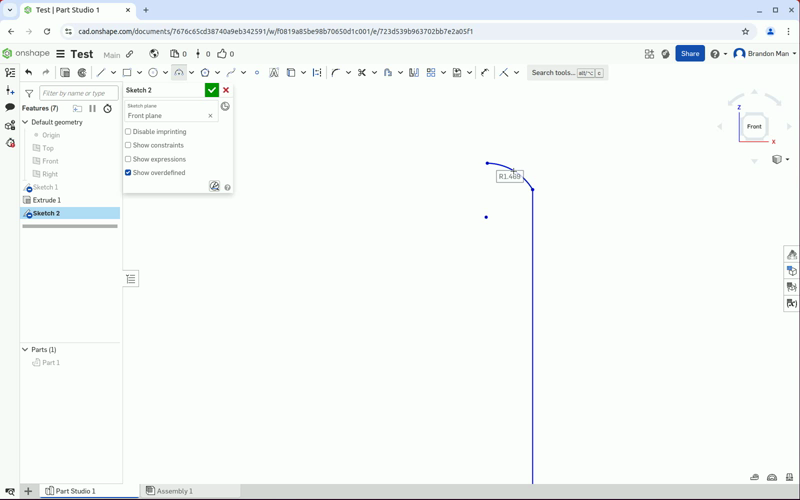
scroll(-6)
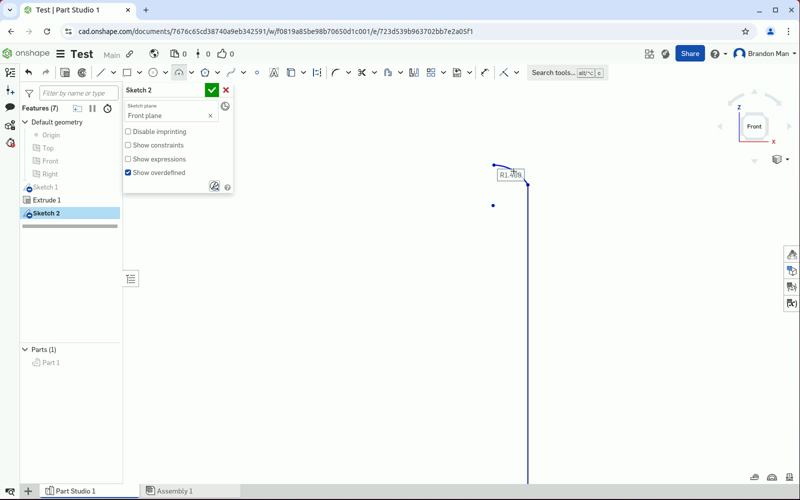
scroll(-6)
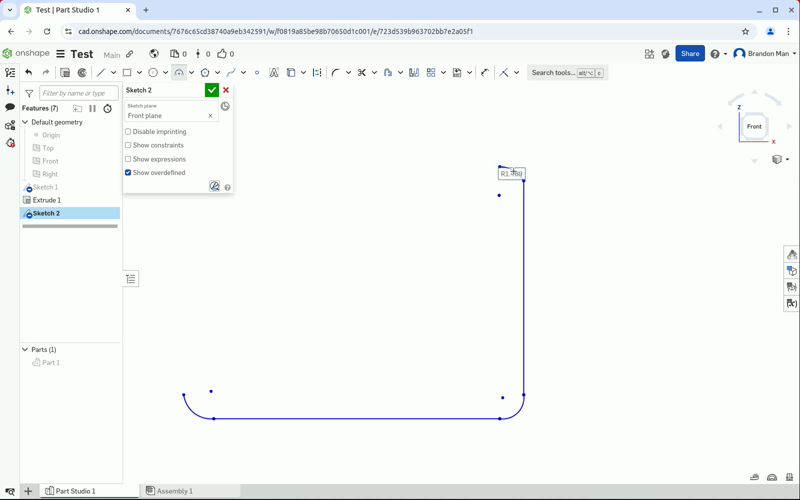
scroll(-6)
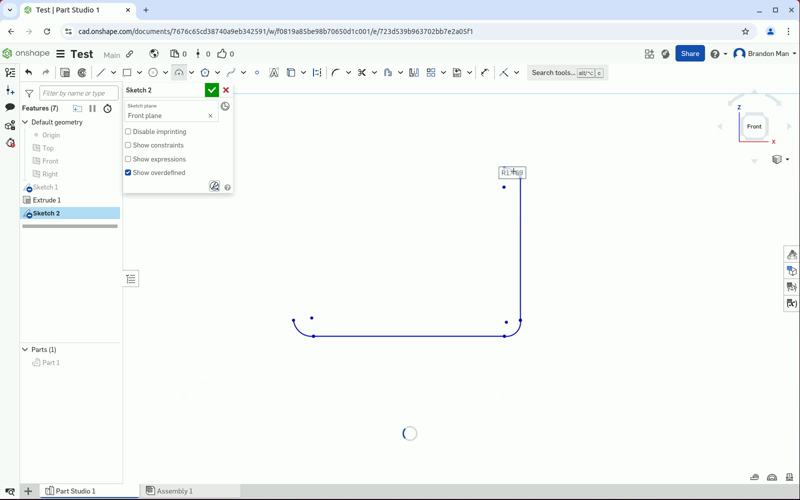
scroll(-6)
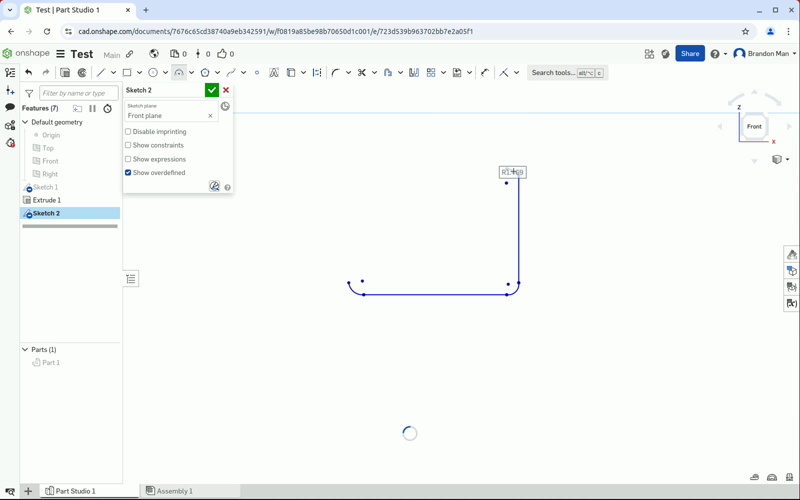
scroll(-6)
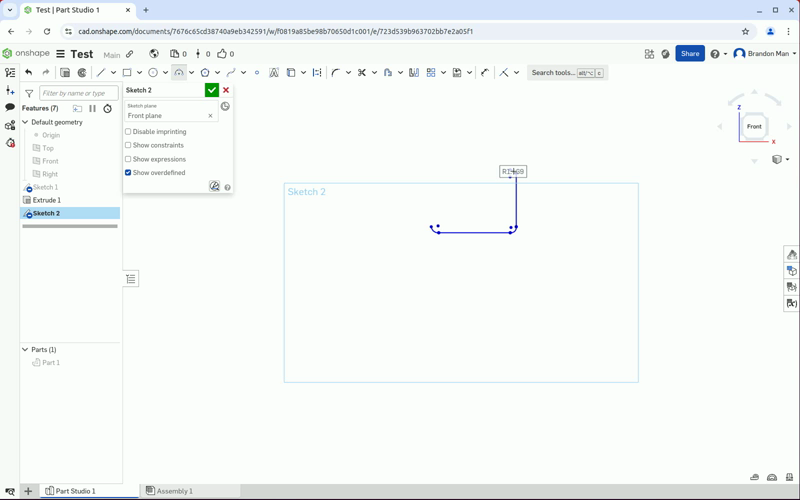
key_up(shift)
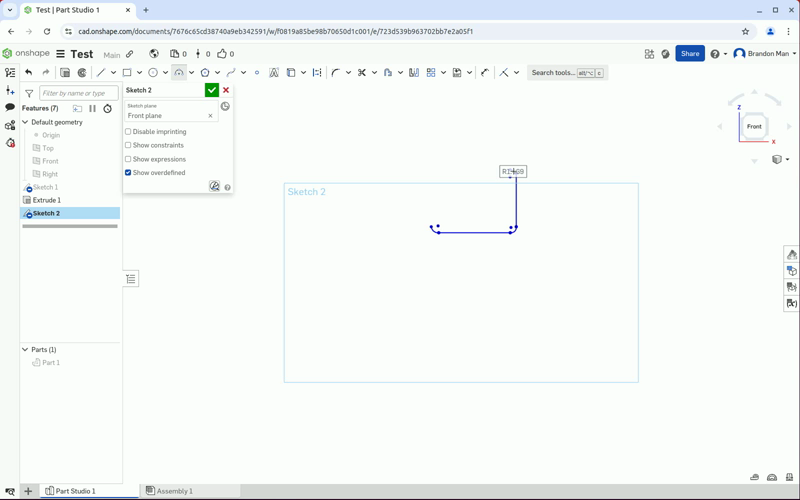
key(esc)
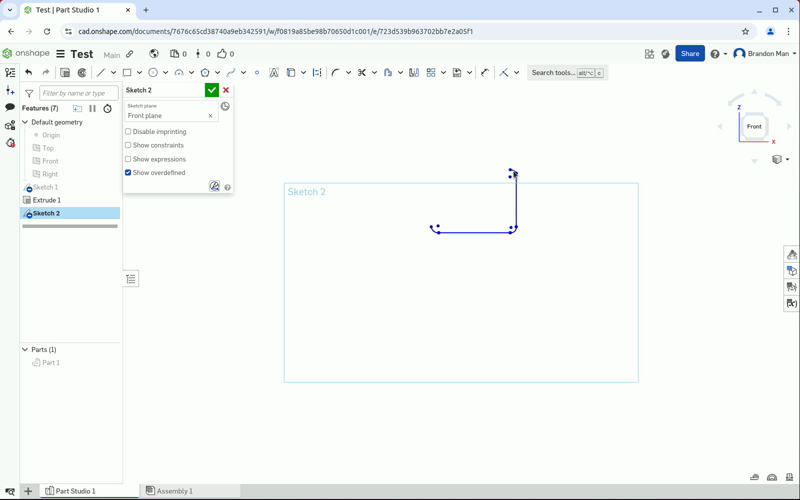
key(l)
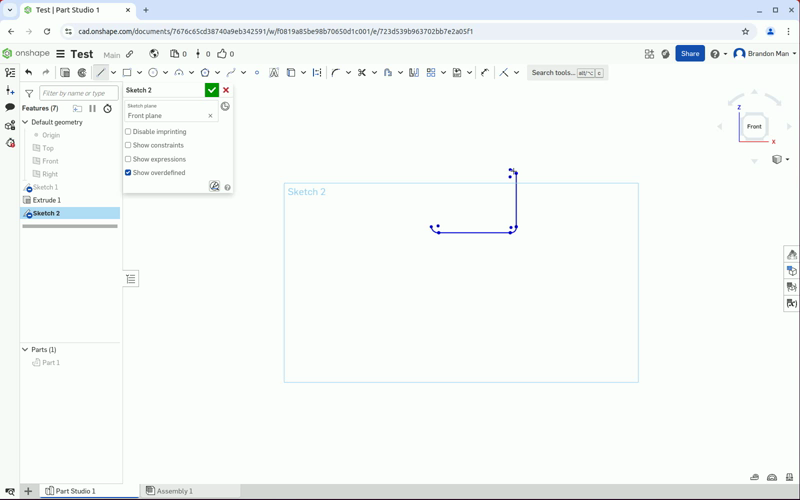
mouse_move(510, 169)
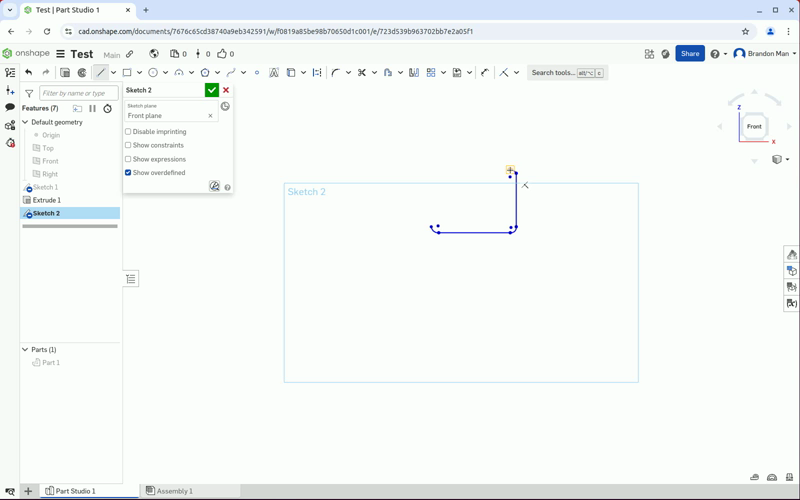
scroll(6)
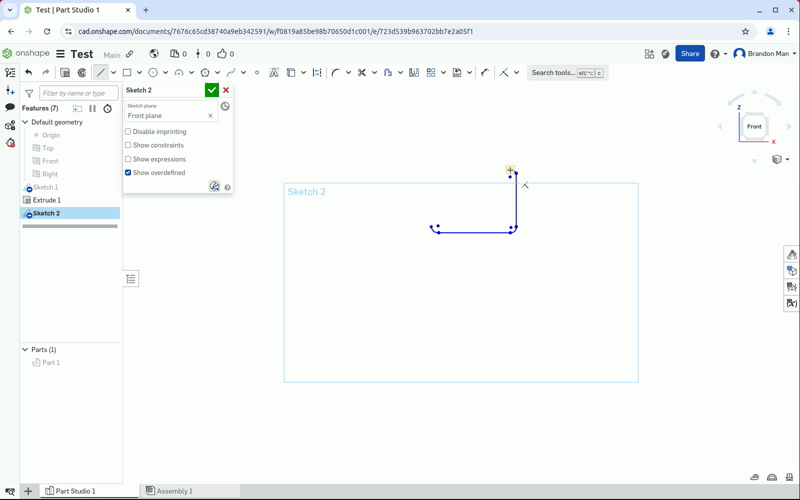
scroll(6)
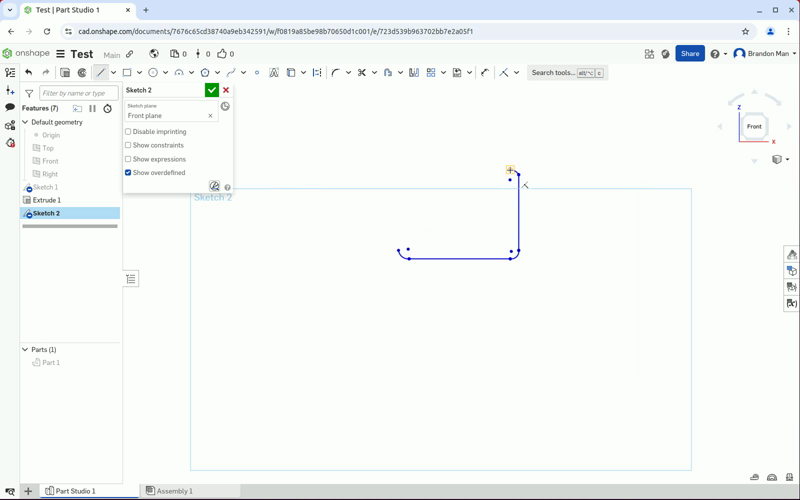
scroll(6)
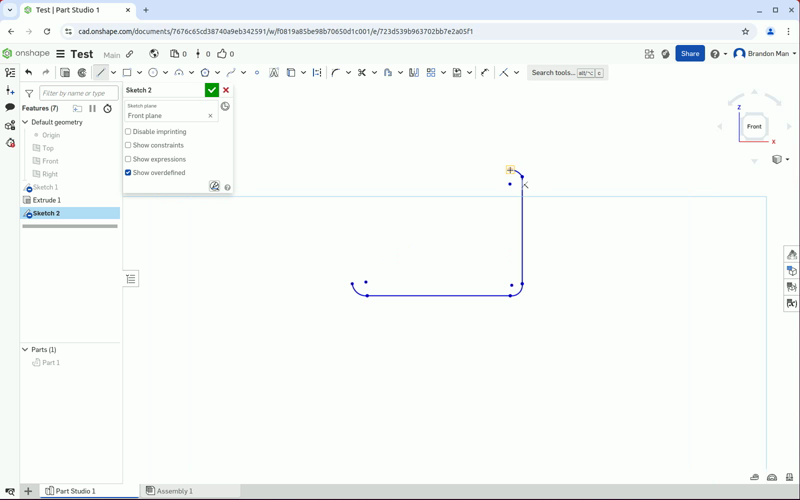
scroll(6)
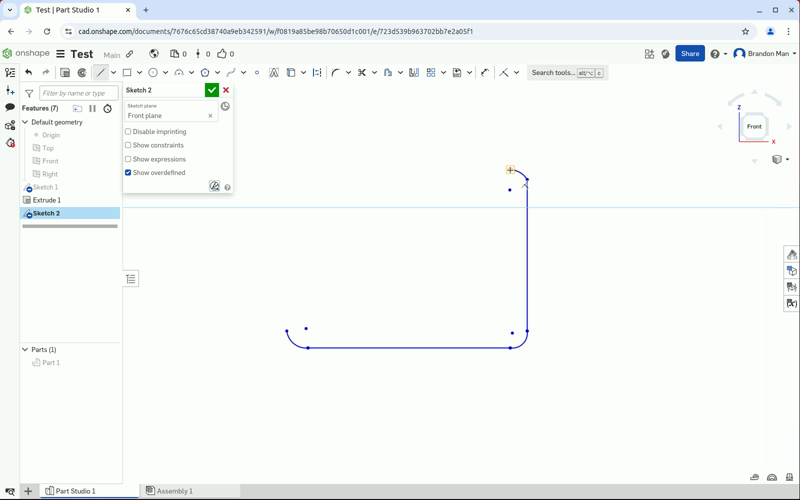
scroll(6)
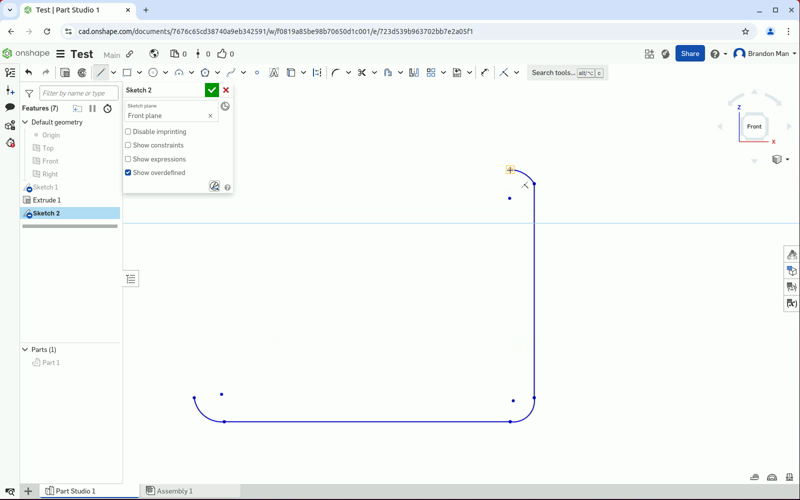
scroll(6)
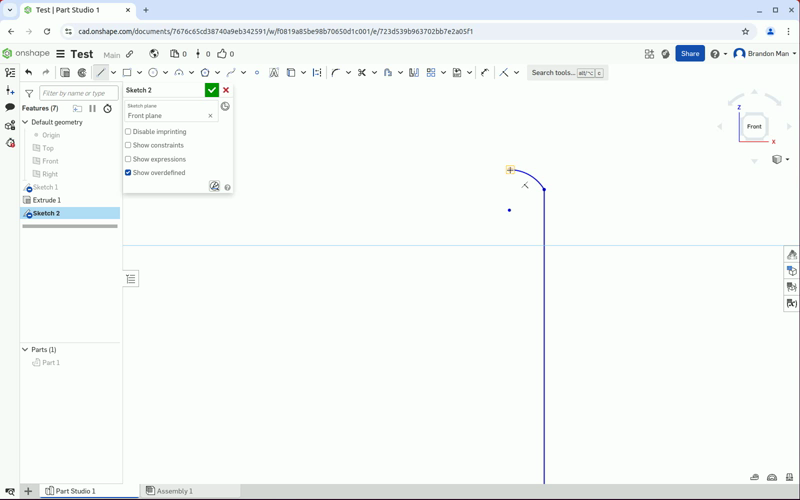
scroll(6)
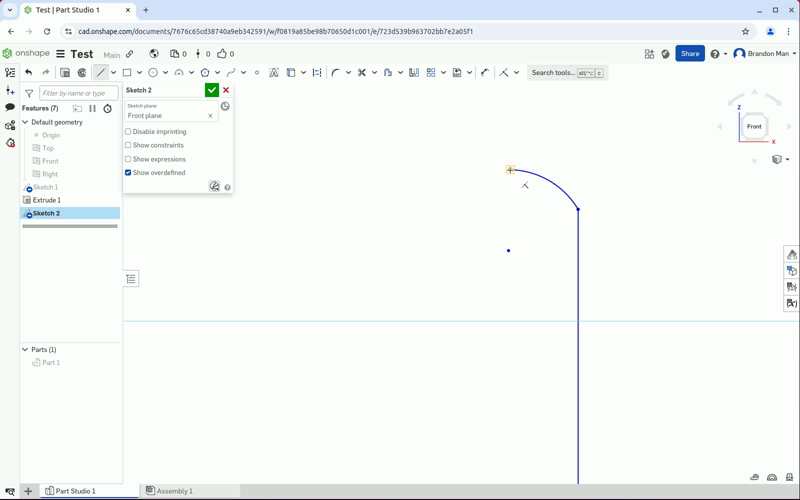
click(510, 169)
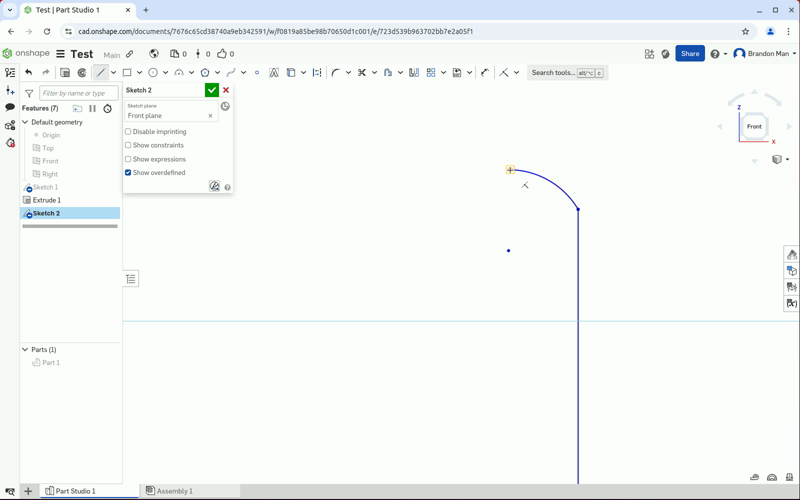
scroll(-6)
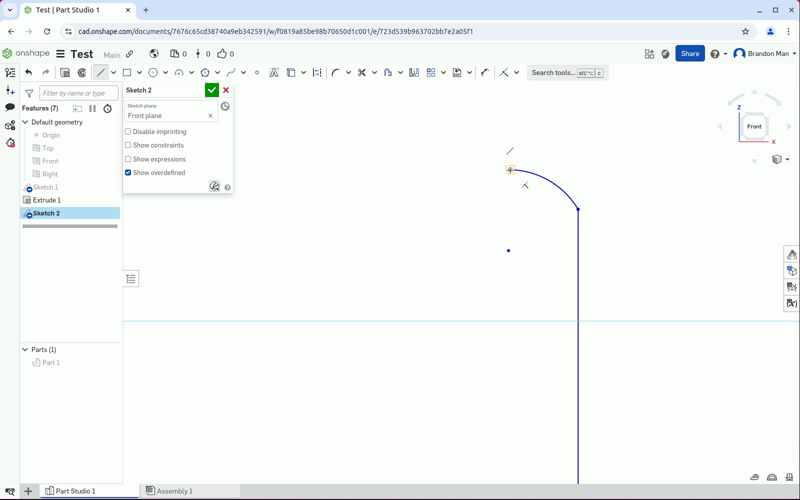
scroll(-6)
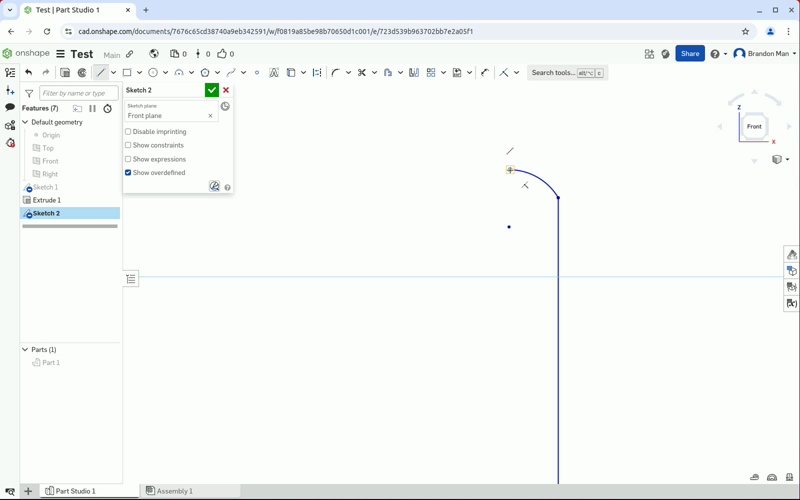
scroll(-6)
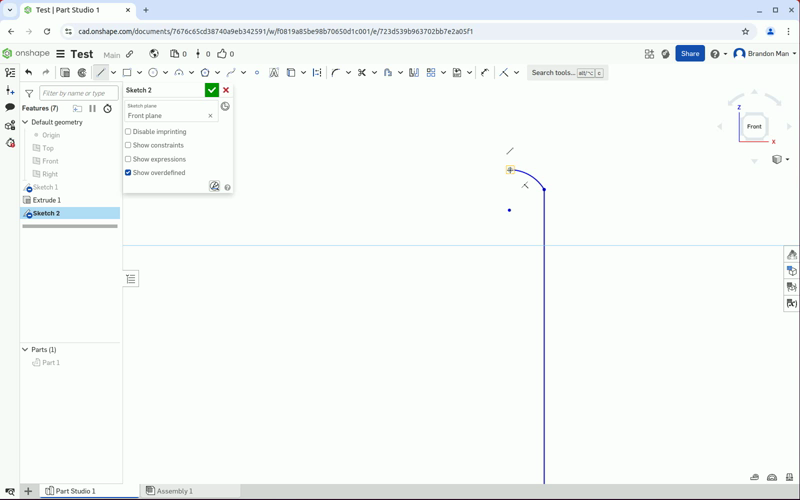
scroll(-6)
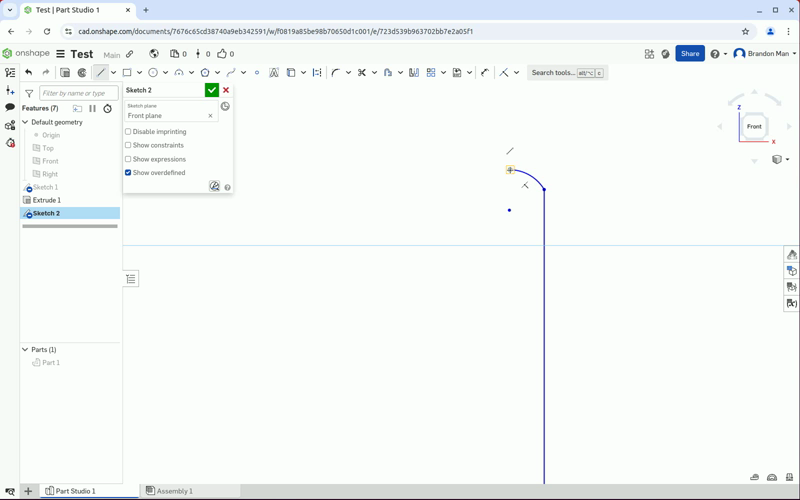
scroll(-6)
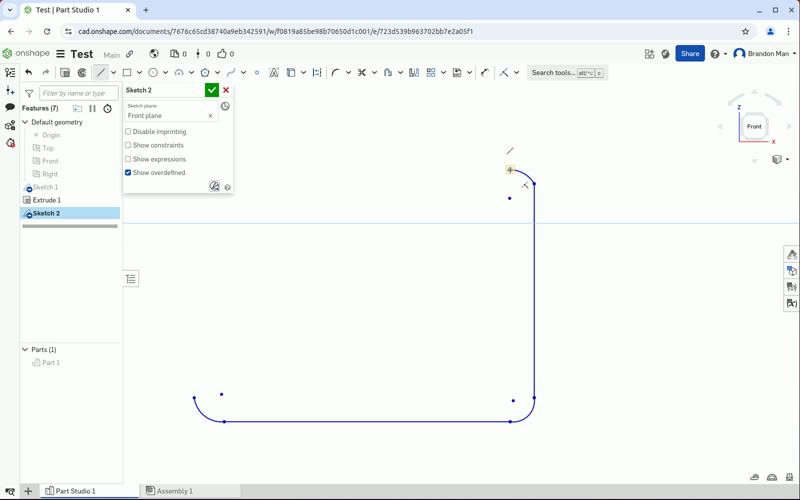
scroll(-6)
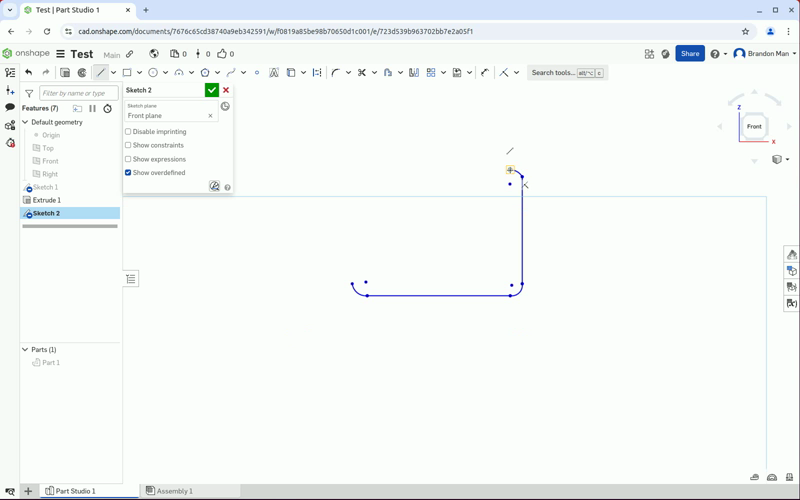
scroll(-6)
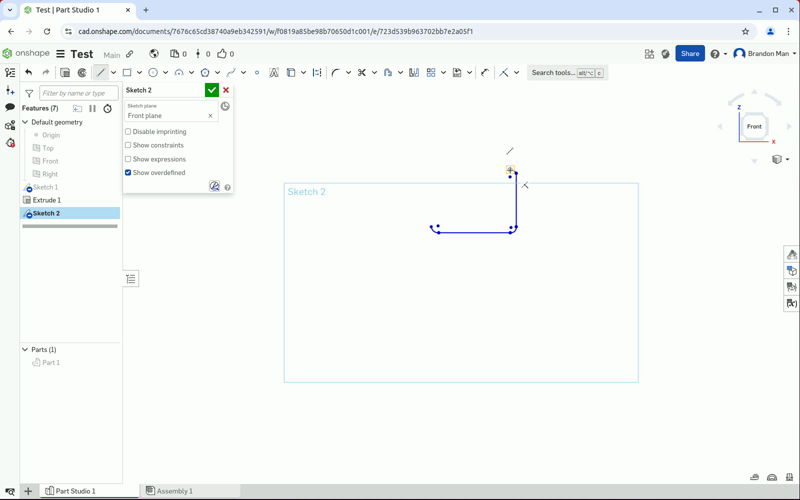
key_down(shift)
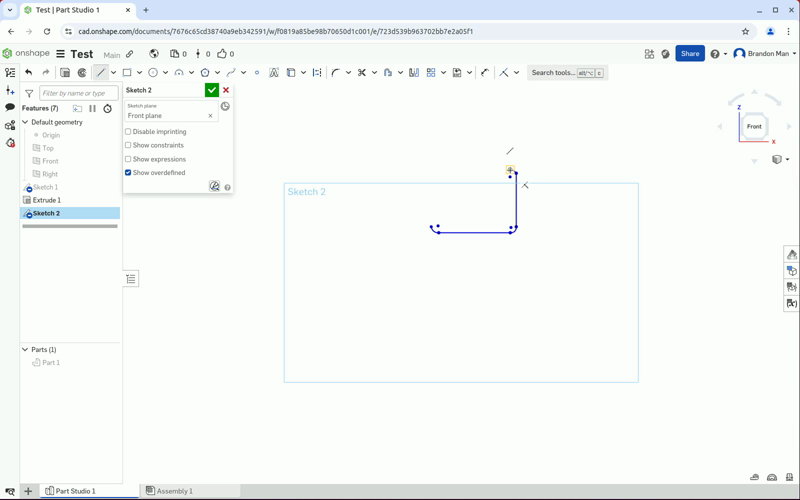
mouse_move(438, 169)
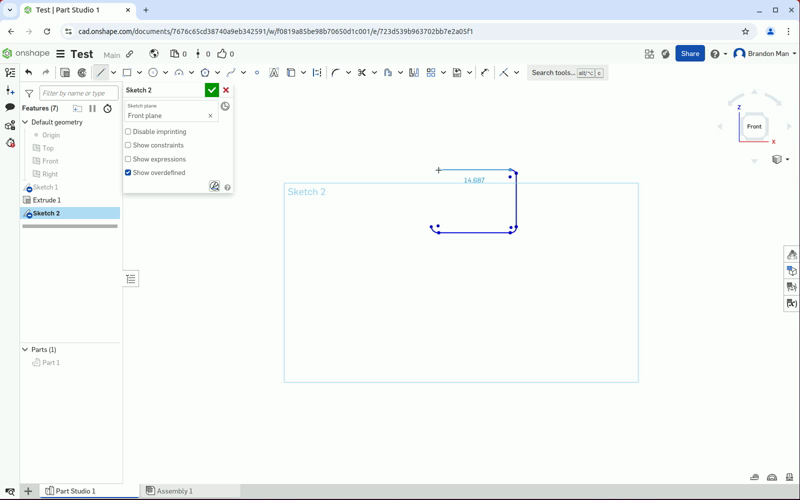
click(438, 169)
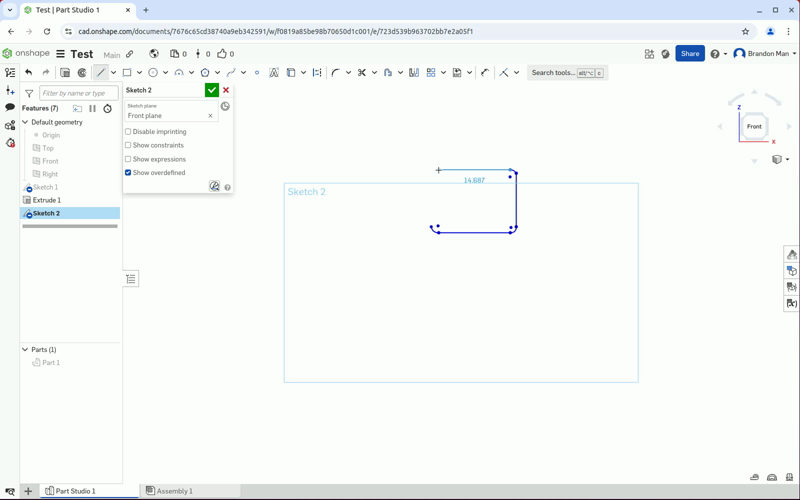
key_up(shift)
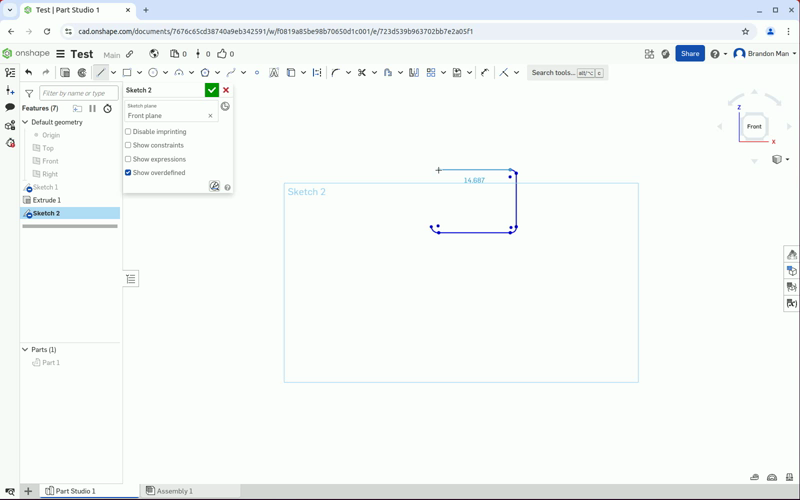
key(esc)
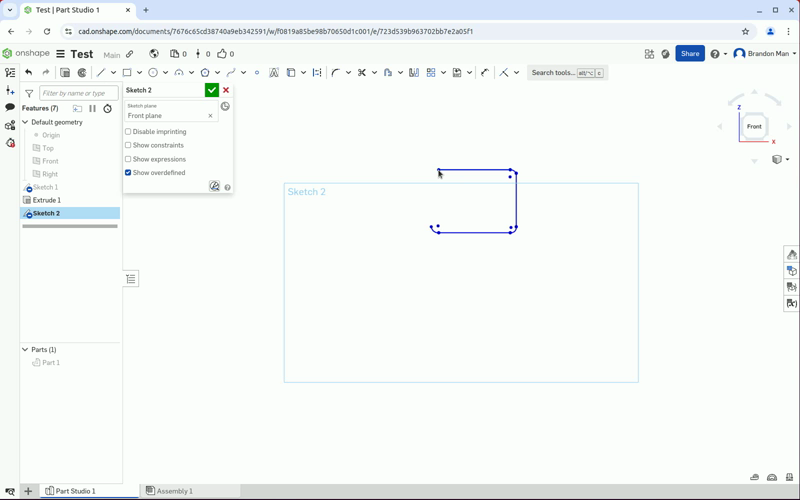
key(a)
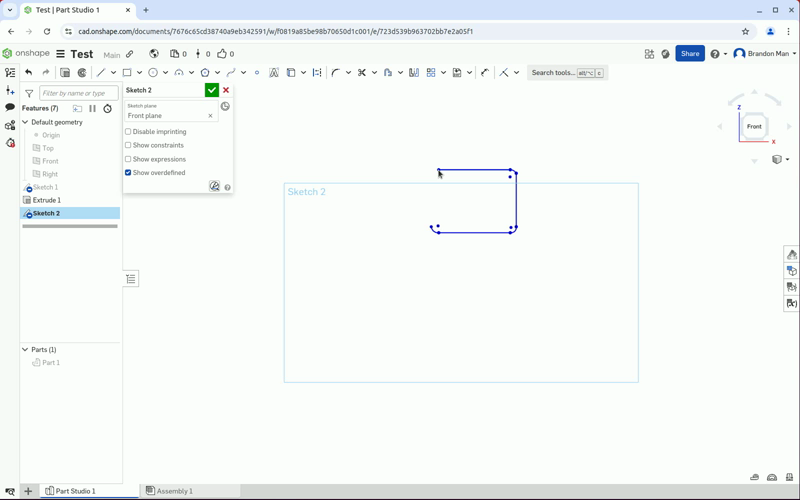
mouse_move(438, 169)
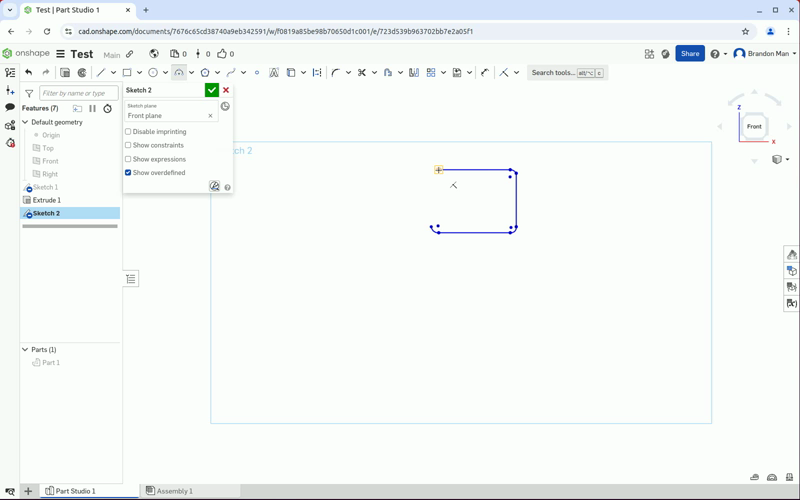
click(438, 169)
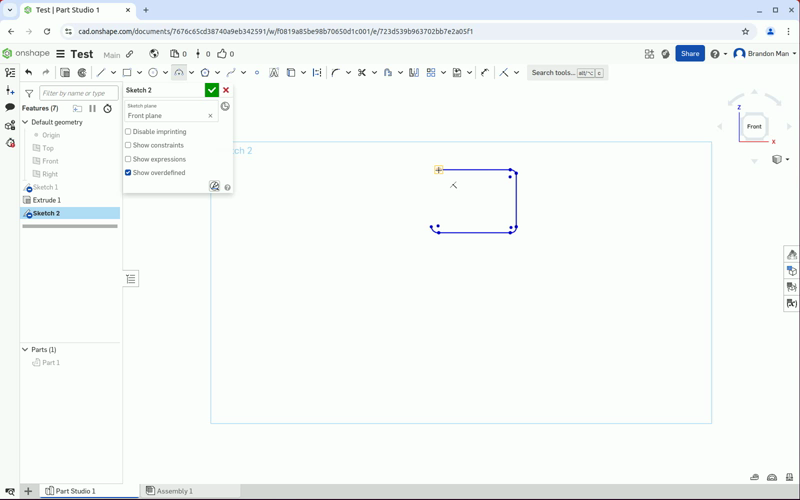
key_down(shift)
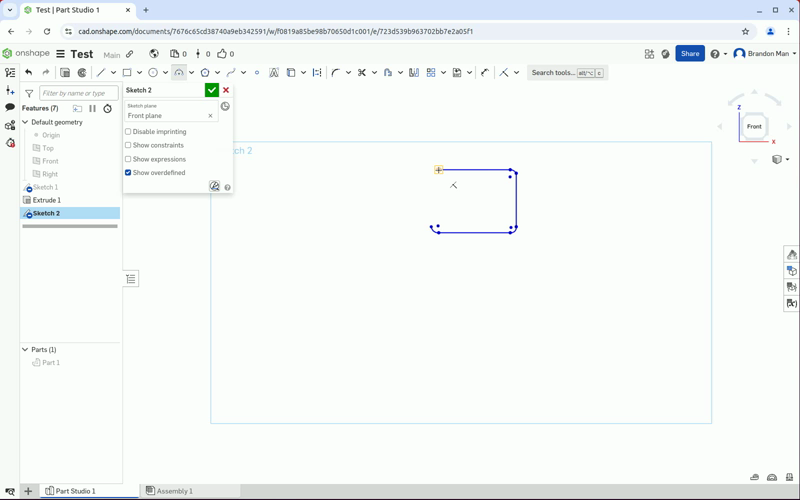
mouse_move(431, 173)
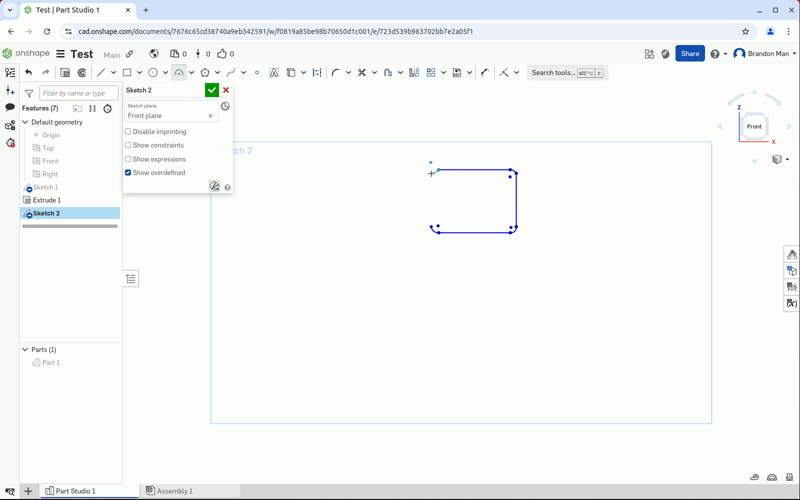
click(431, 173)
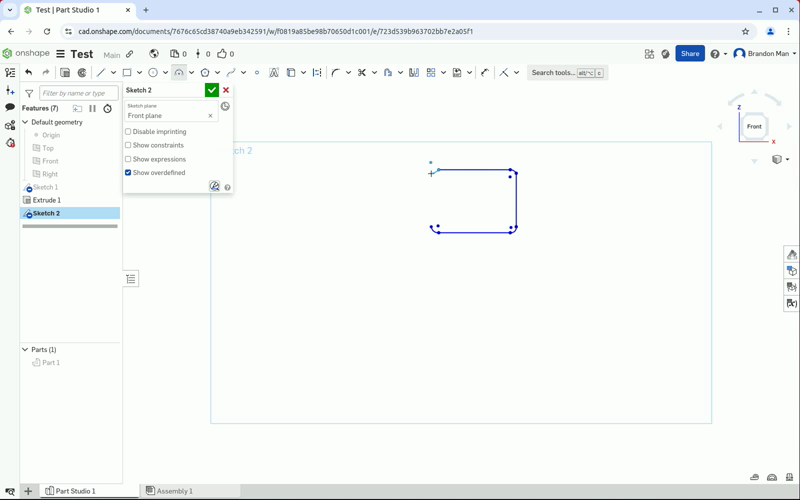
mouse_move(434, 170)
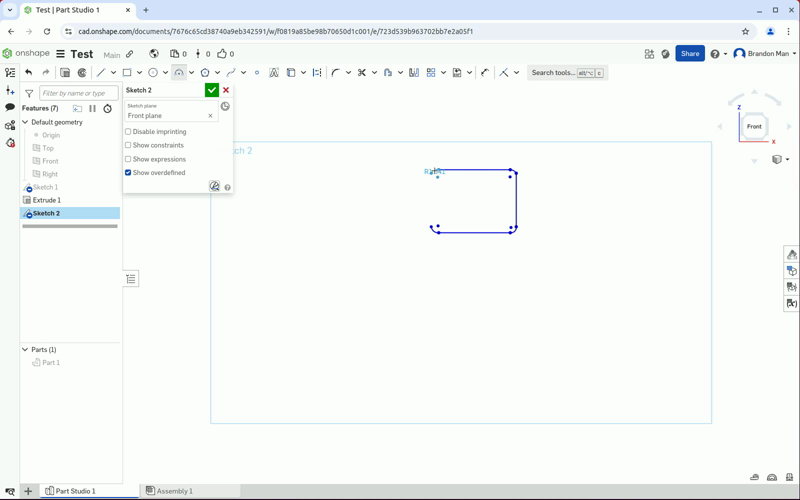
scroll(6)
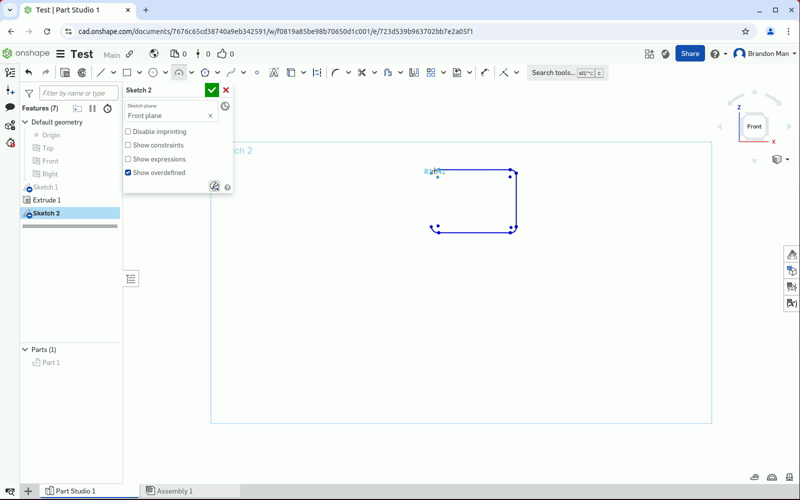
scroll(6)
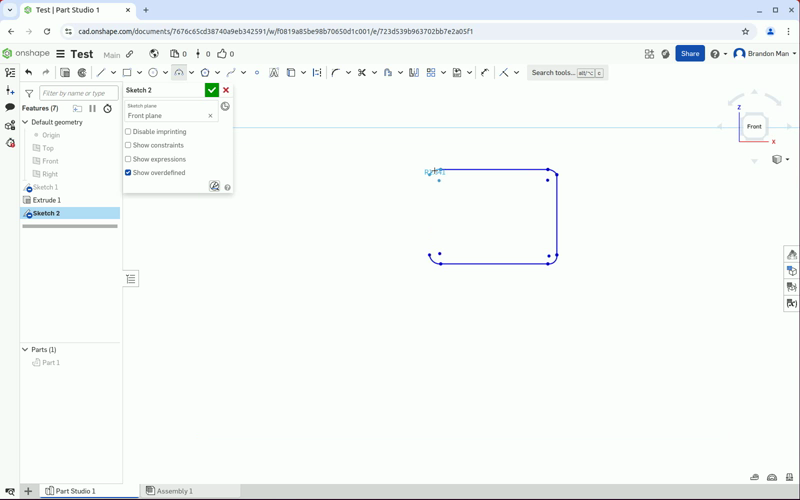
scroll(6)
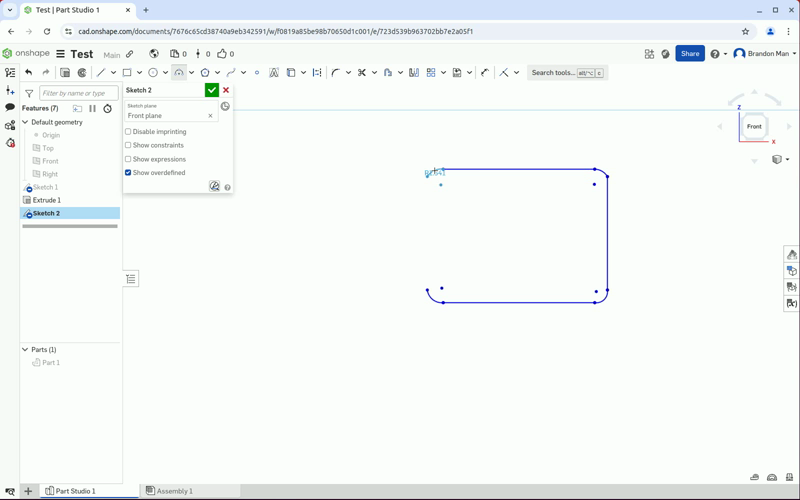
scroll(6)
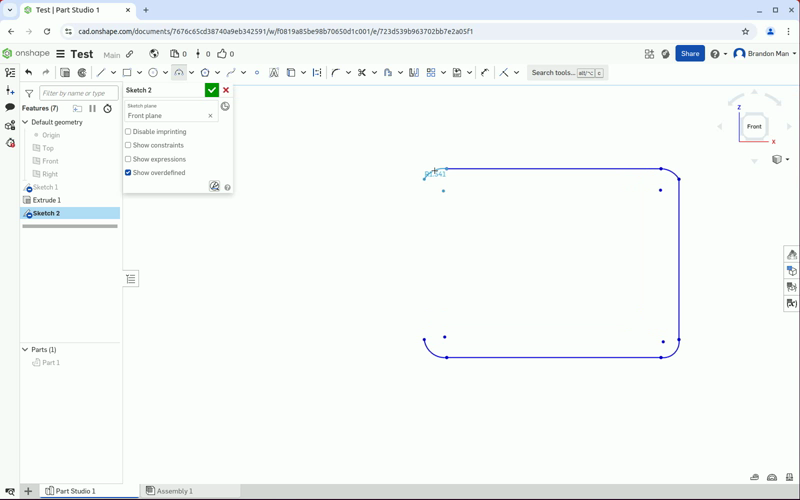
scroll(6)
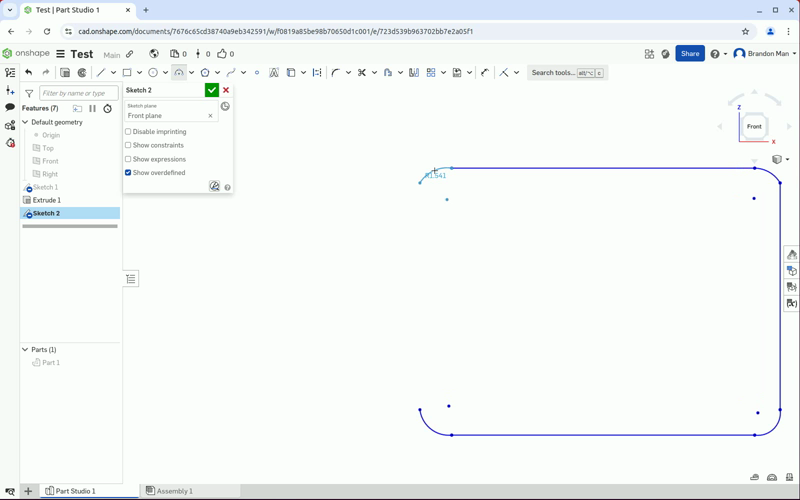
scroll(6)
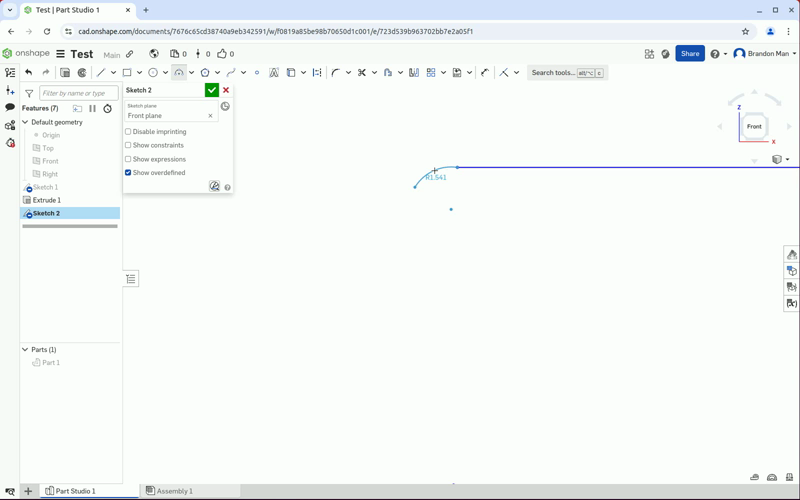
scroll(6)
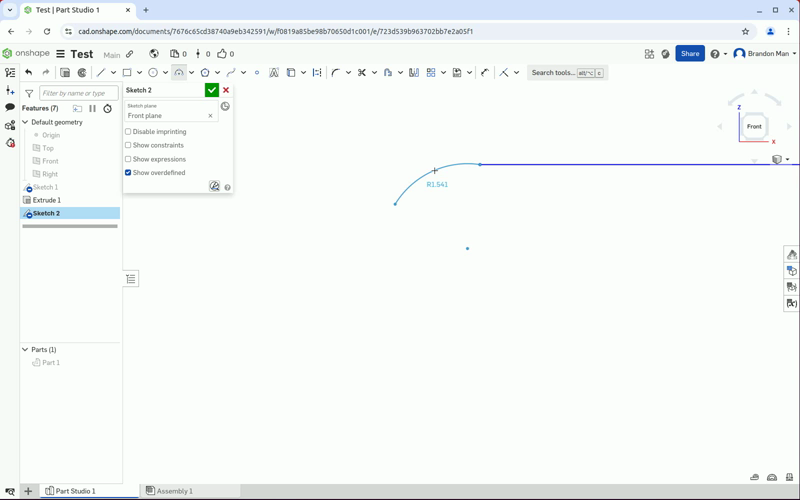
click(434, 170)
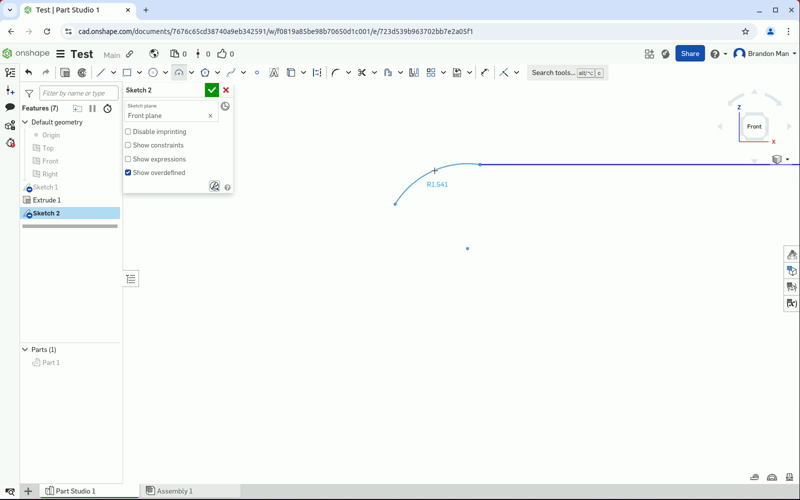
scroll(-6)
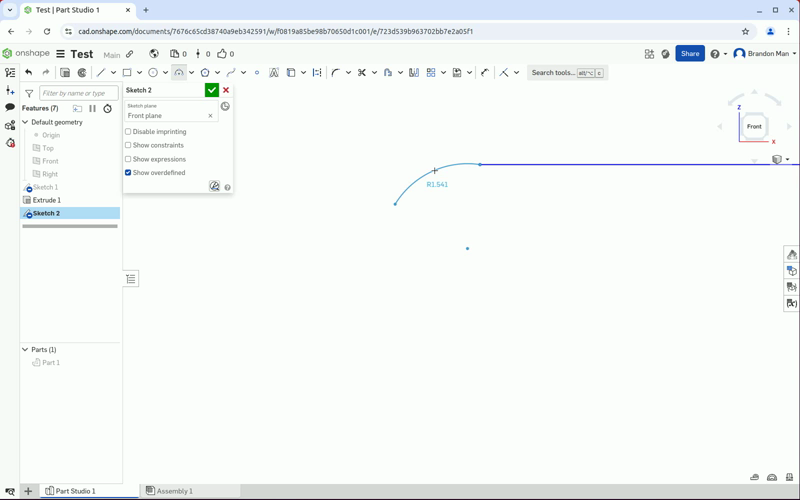
scroll(-6)
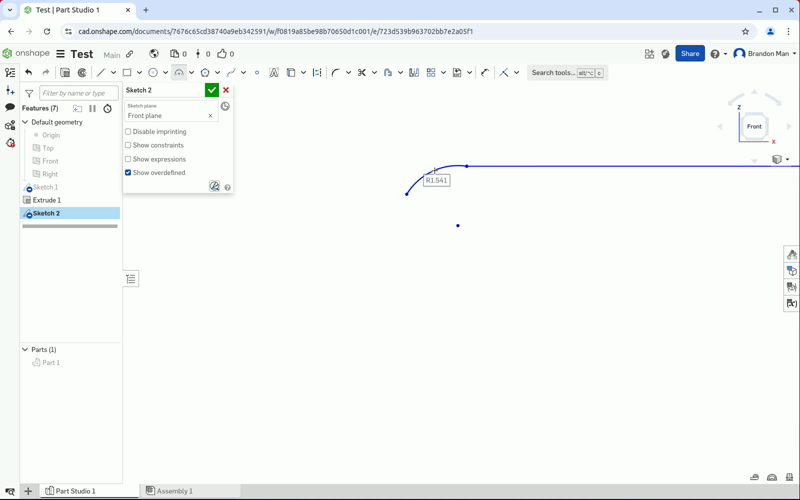
scroll(-6)
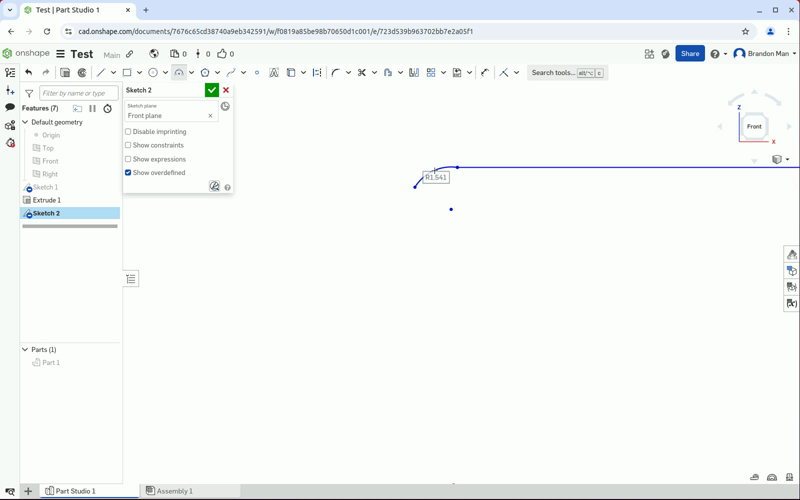
scroll(-6)
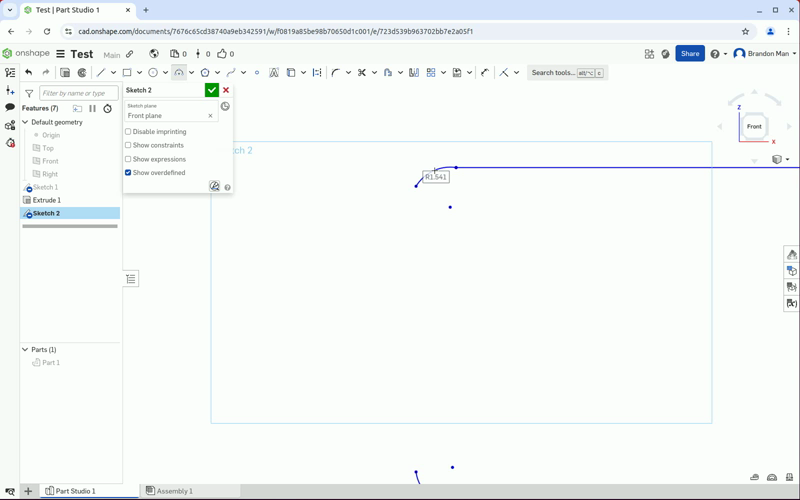
scroll(-6)
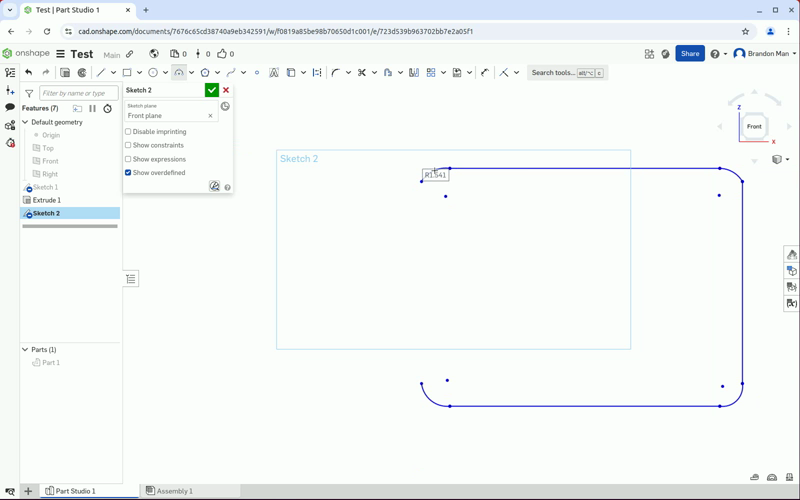
scroll(-6)
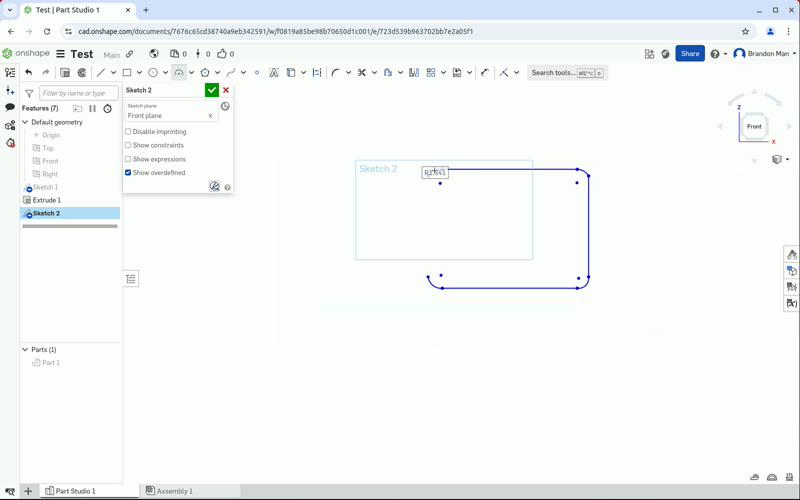
scroll(-6)
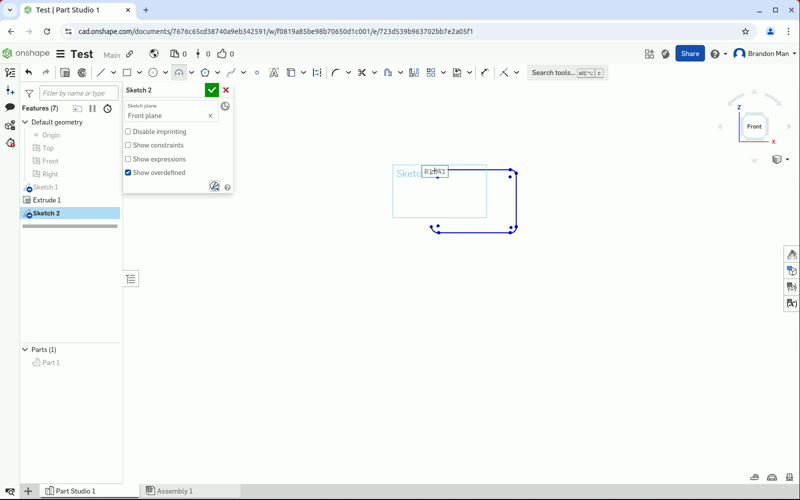
key_up(shift)
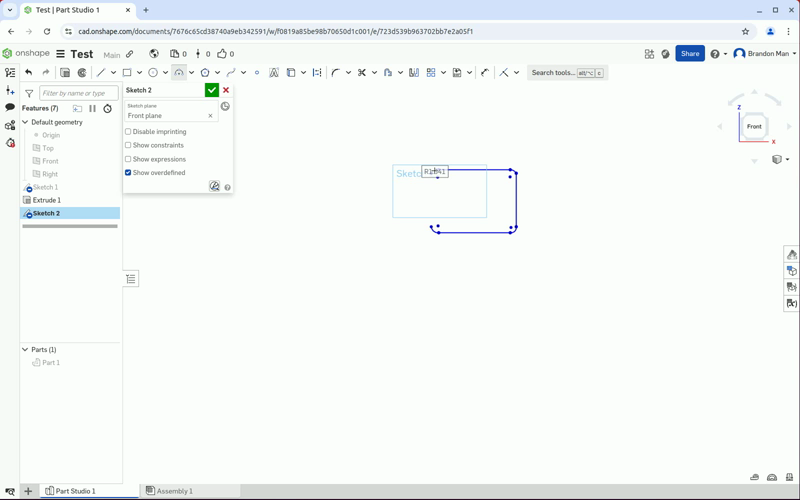
key(esc)
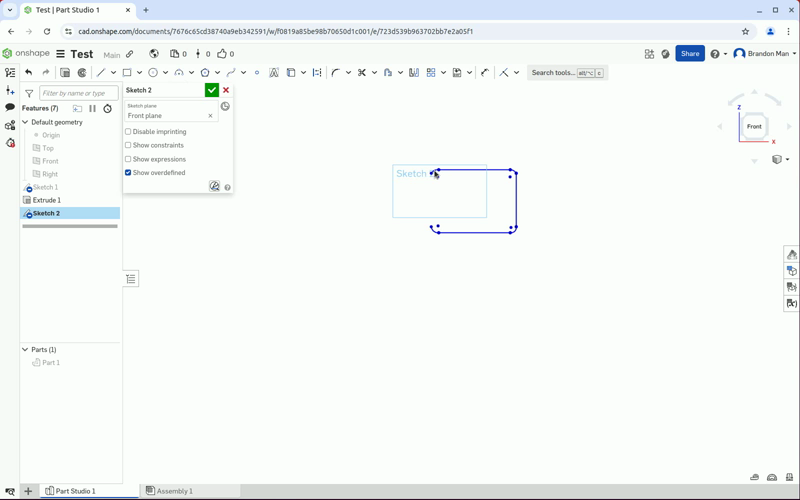
key(l)
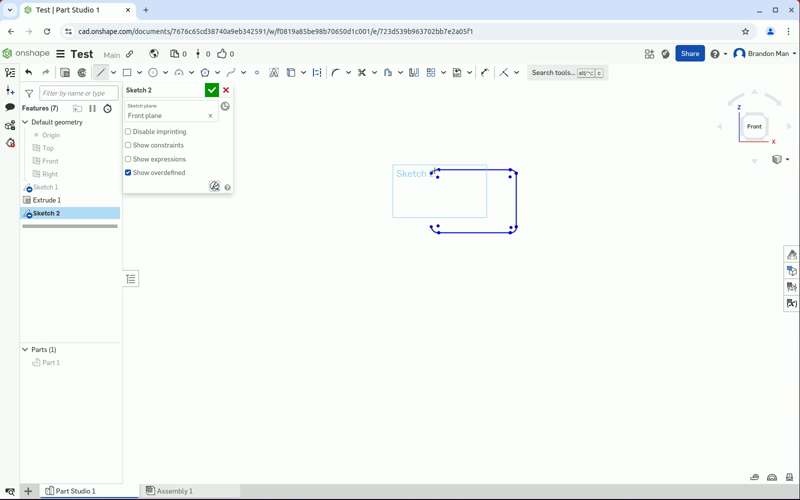
mouse_move(431, 173)
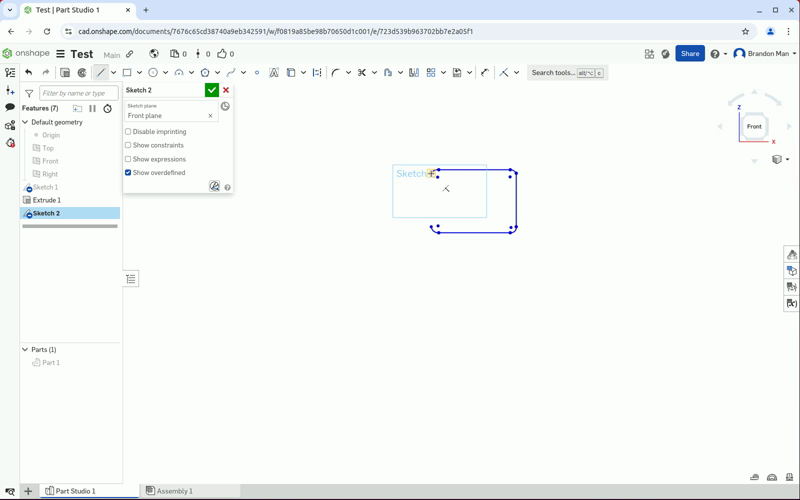
scroll(6)
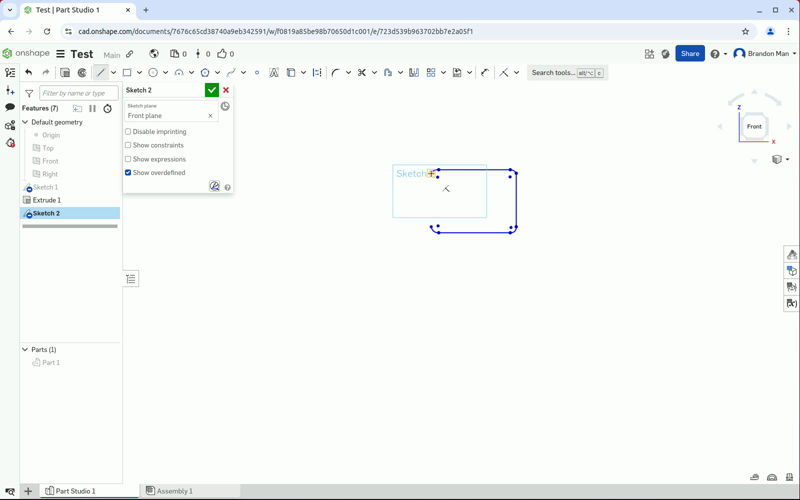
scroll(6)
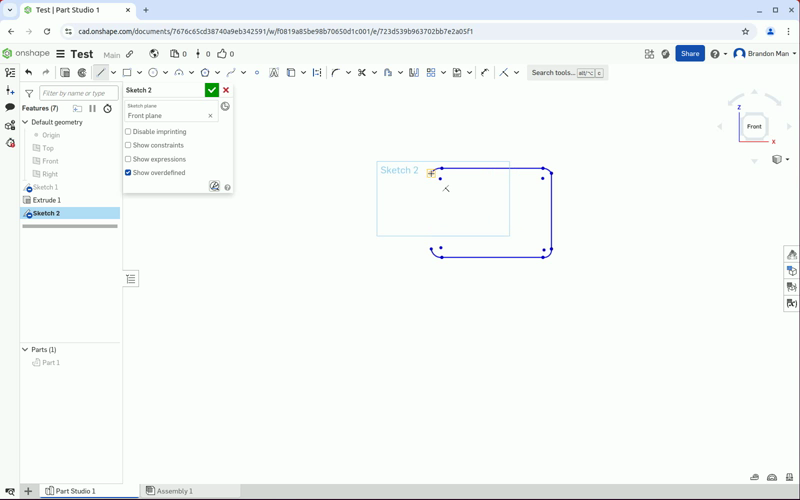
scroll(6)
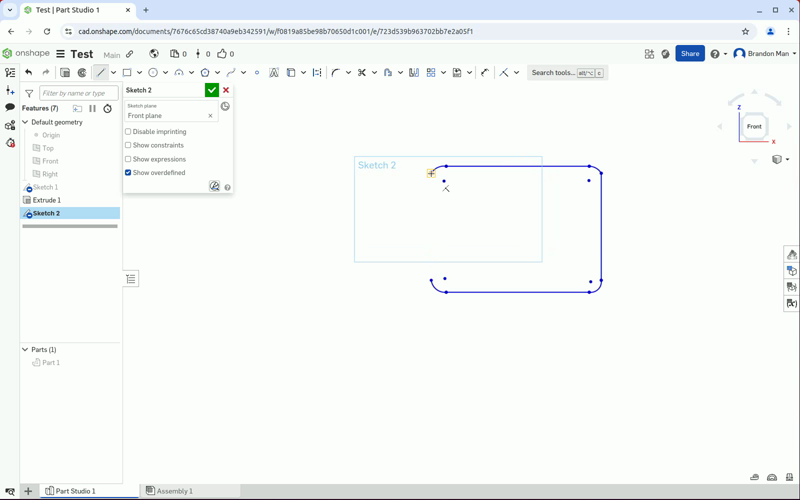
scroll(6)
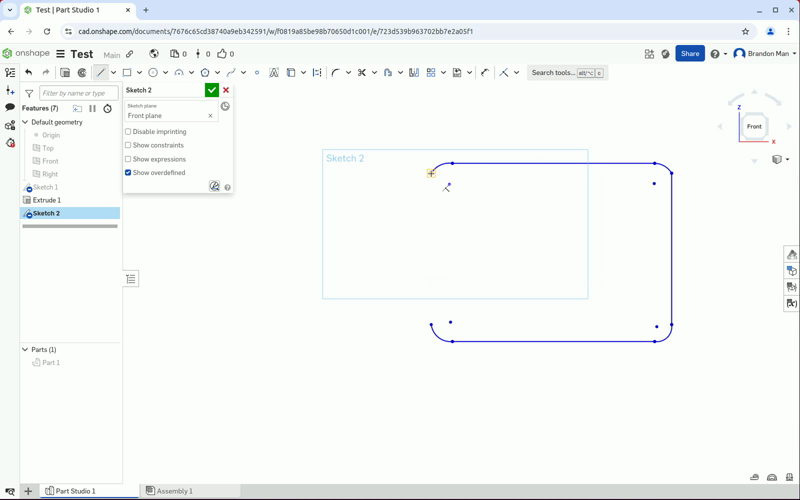
scroll(6)
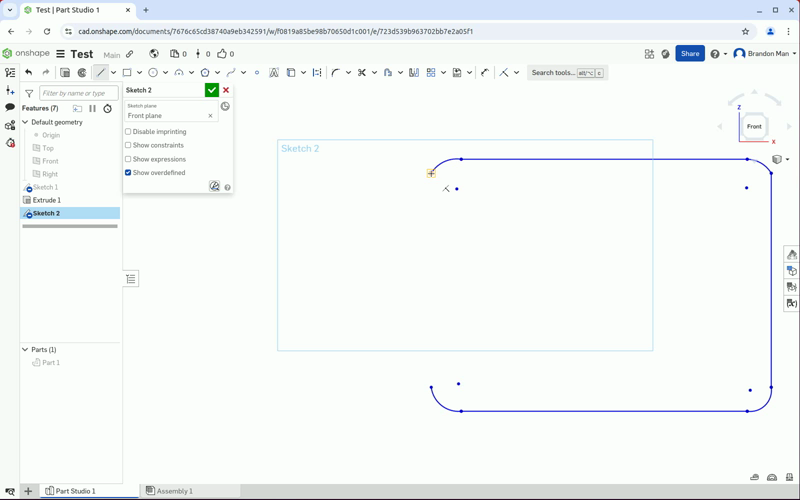
scroll(6)
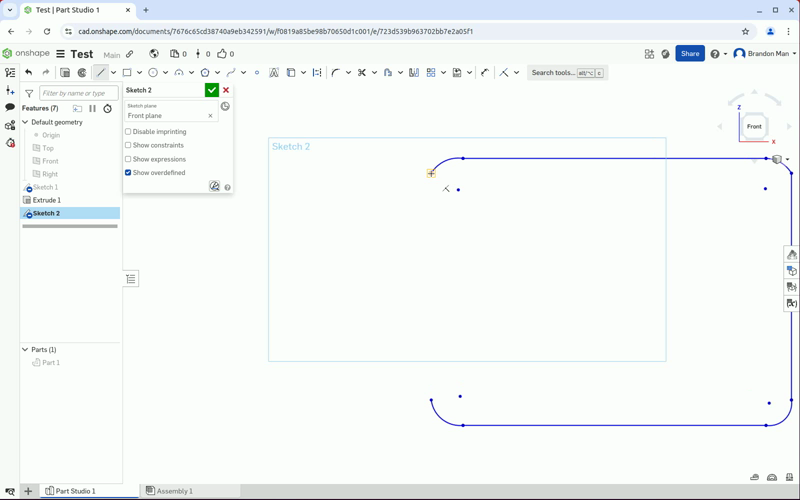
scroll(6)
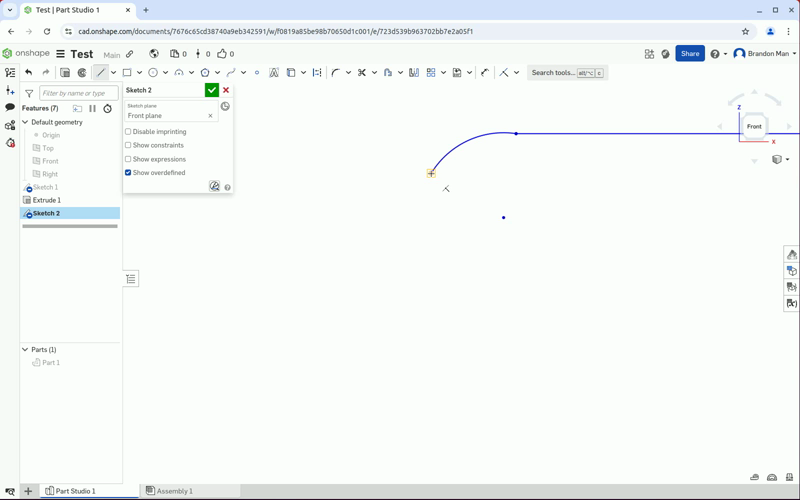
click(431, 173)
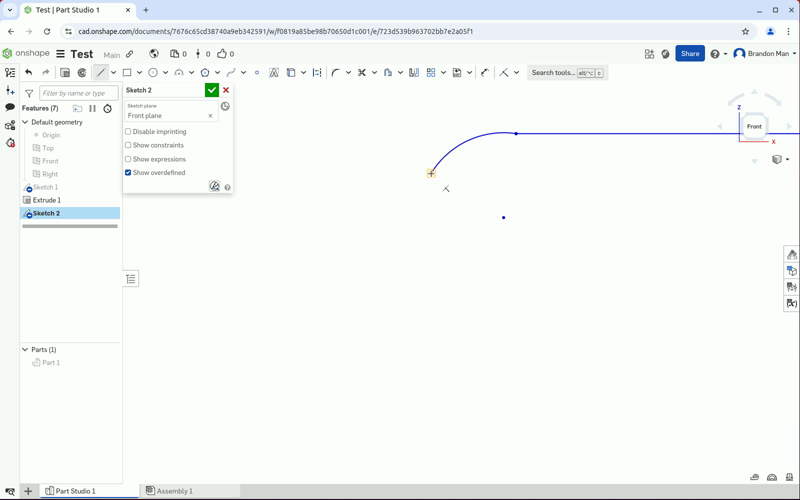
scroll(-6)
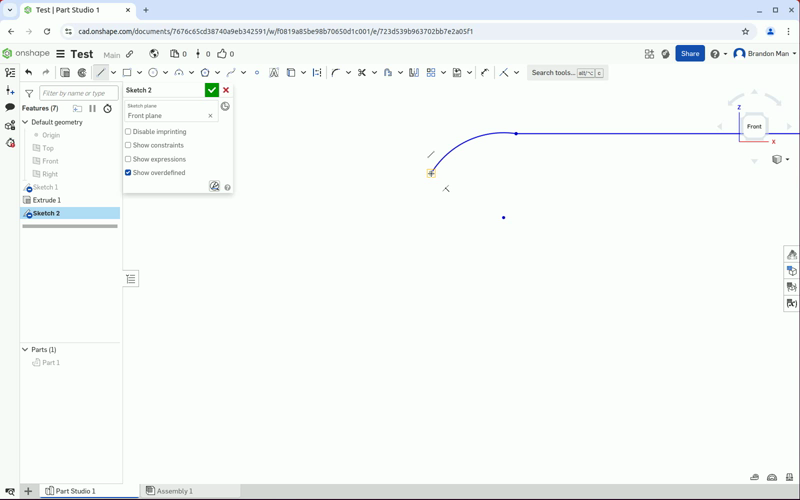
scroll(-6)
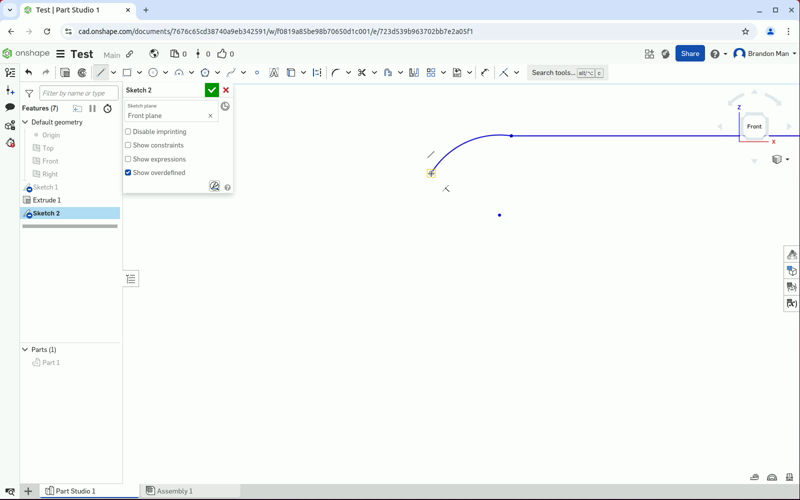
scroll(-6)
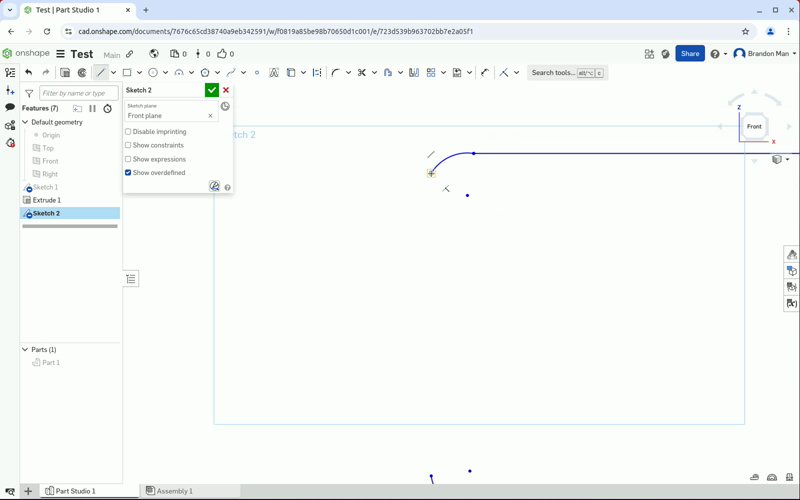
scroll(-6)
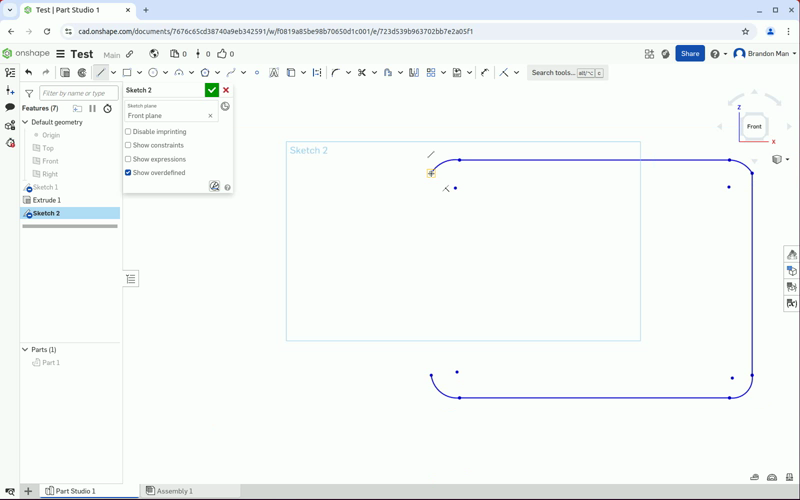
scroll(-6)
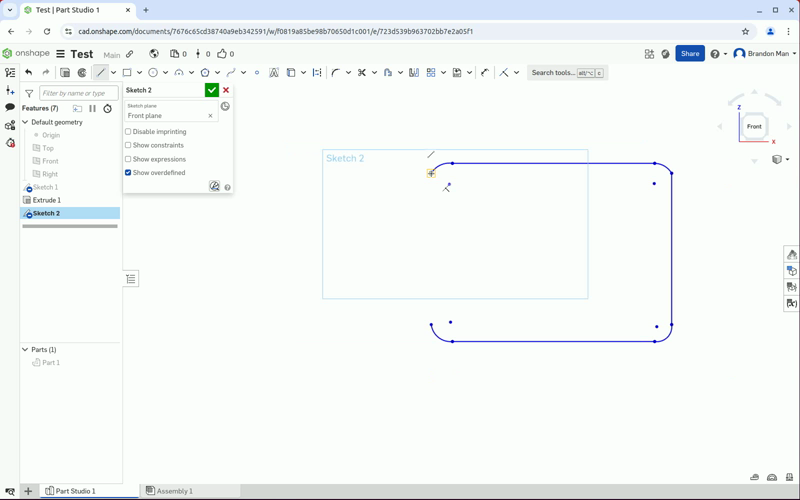
scroll(-6)
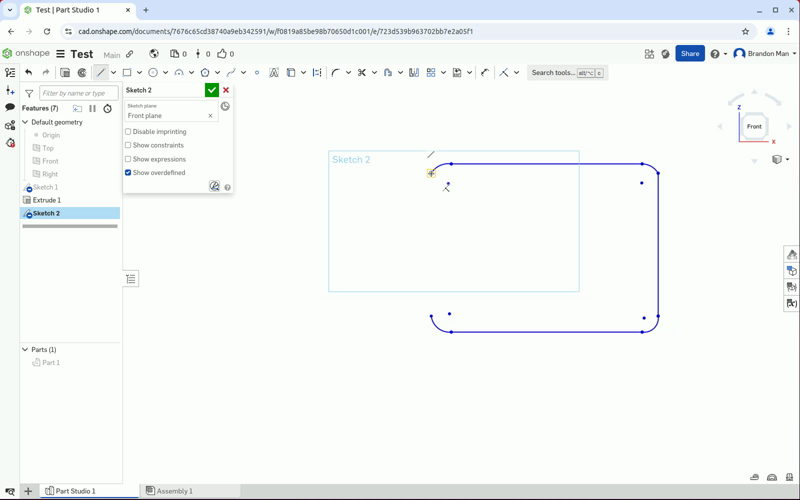
scroll(-6)
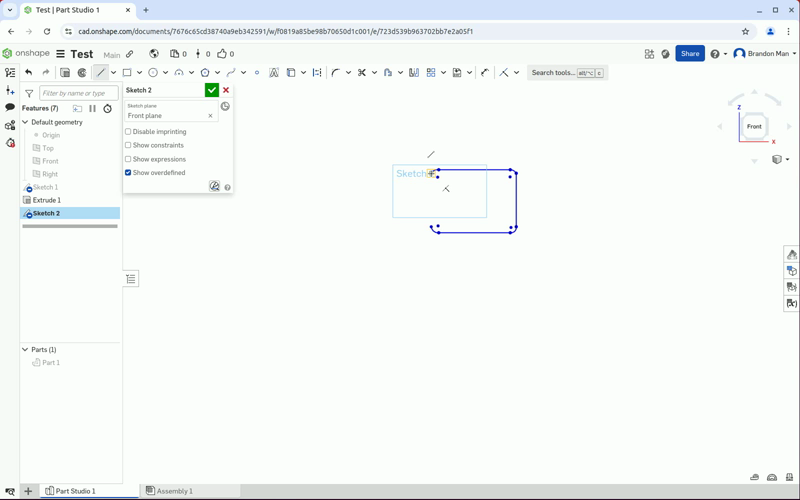
mouse_move(461, 173)
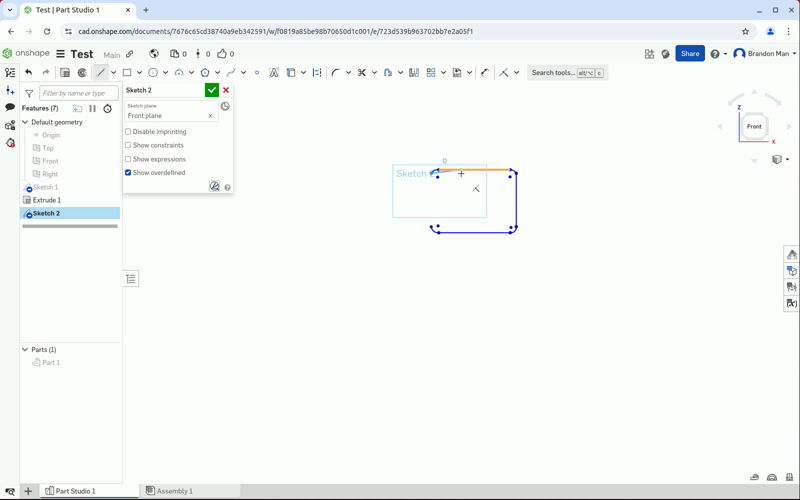
key_down(shift)
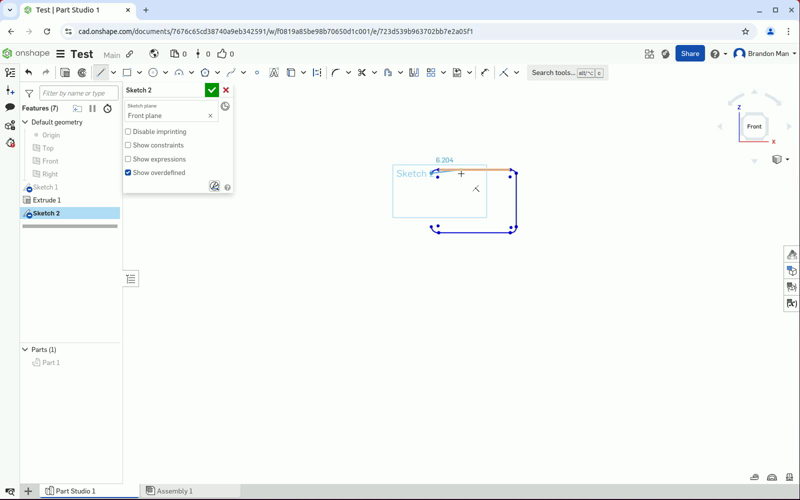
mouse_move(431, 226)
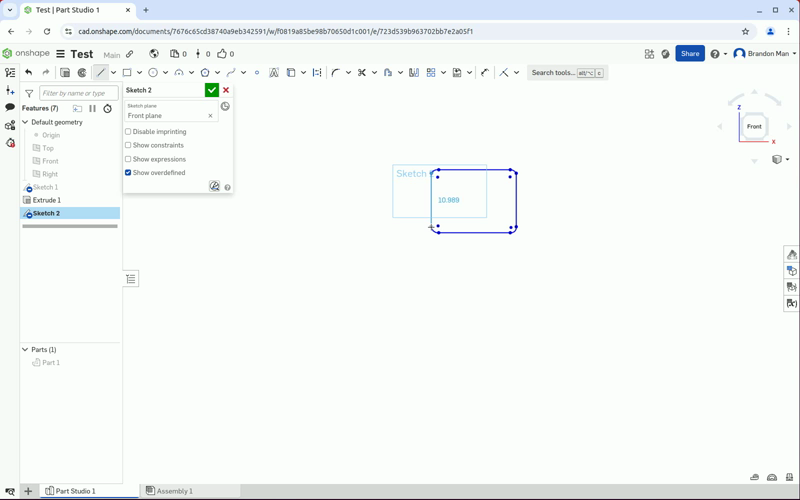
key_up(shift)
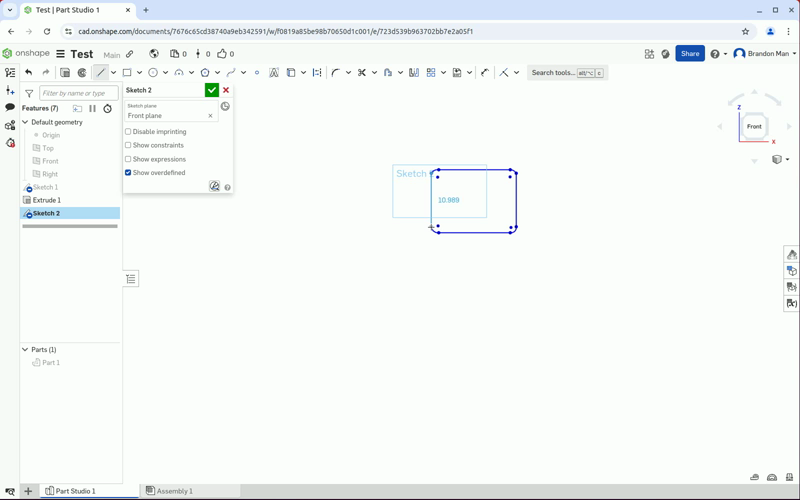
click(431, 226)
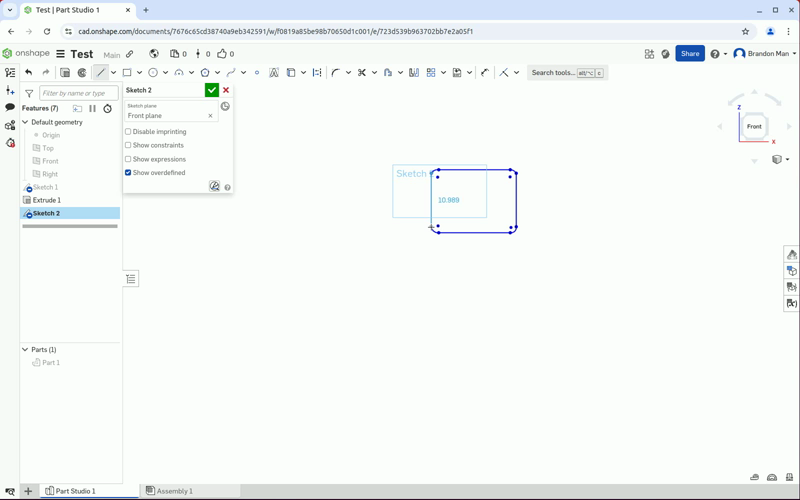
key(esc)
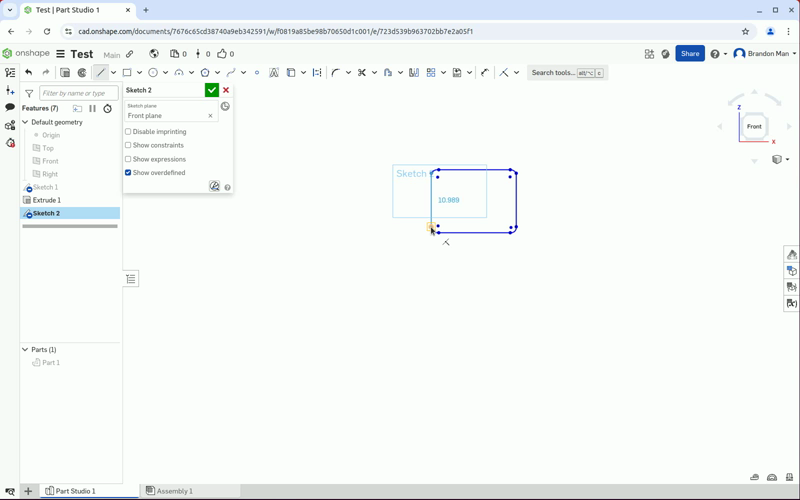
mouse_move(465, 181)
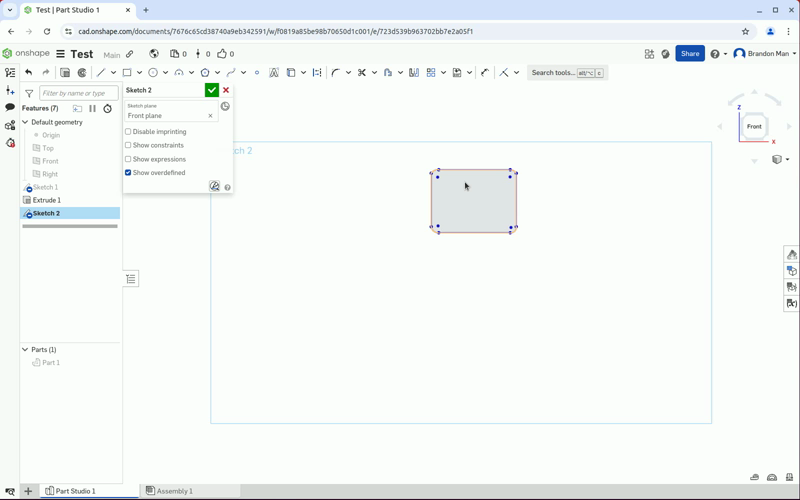
click(465, 181)
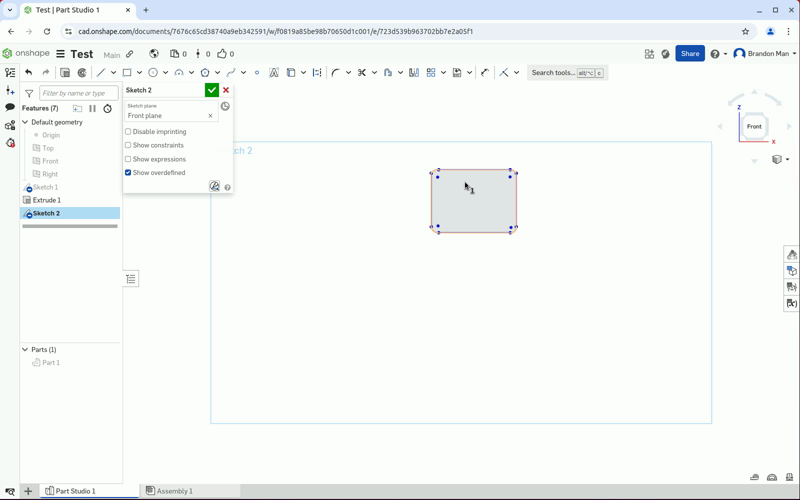
mouse_move(73, 352)
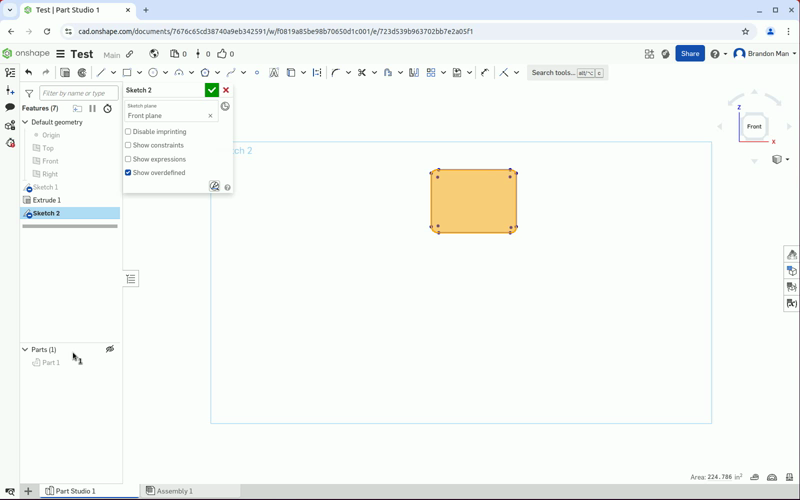
key(shift+y)
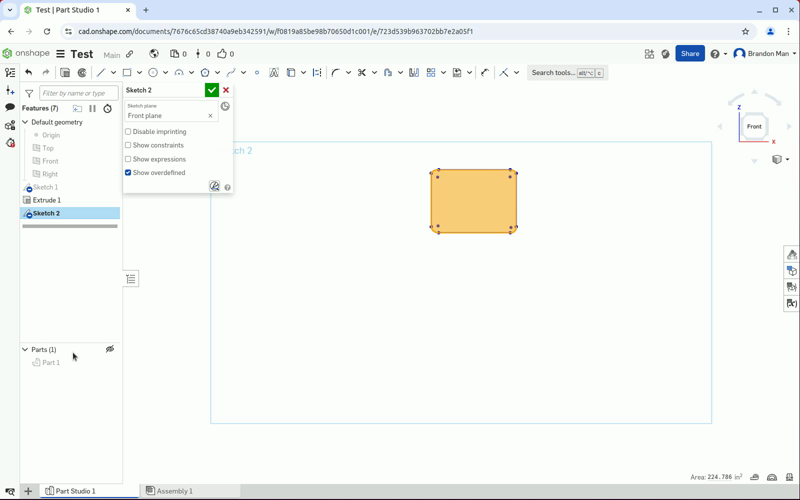
key(shift+e)
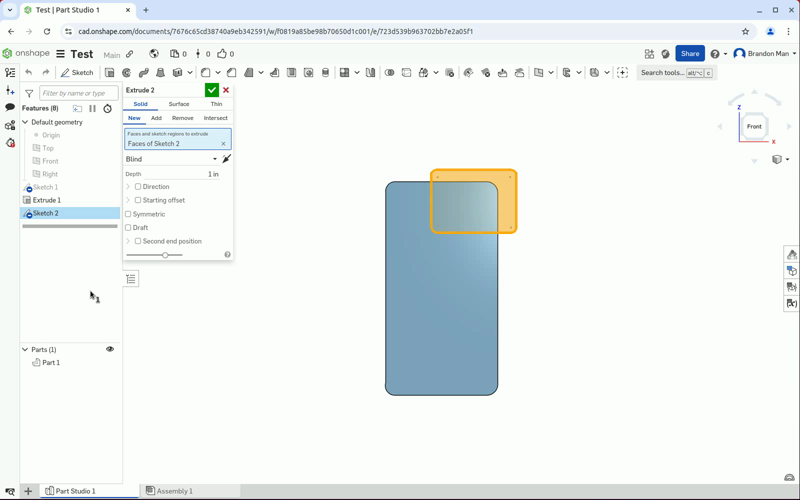
mouse_move(143, 106)
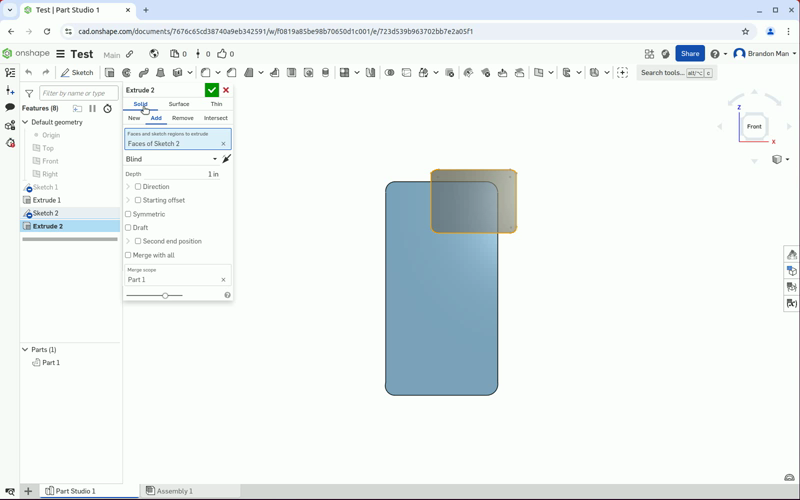
click(143, 106)
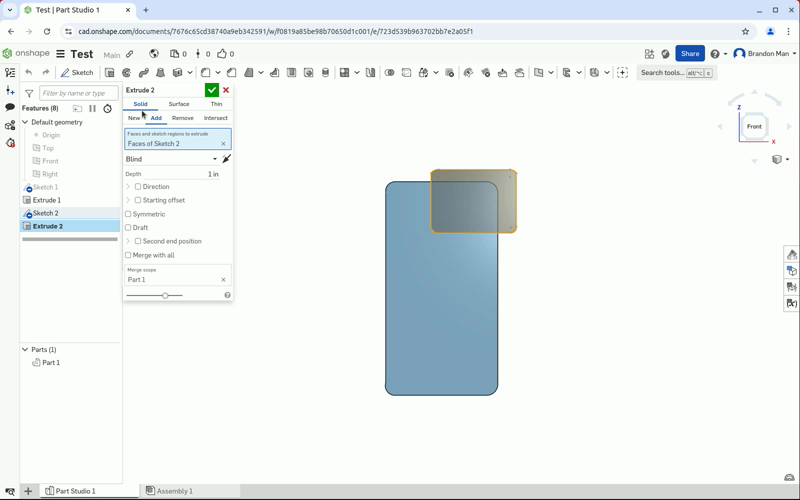
mouse_move(137, 120)
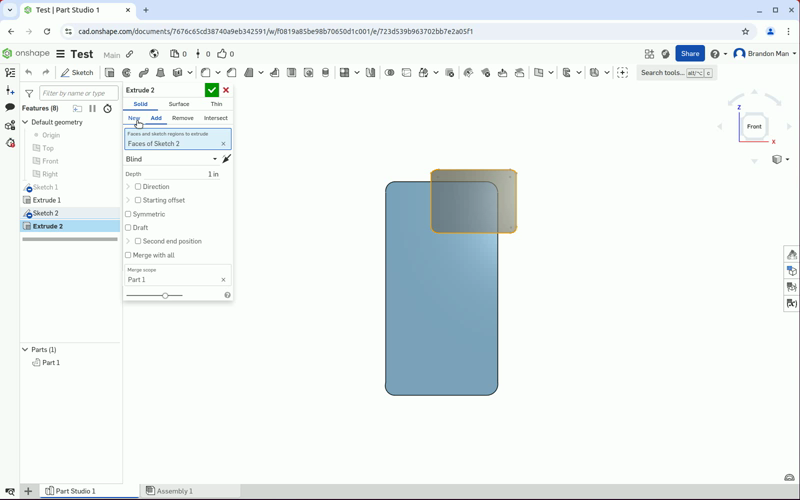
click(137, 120)
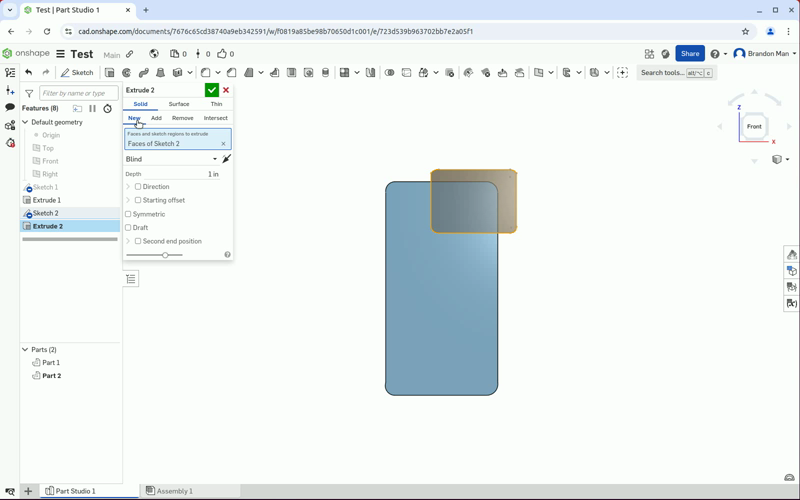
key(tab, 4)
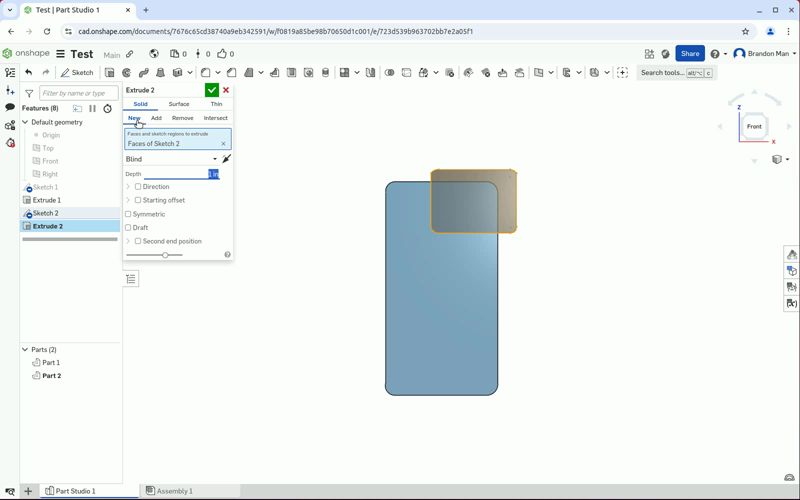
text(4.092)
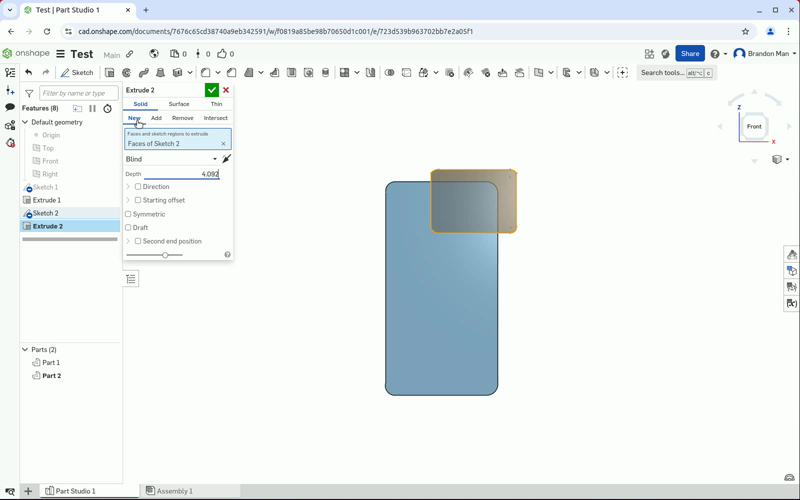
key(enter)
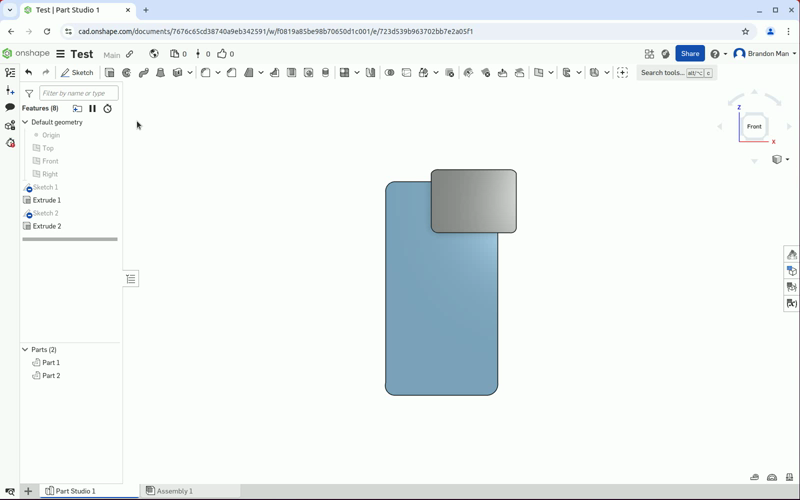
key(shift+h)
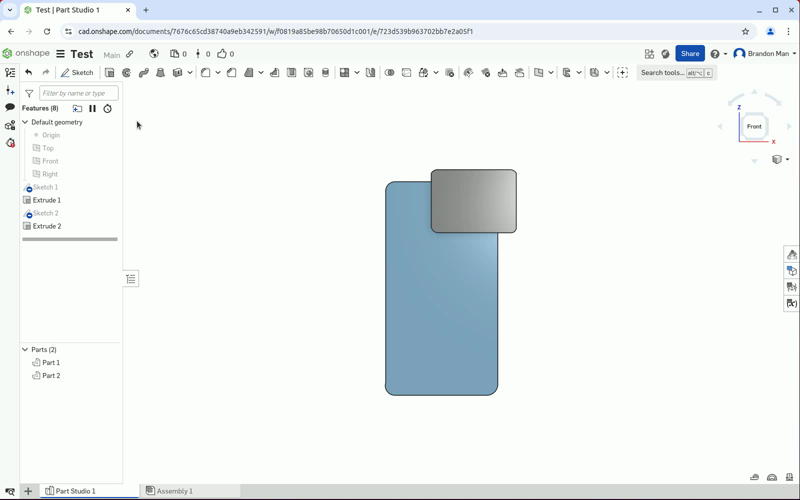
key(shift+h)
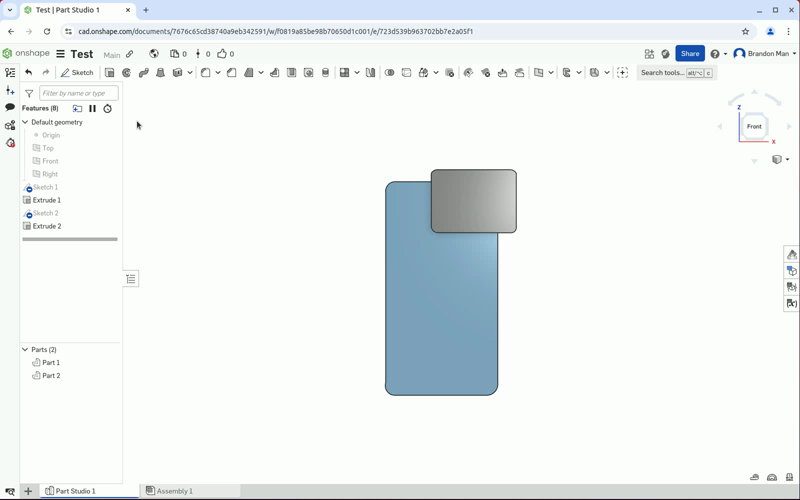
mouse_move(73, 189)
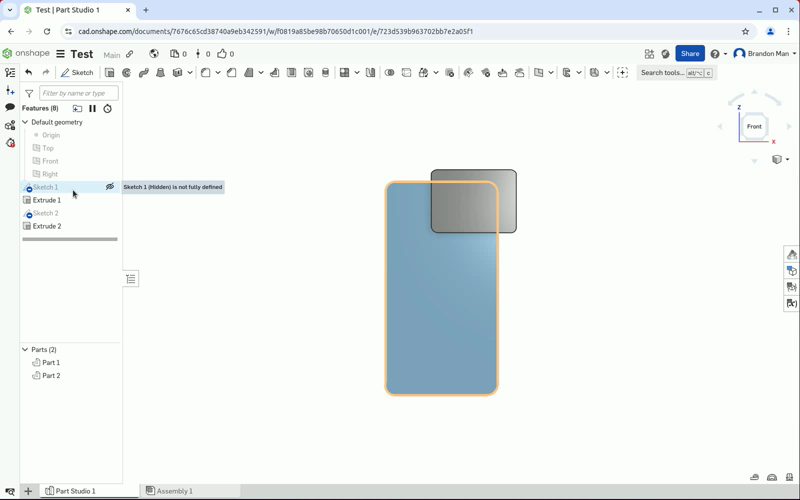
click(73, 189)
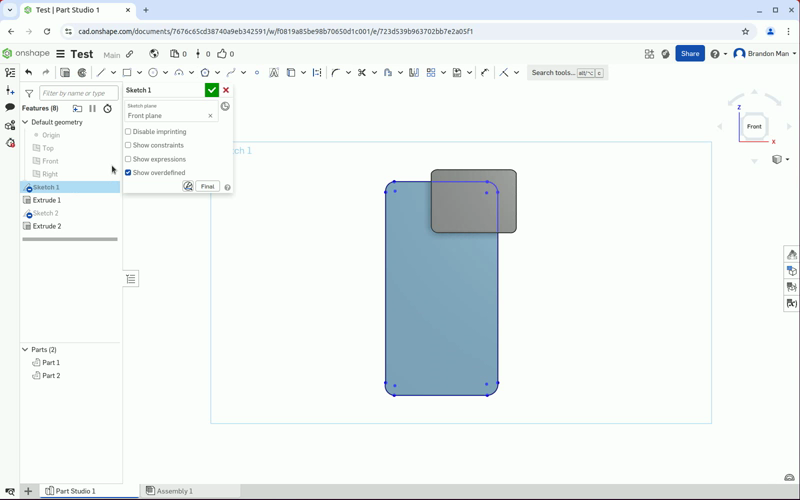
mouse_move(229, 92)
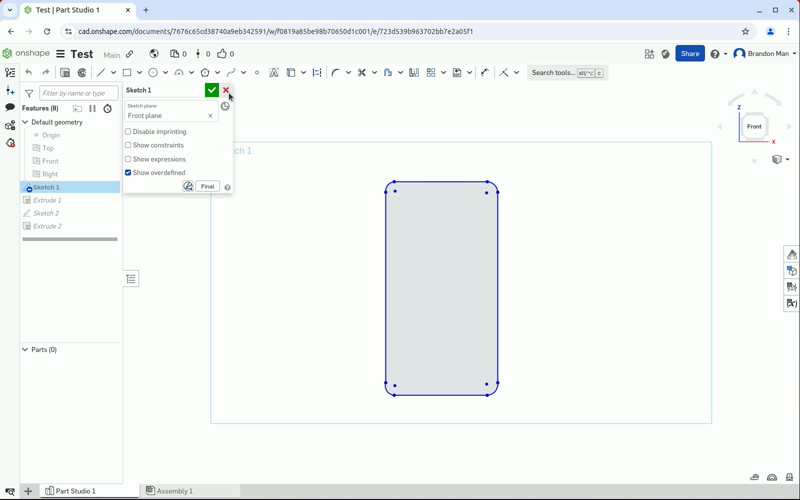
click(229, 92)
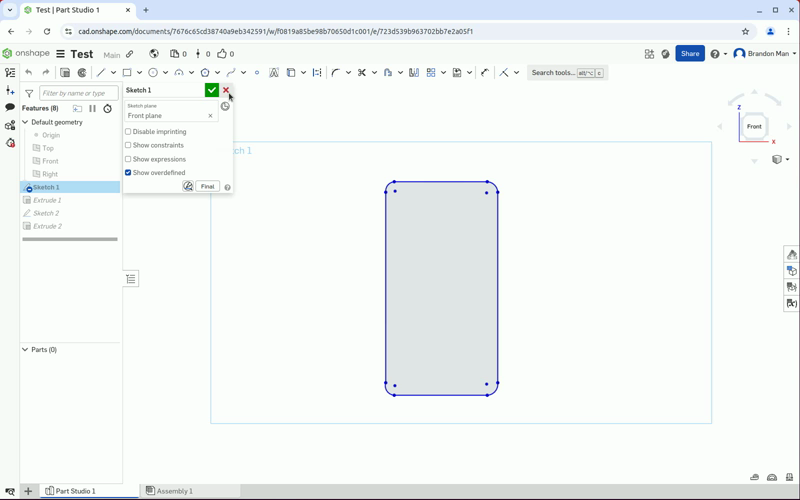
key(shift+s)
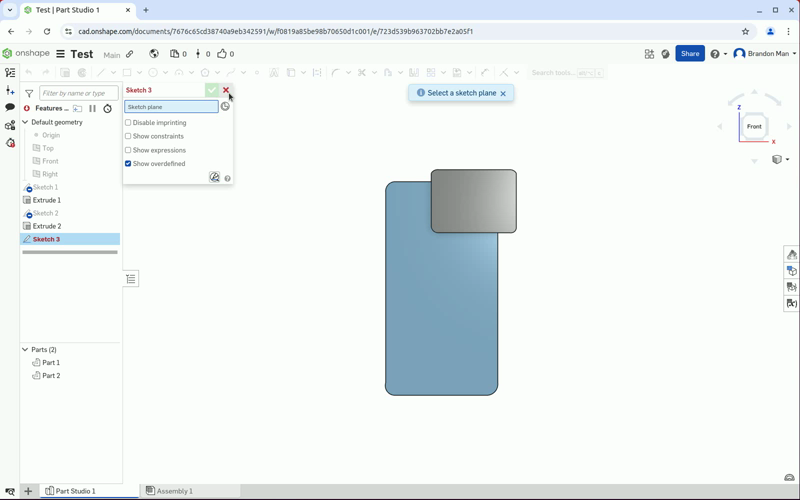
mouse_move(73, 163)
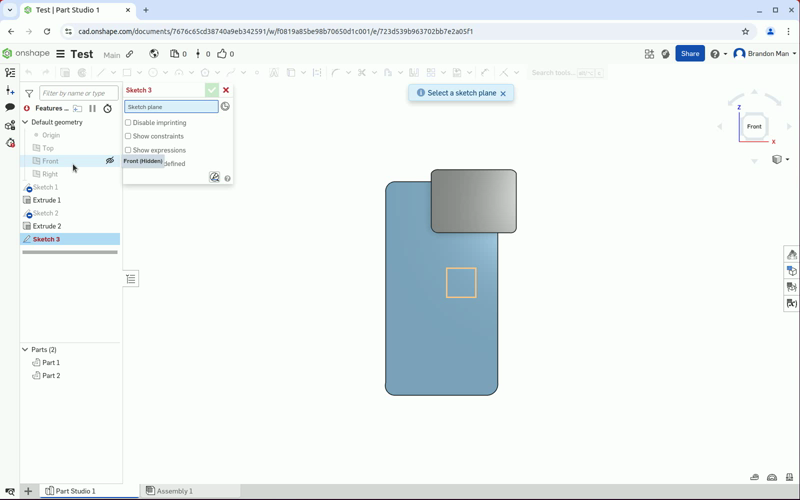
click(73, 163)
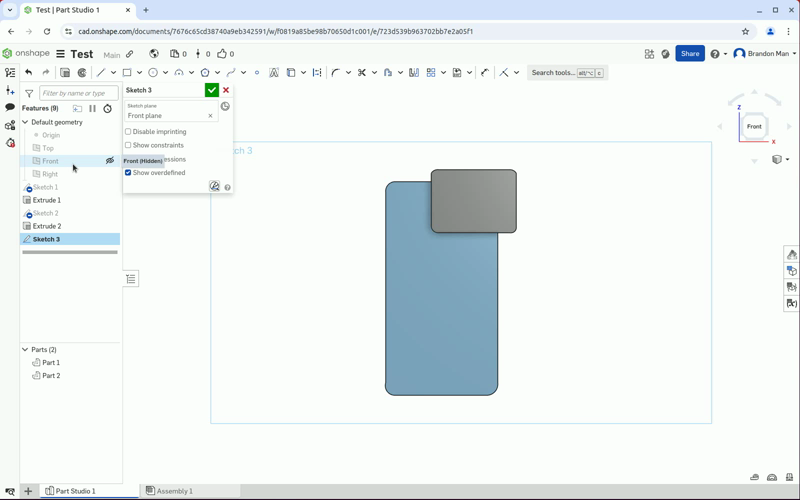
mouse_move(73, 352)
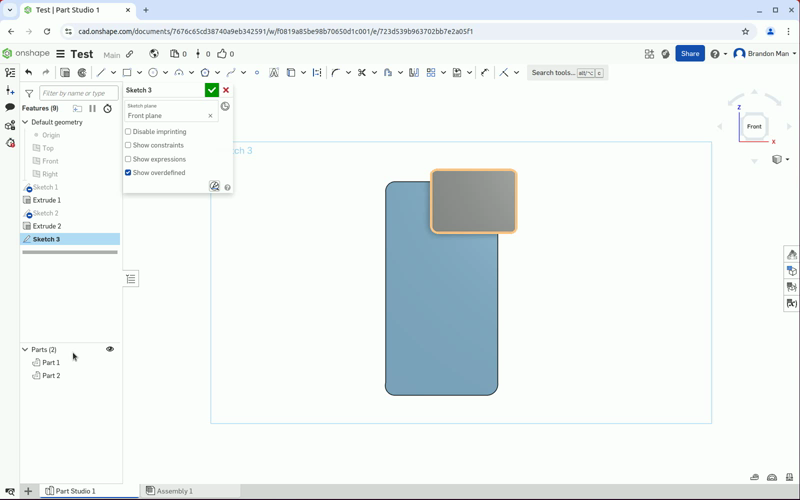
key(y)
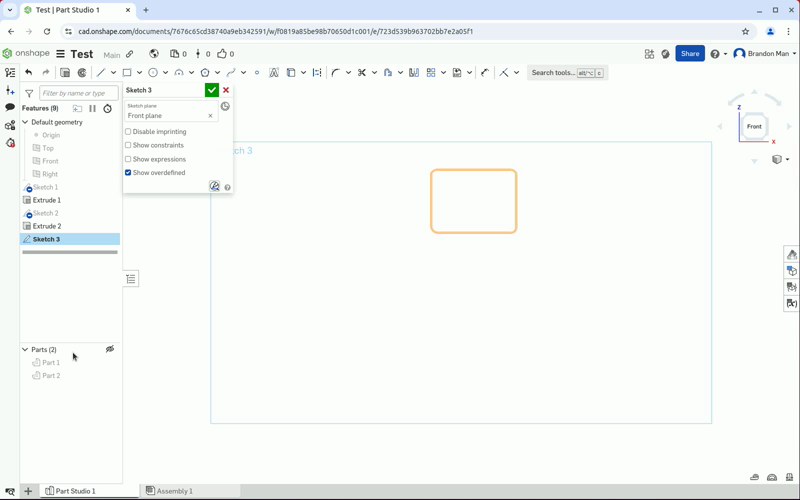
key(c)
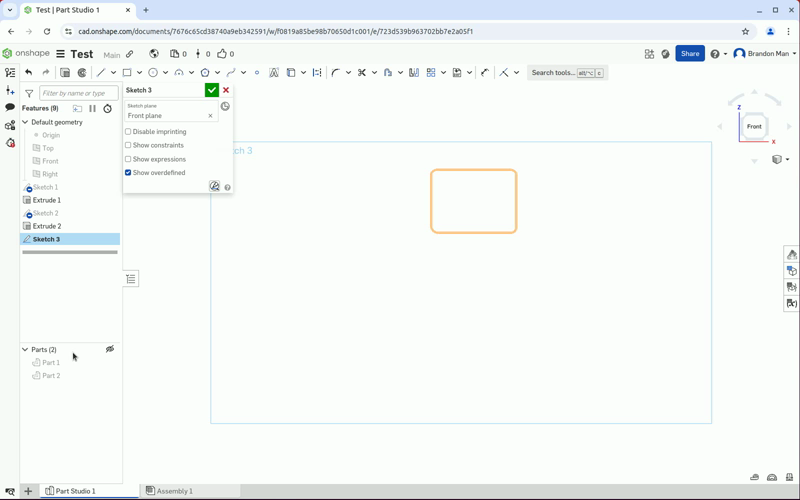
key_down(shift)
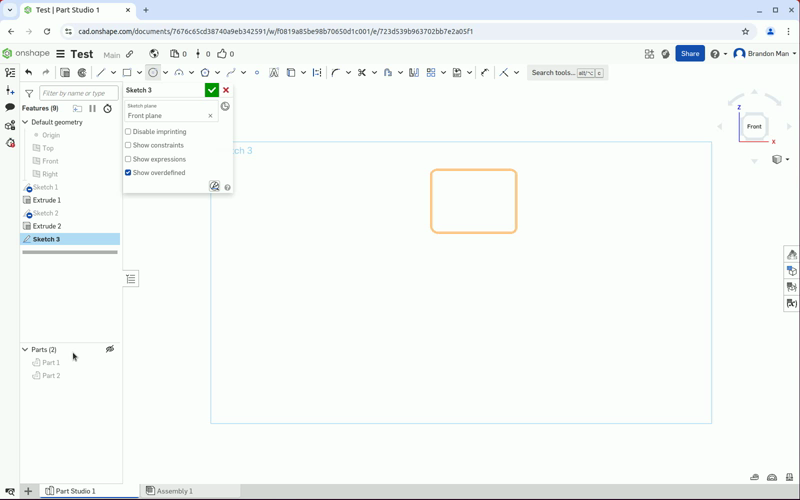
mouse_move(469, 205)
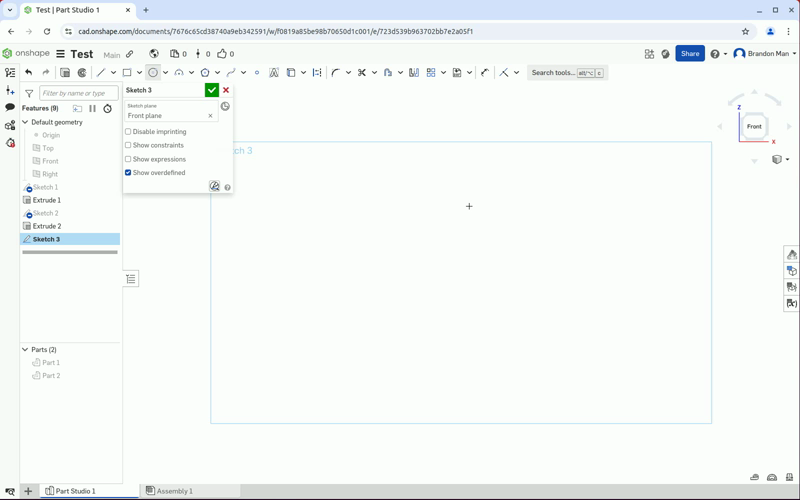
click(469, 205)
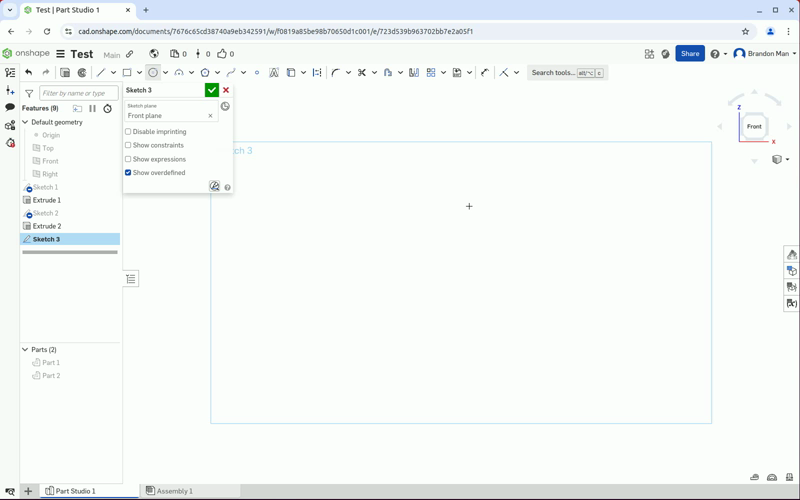
key_up(shift)
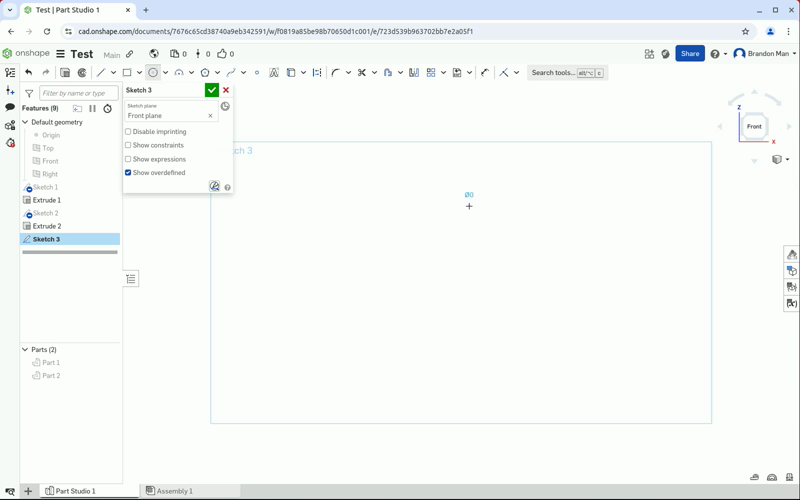
mouse_move(484, 205)
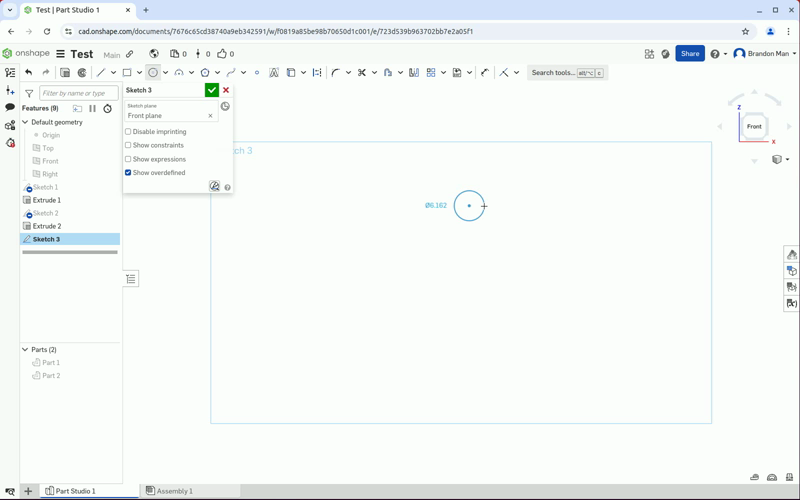
click(484, 205)
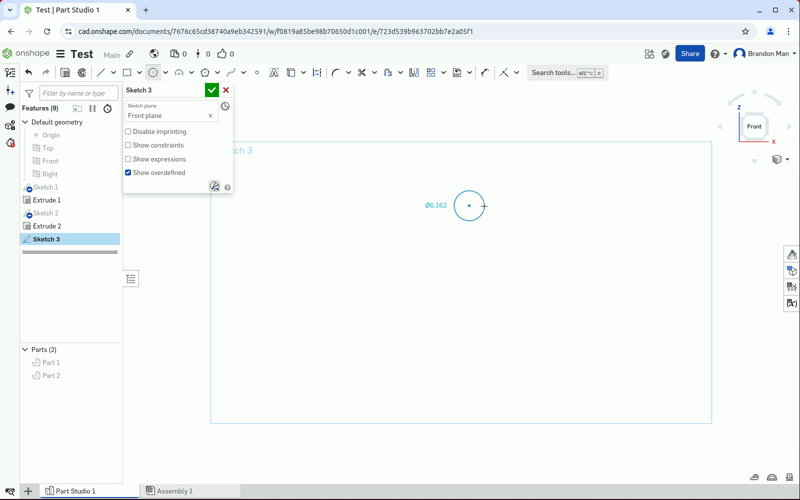
key(esc)
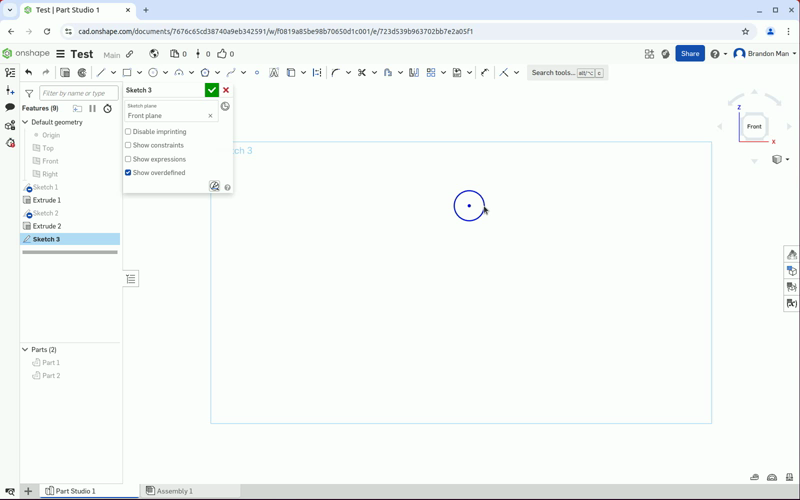
mouse_move(479, 195)
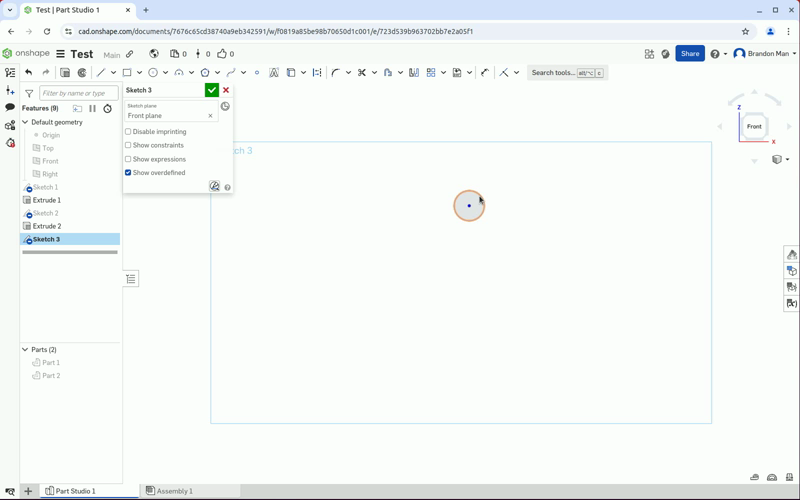
scroll(6)
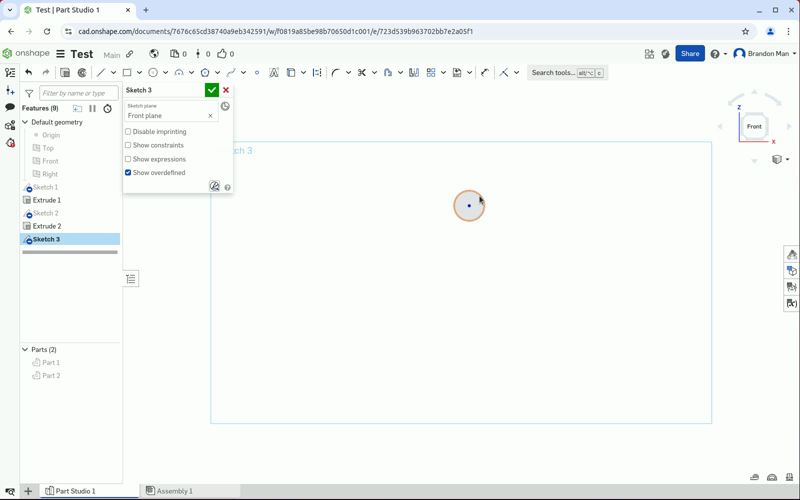
scroll(6)
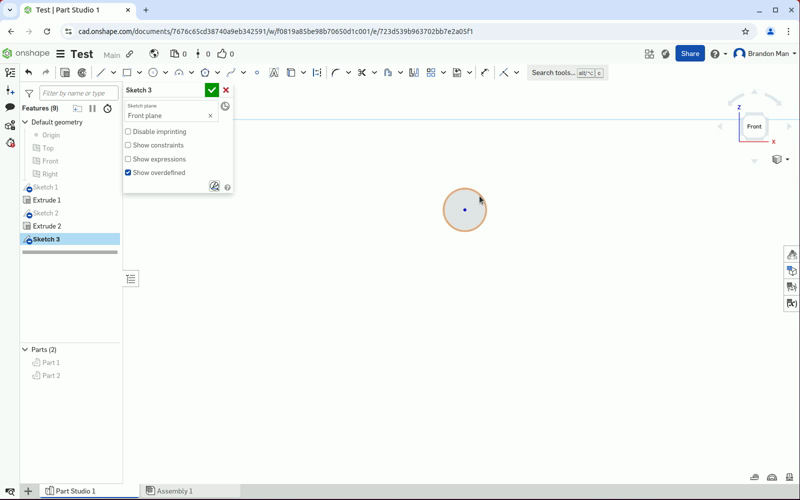
scroll(6)
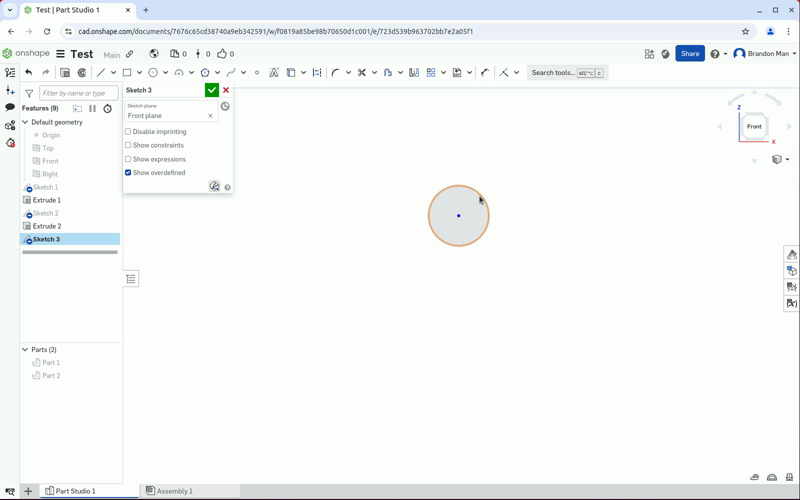
scroll(6)
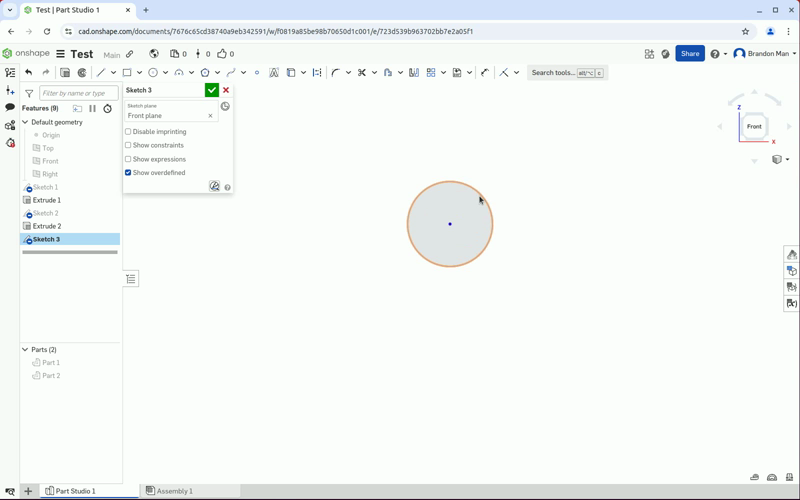
scroll(6)
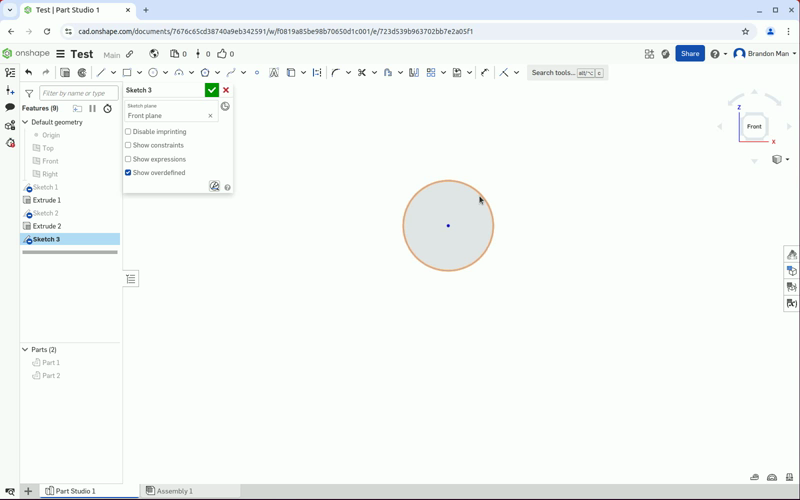
scroll(6)
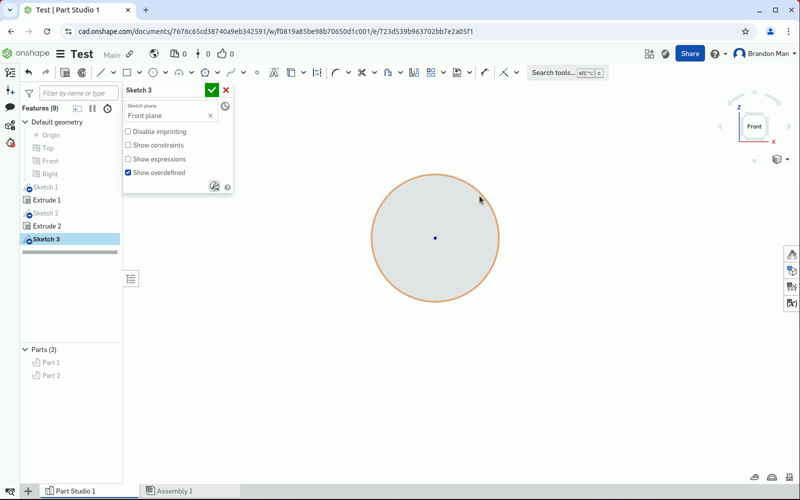
scroll(6)
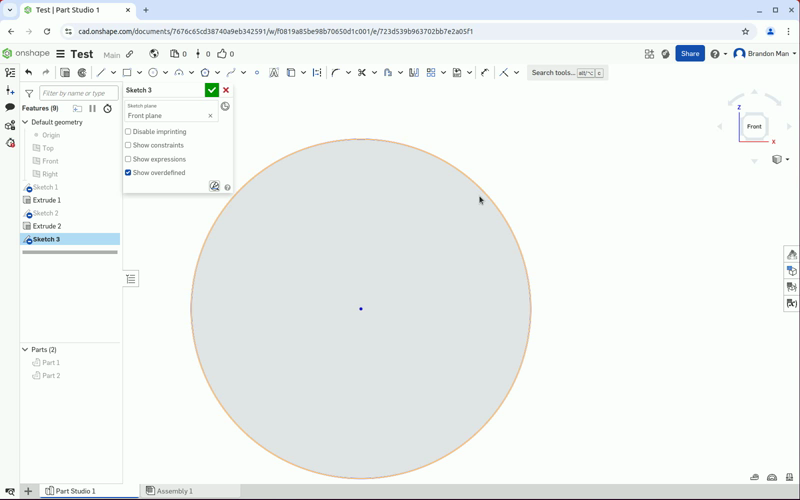
click(479, 195)
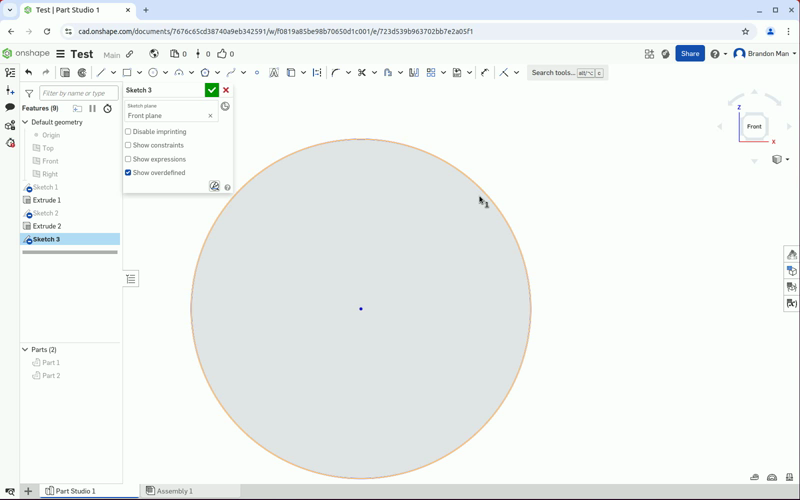
scroll(-6)
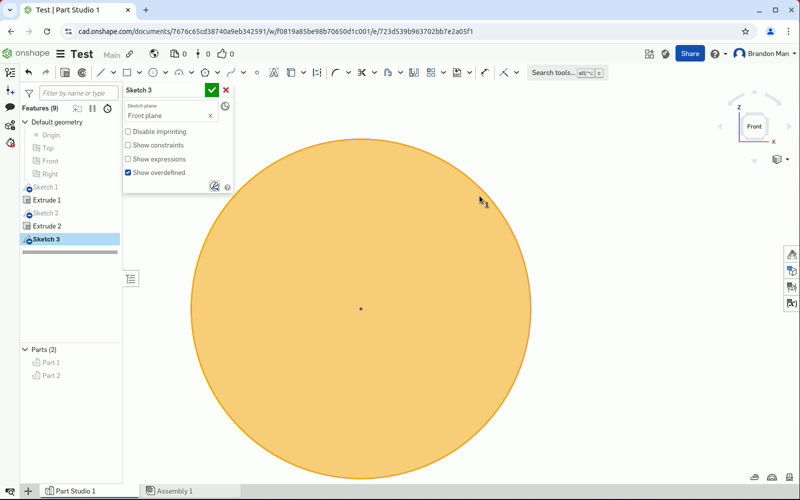
scroll(-6)
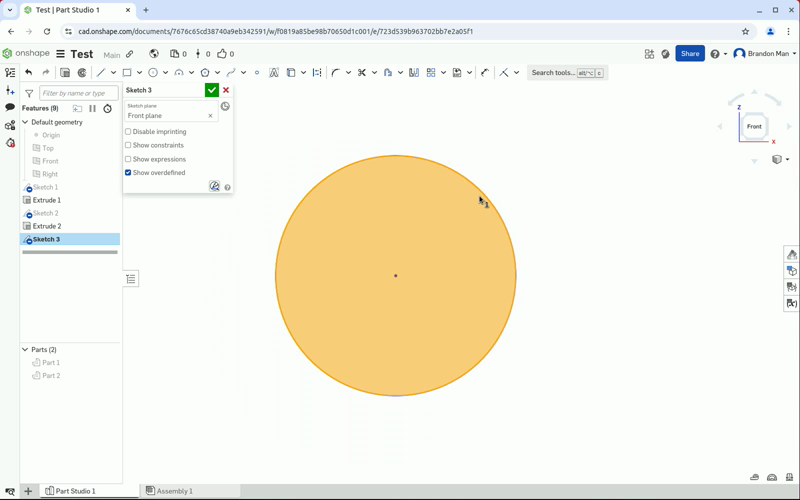
scroll(-6)
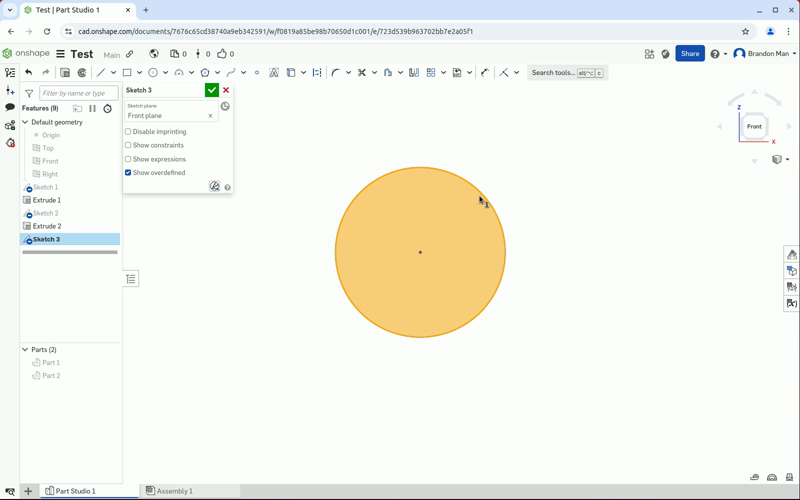
scroll(-6)
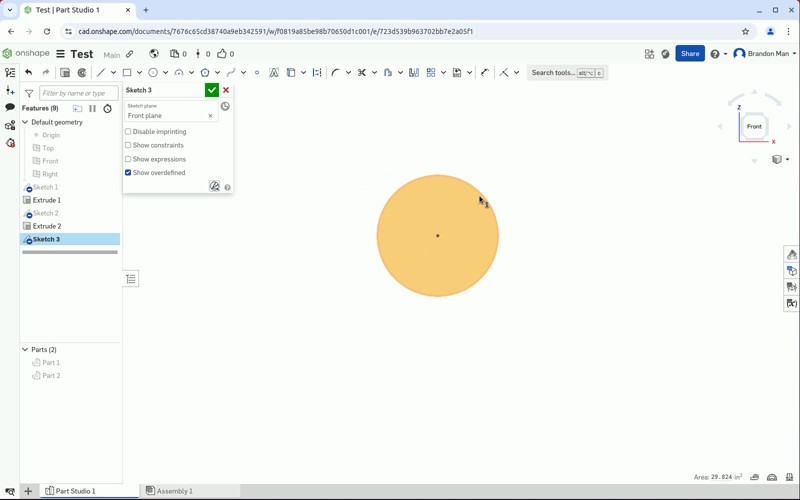
scroll(-6)
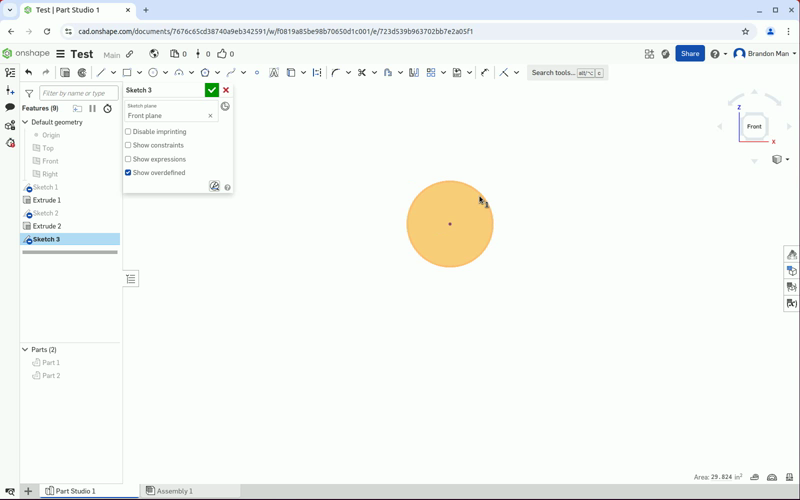
scroll(-6)
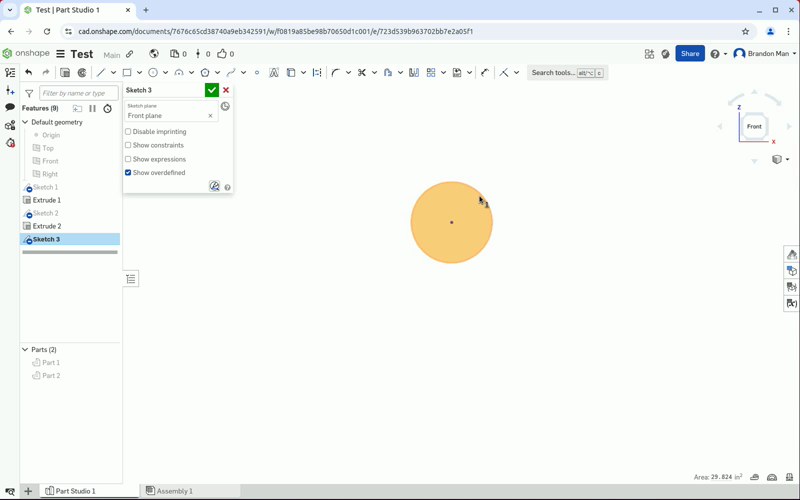
scroll(-6)
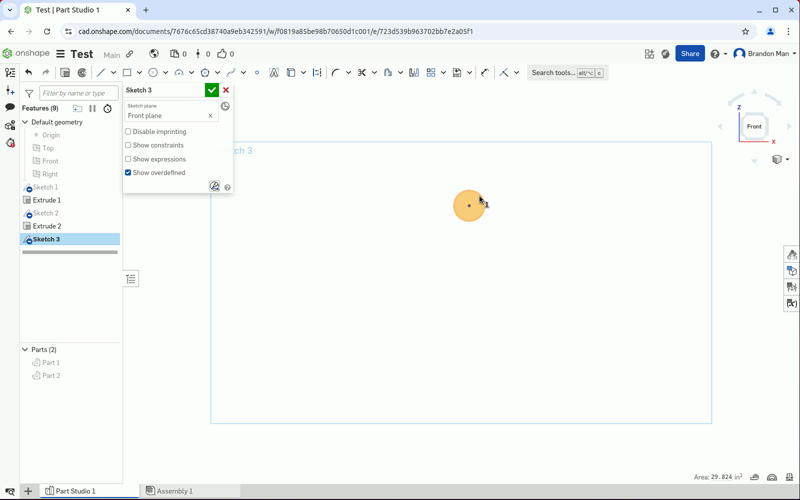
mouse_move(73, 352)
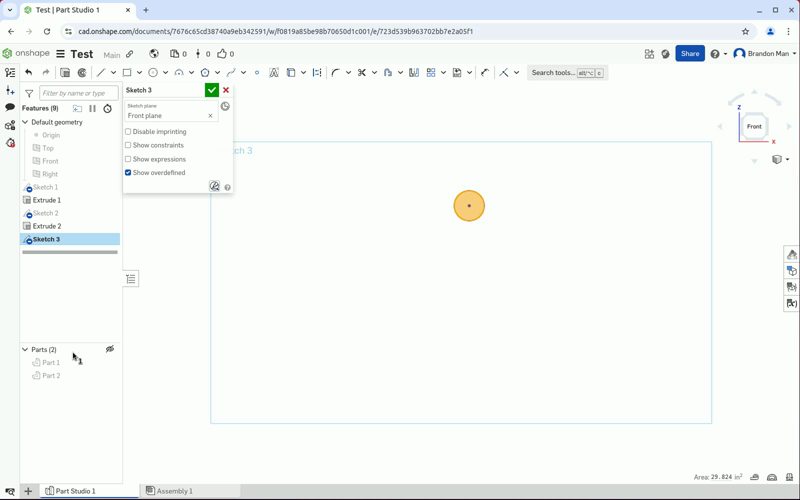
key(shift+y)
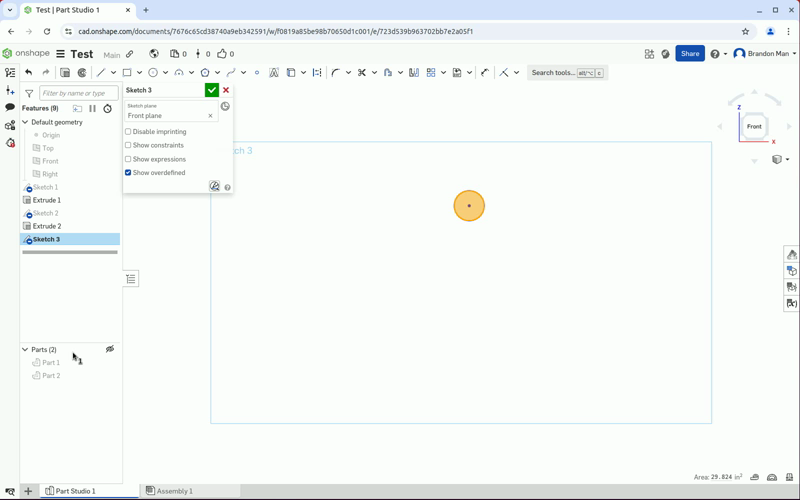
key(shift+e)
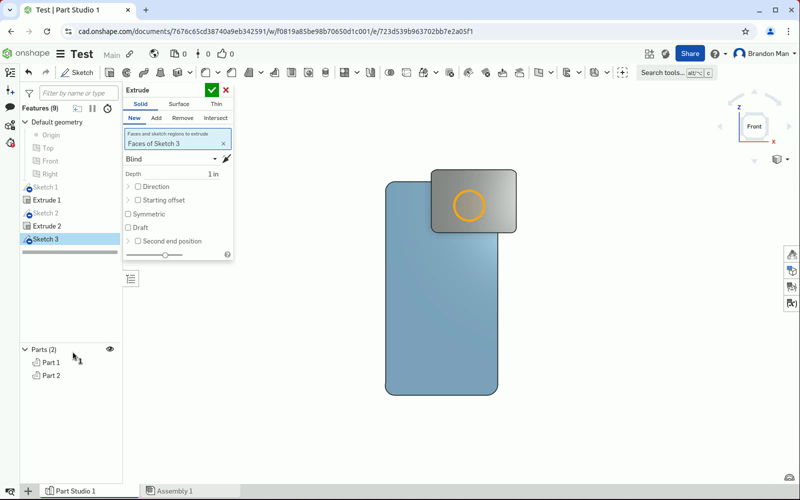
mouse_move(143, 106)
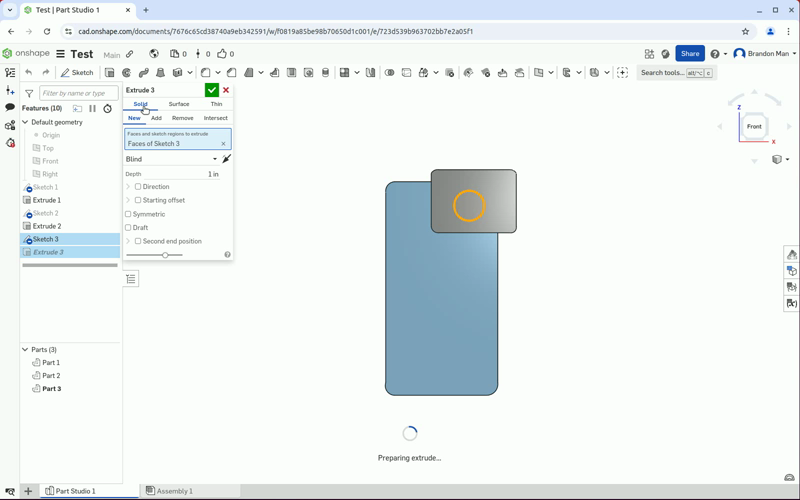
click(143, 106)
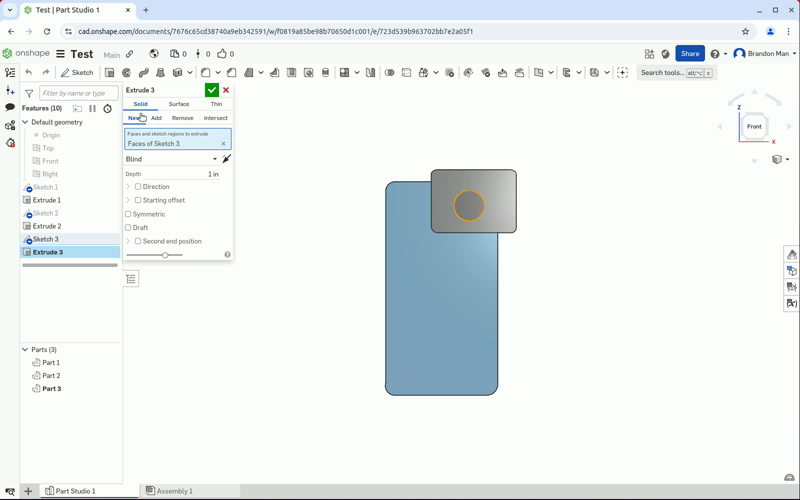
mouse_move(137, 120)
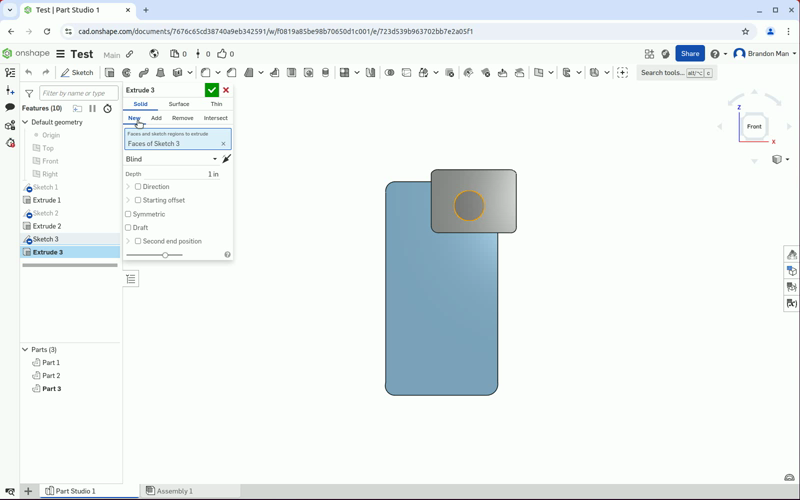
click(137, 120)
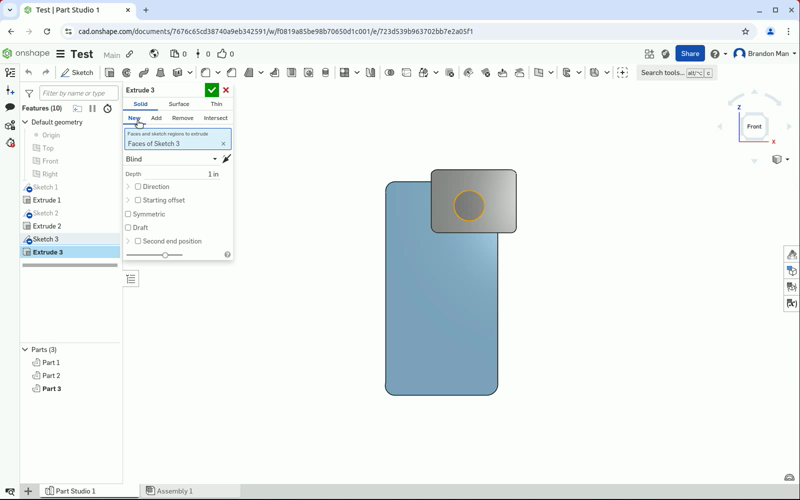
key(tab, 4)
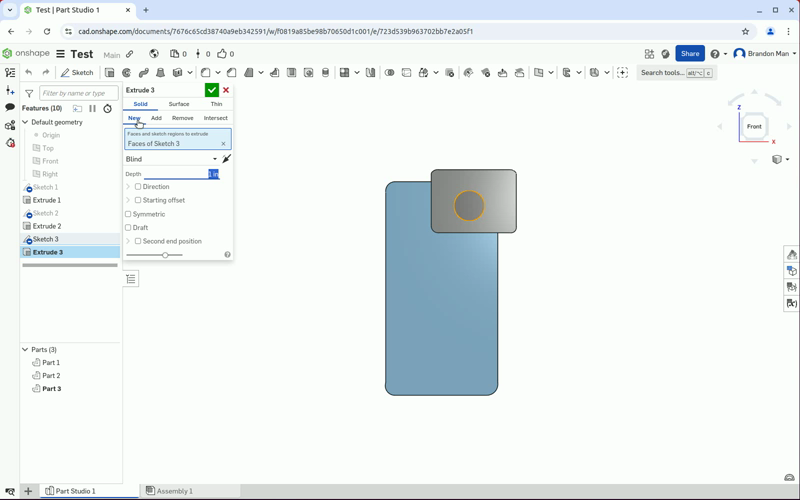
text(5.777)
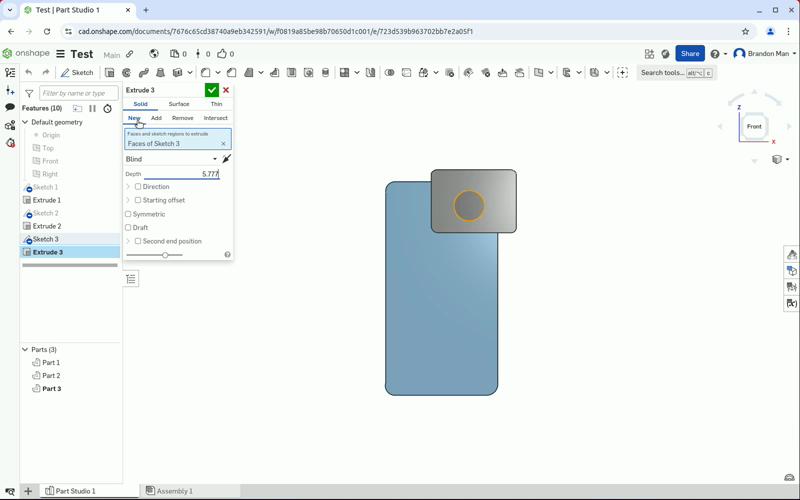
key(enter)
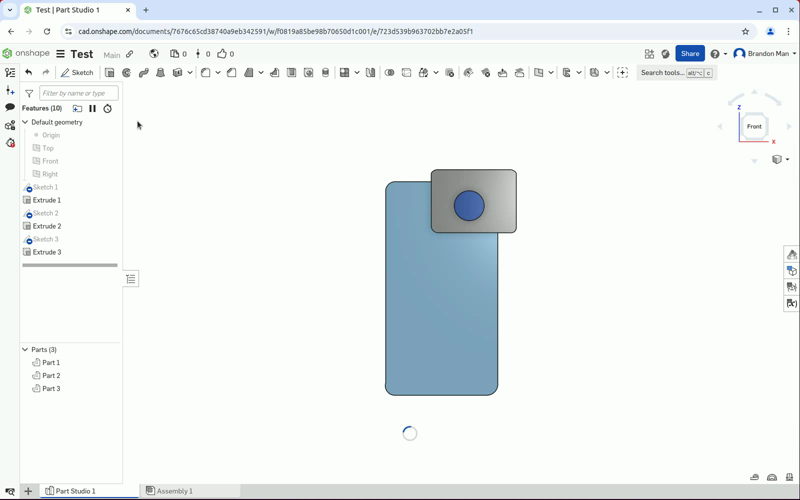
key(shift+h)
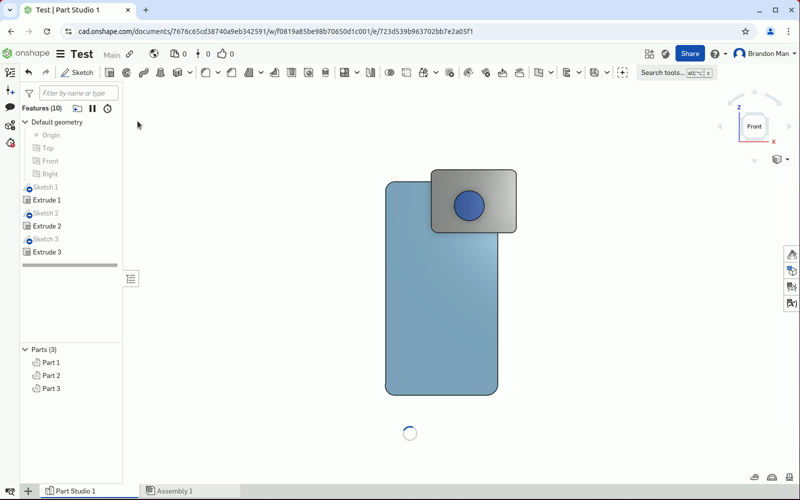
key(shift+h)
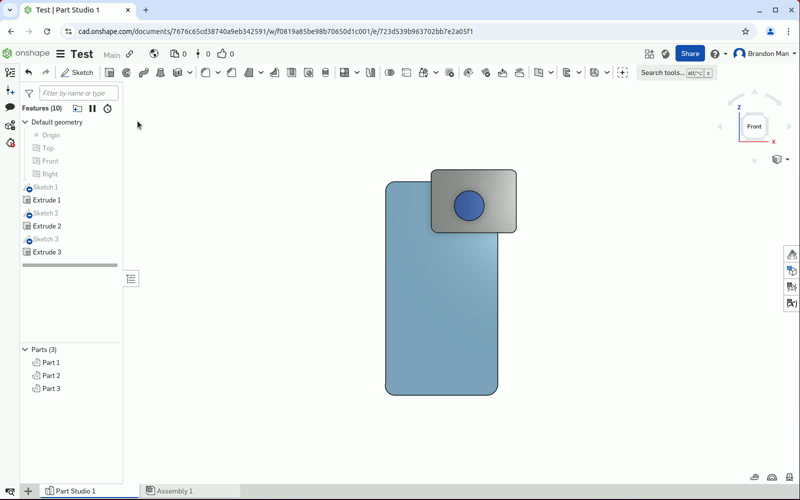
key(shift+7)
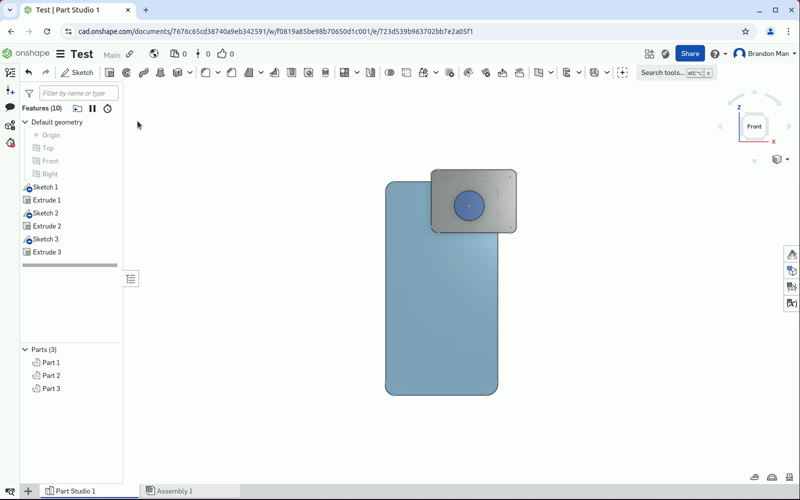
key(left, 2)
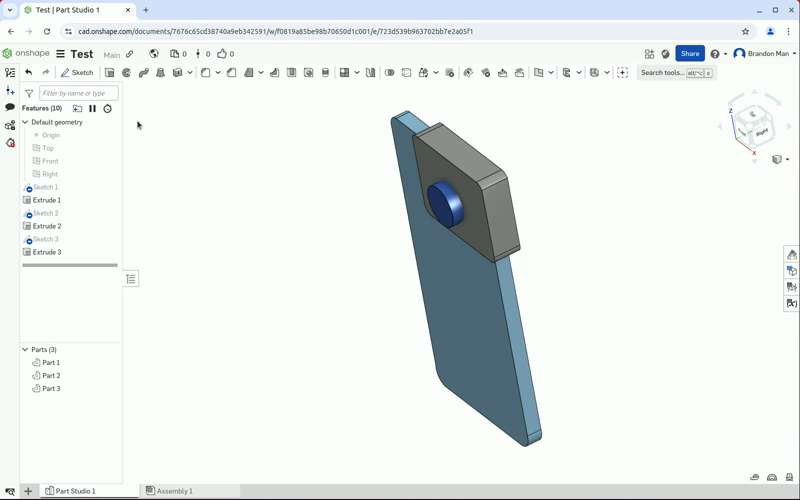
key(down, 2)
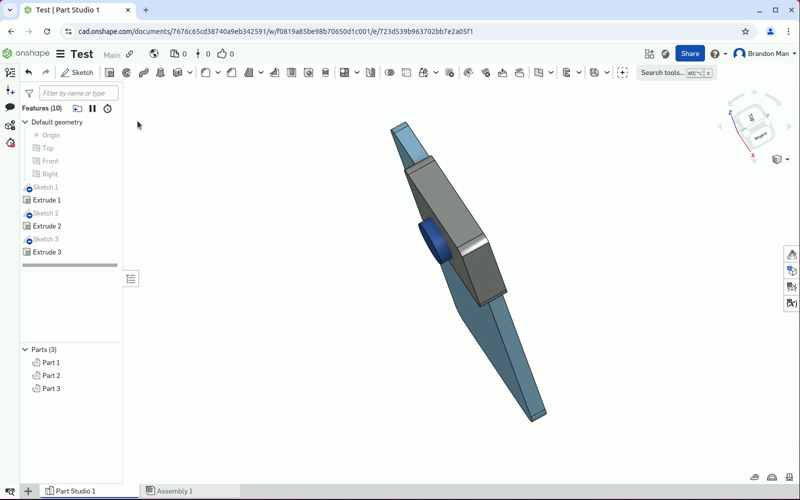
key(up, 2)
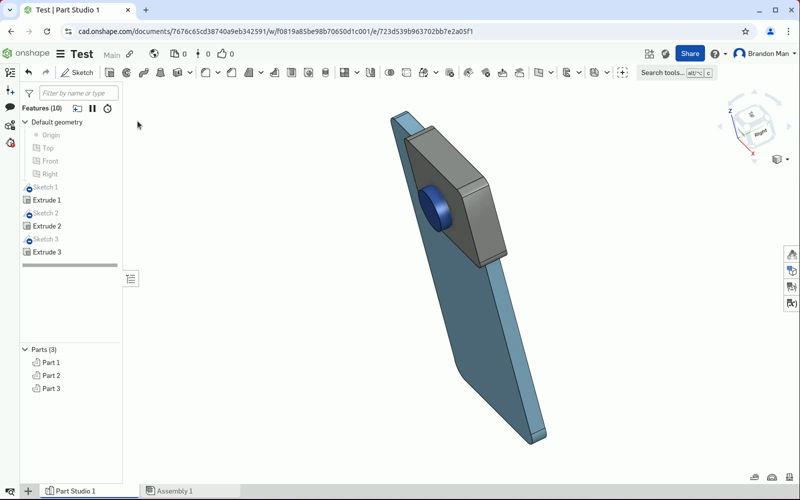
key(right, 2)
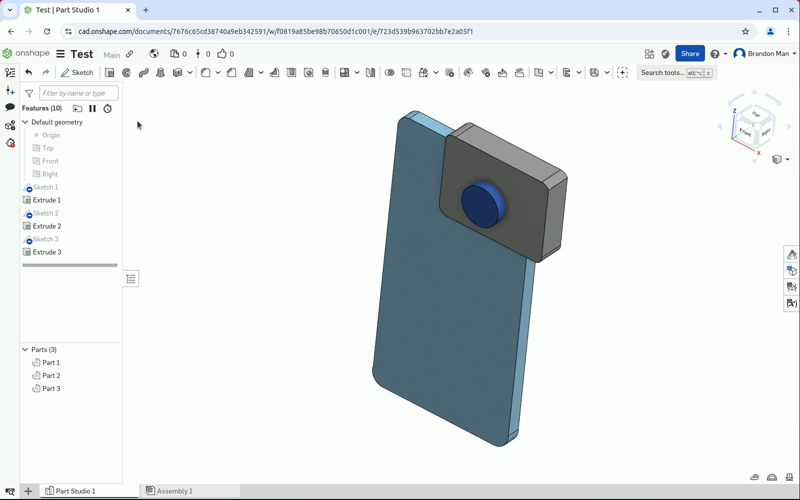
mouse_move(73, 189)
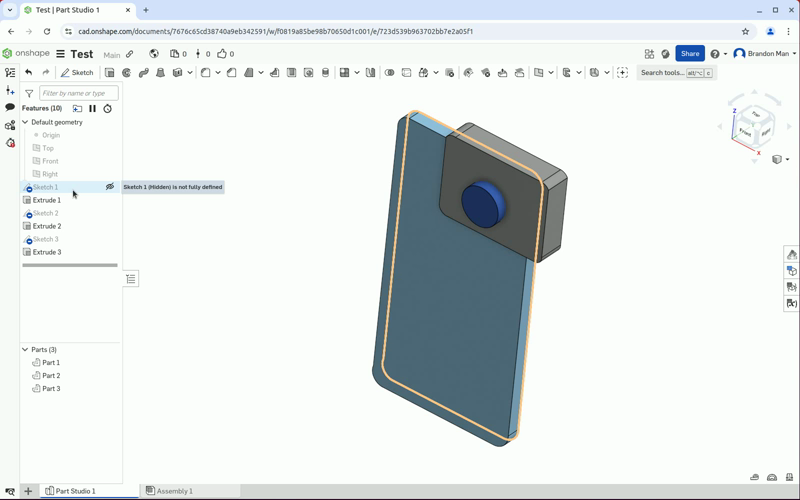
click(73, 189)